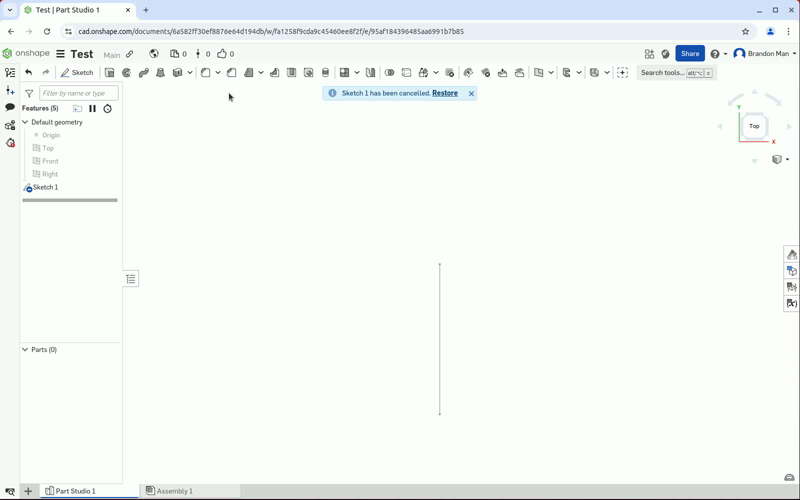
key(shift+h)
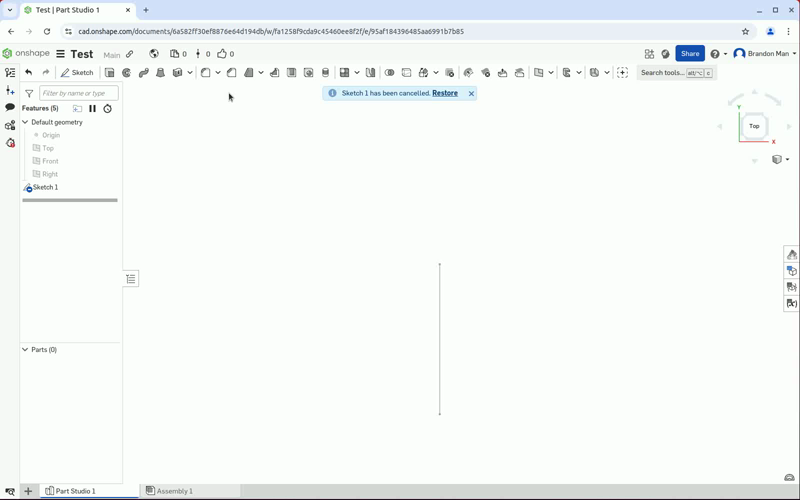
key(shift+s)
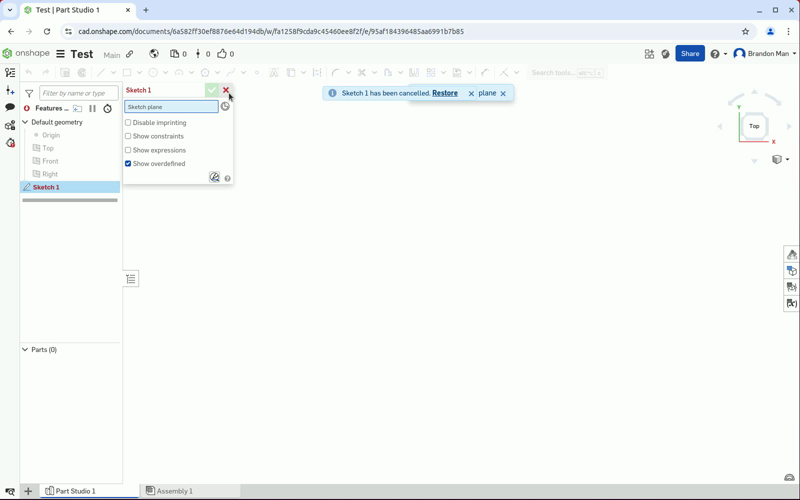
mouse_move(73, 150)
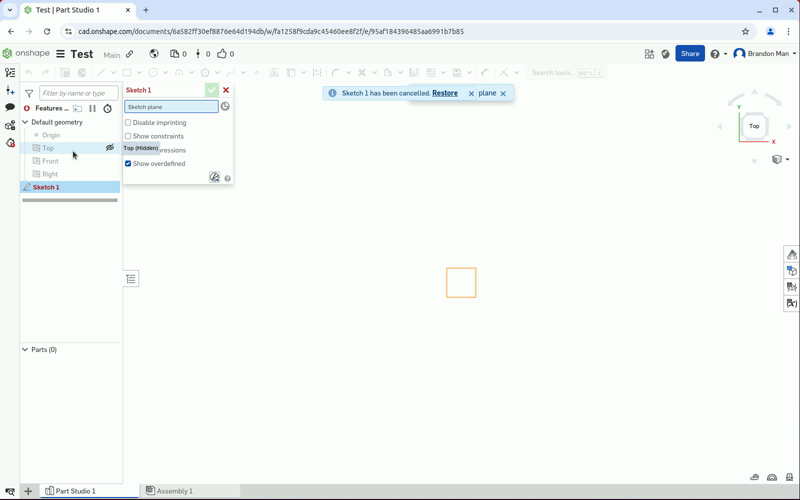
click(73, 150)
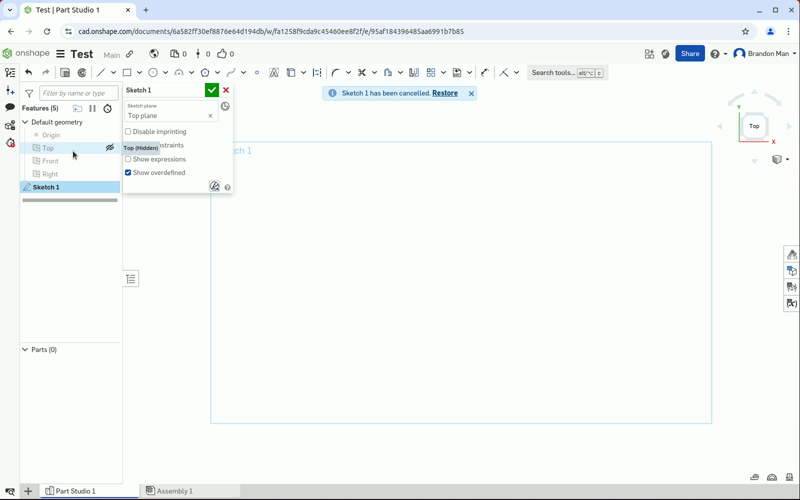
mouse_move(73, 352)
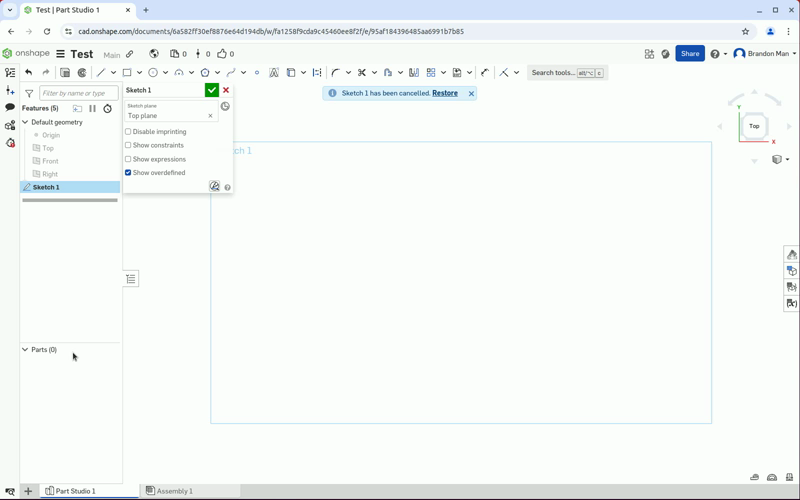
key(y)
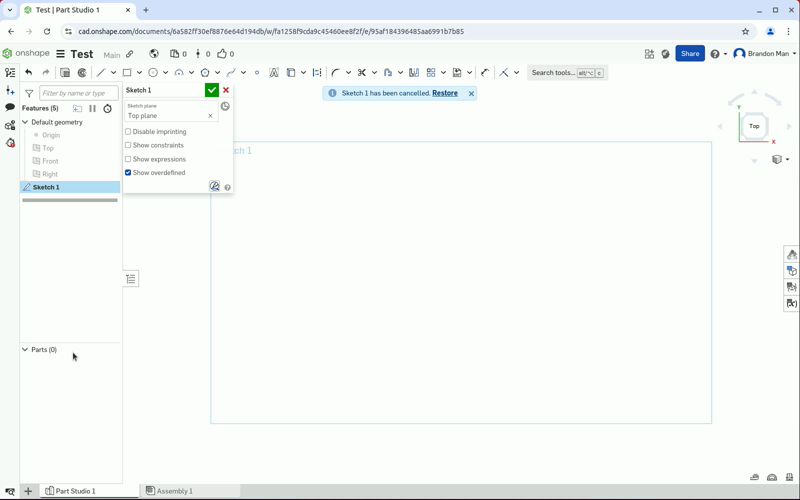
key(l)
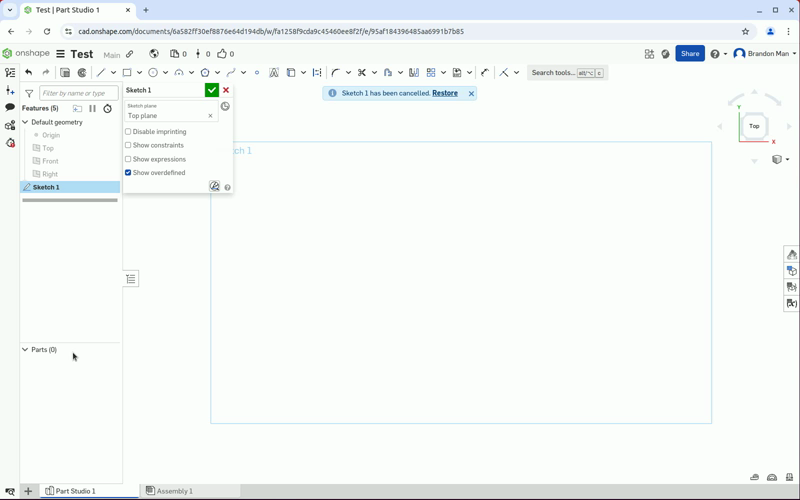
key_down(shift)
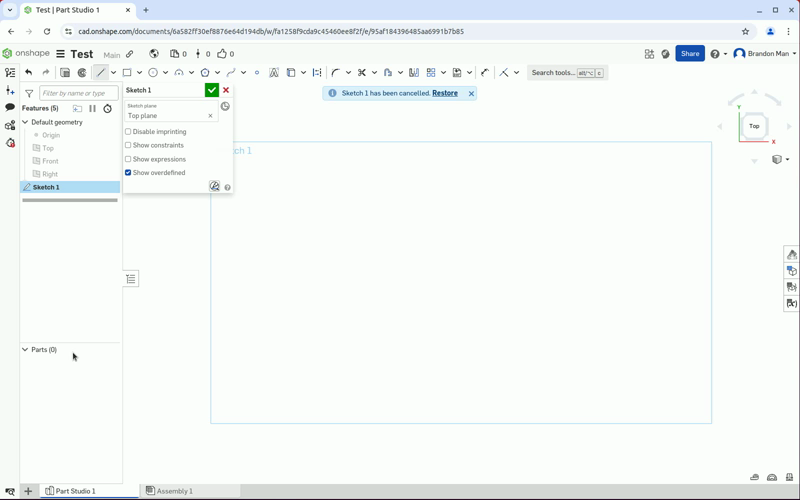
mouse_move(434, 308)
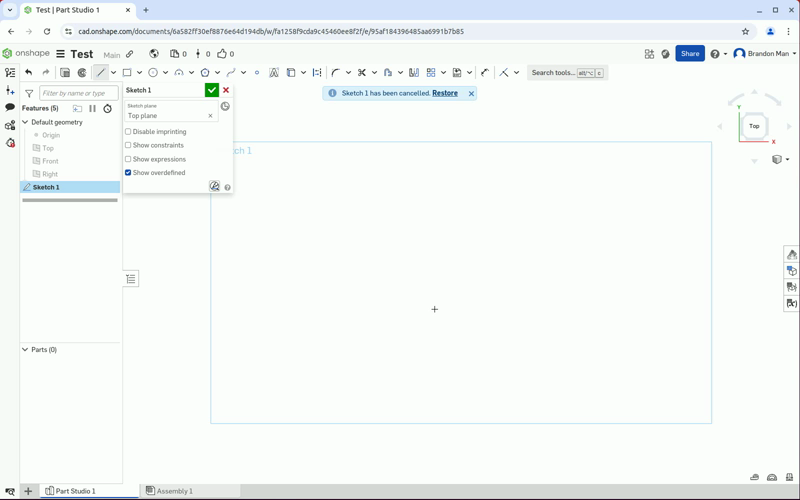
click(434, 308)
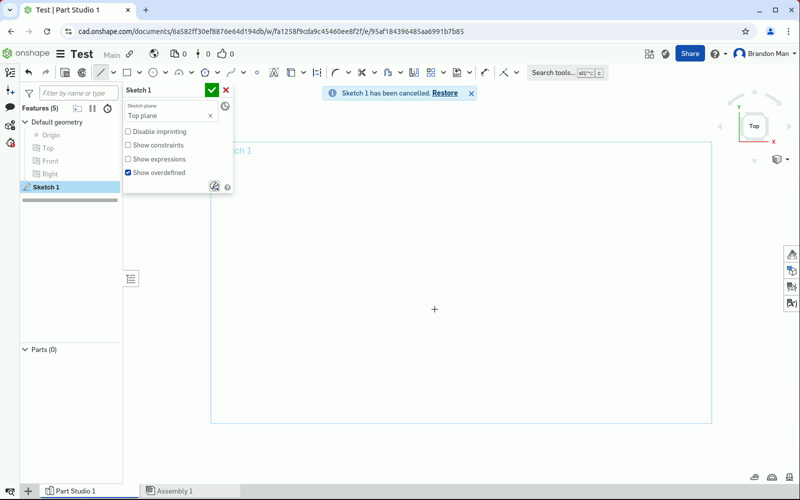
key_up(shift)
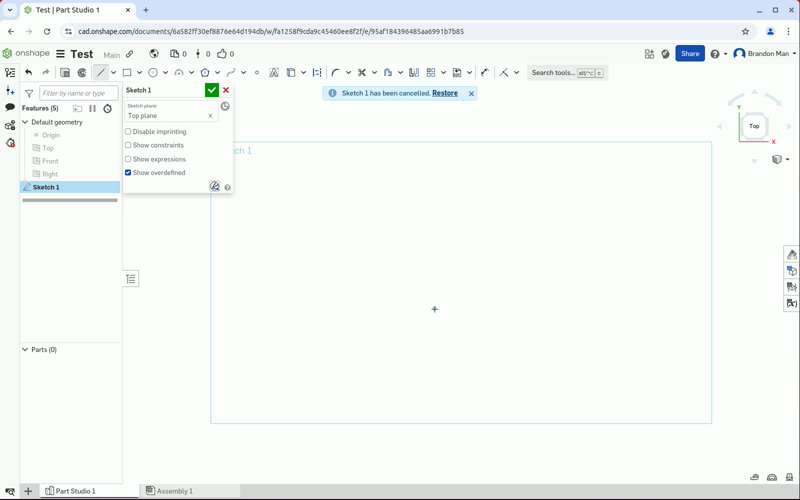
key_down(shift)
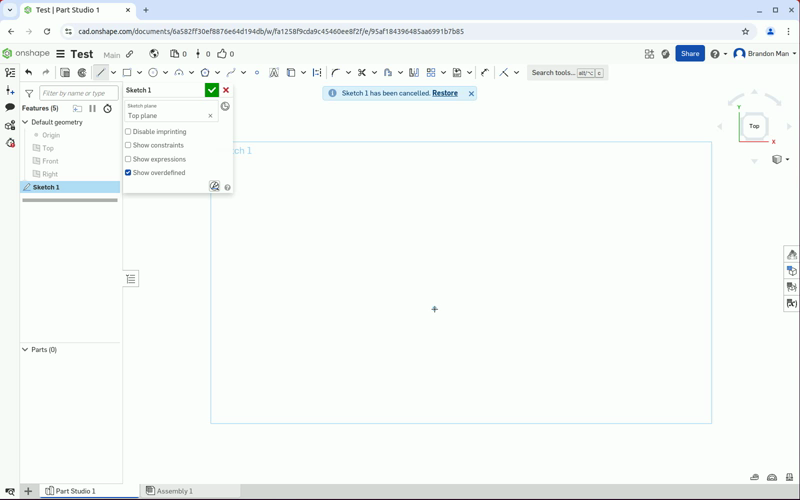
mouse_move(464, 308)
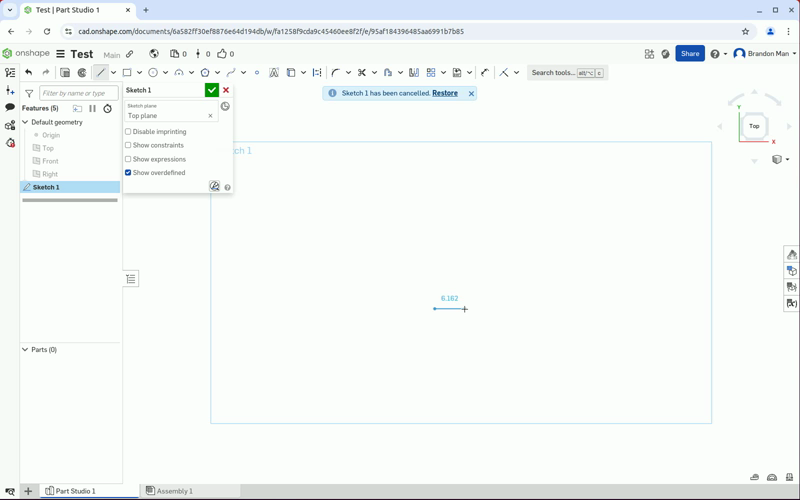
mouse_move(486, 308)
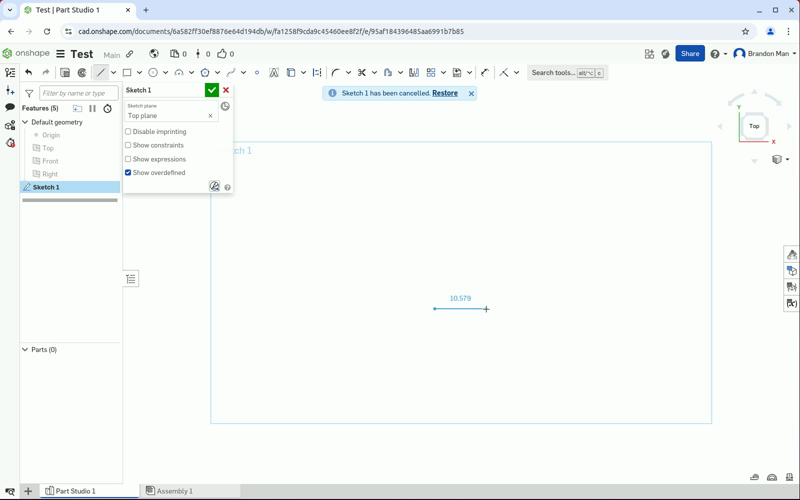
click(486, 308)
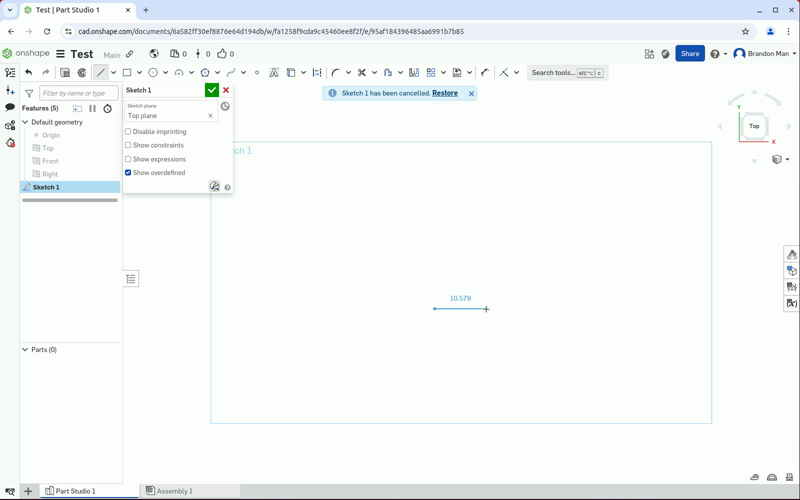
key_up(shift)
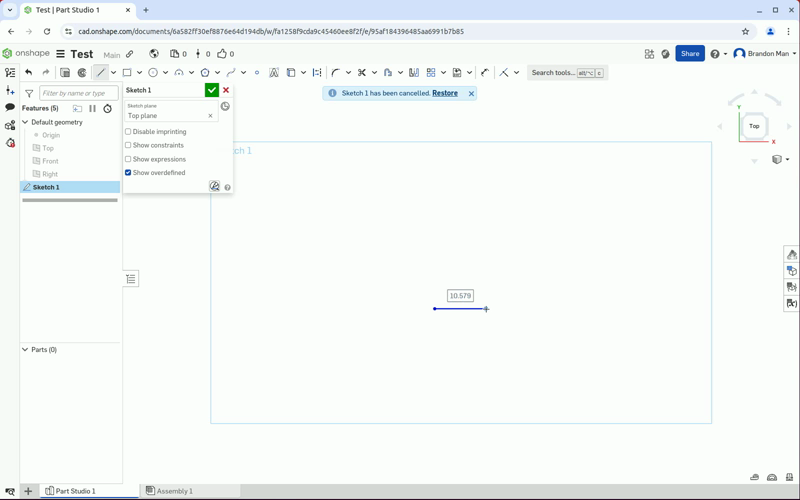
key_down(shift)
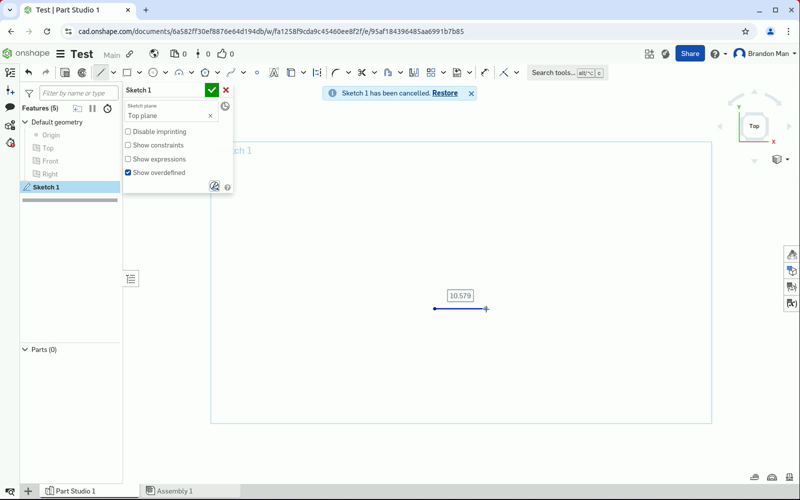
mouse_move(516, 308)
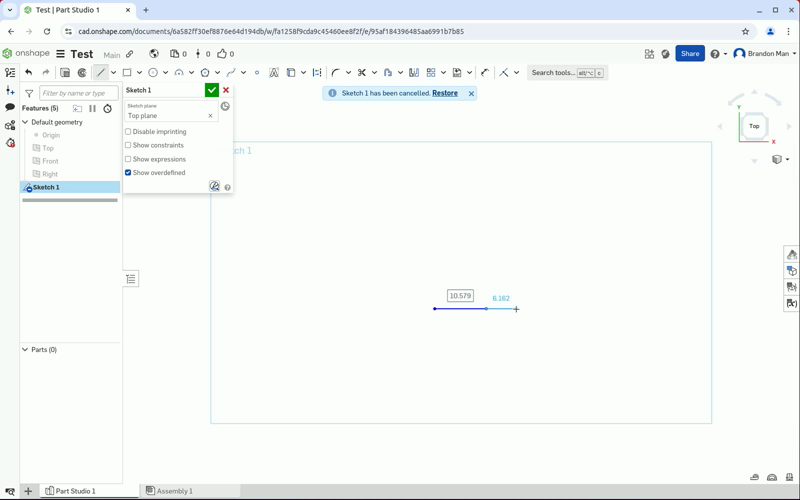
mouse_move(486, 257)
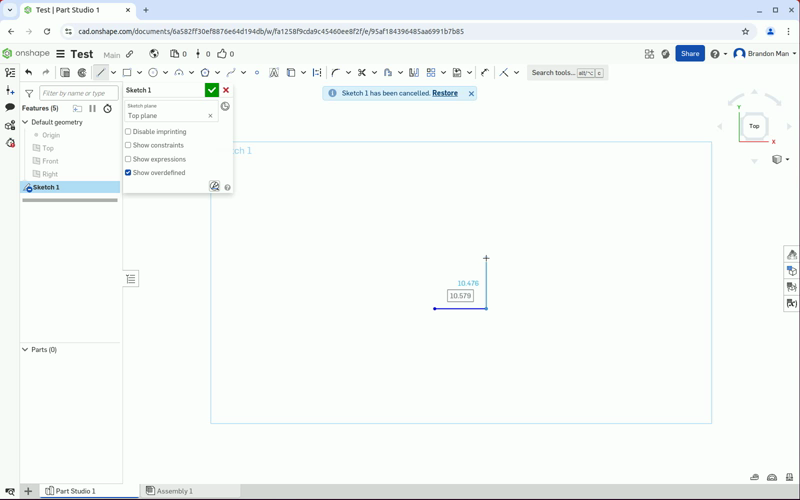
click(486, 257)
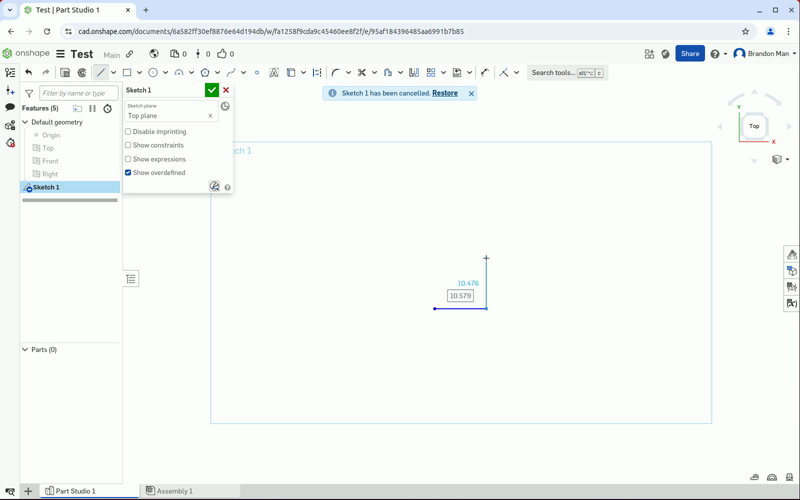
key_up(shift)
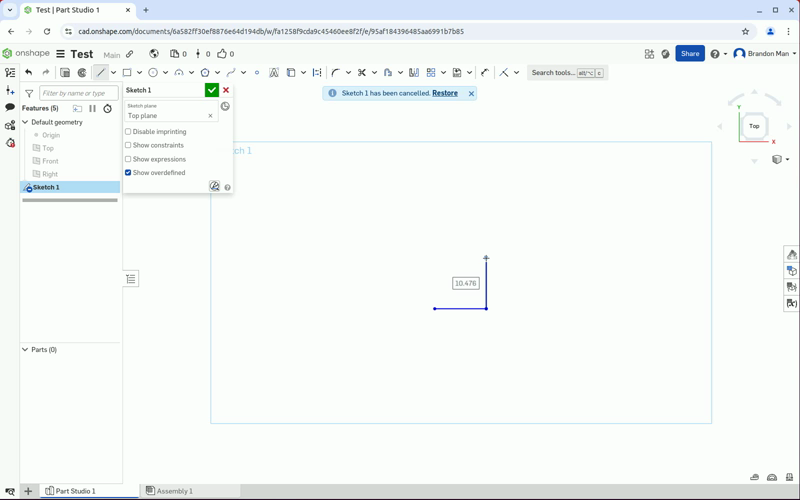
key_down(shift)
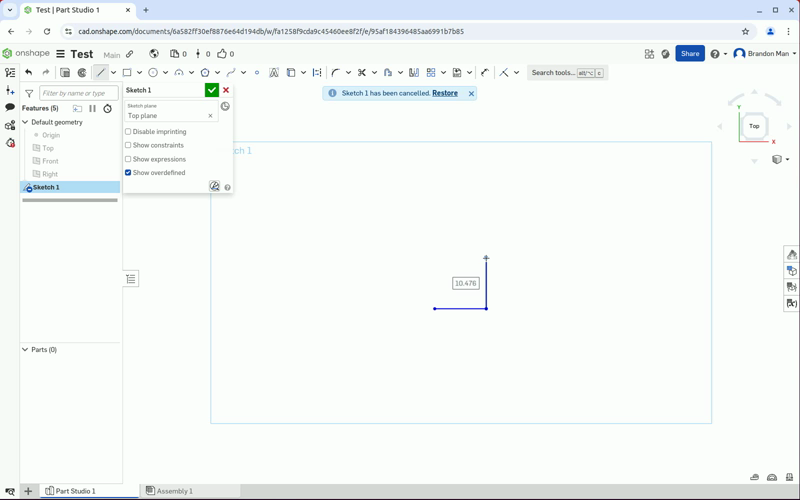
mouse_move(516, 257)
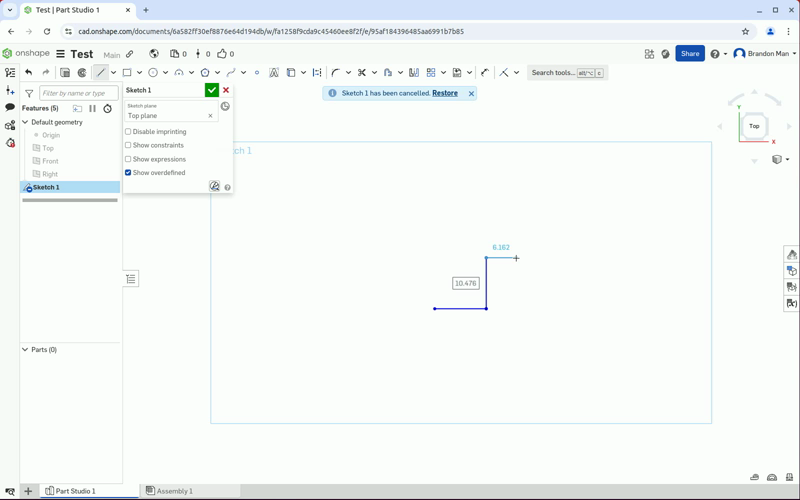
mouse_move(434, 257)
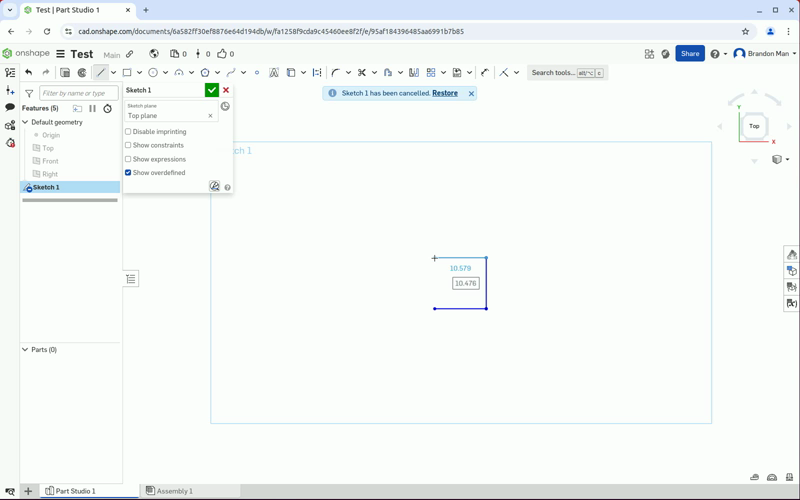
click(434, 257)
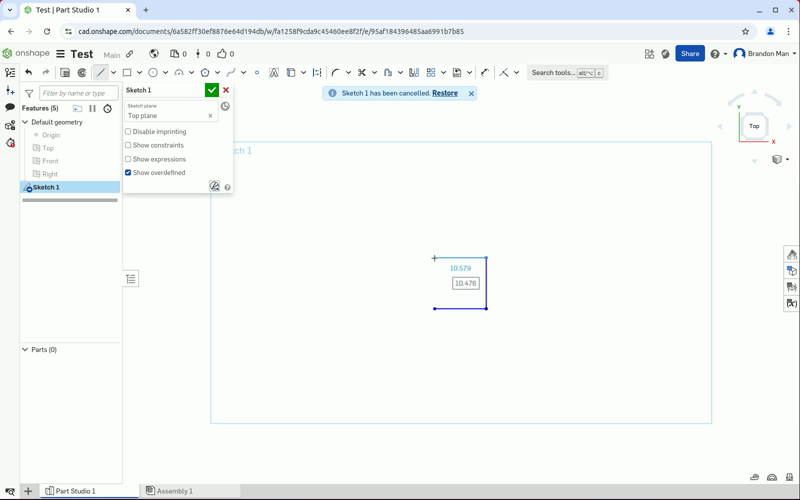
key_up(shift)
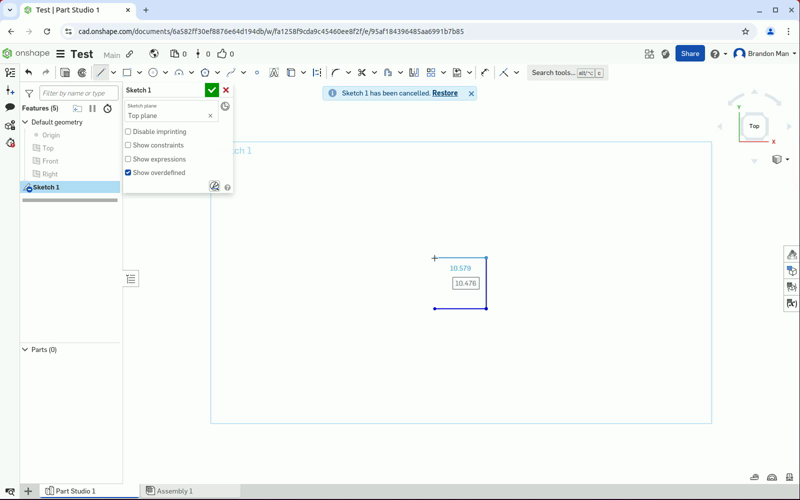
mouse_move(464, 257)
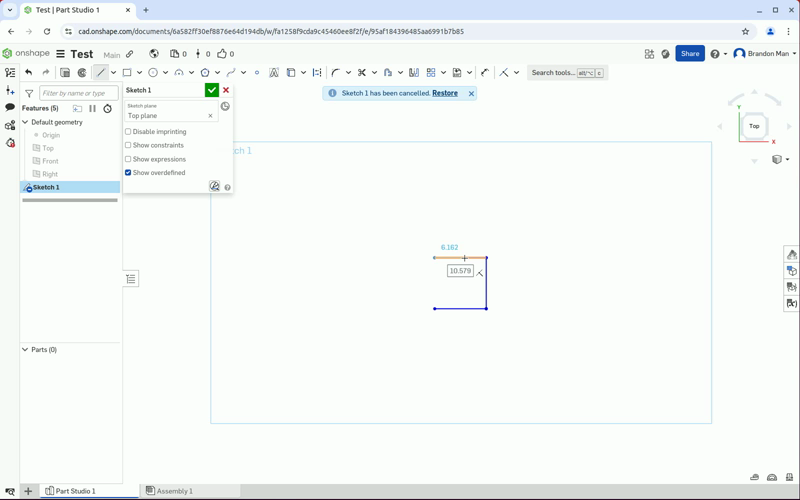
key_down(shift)
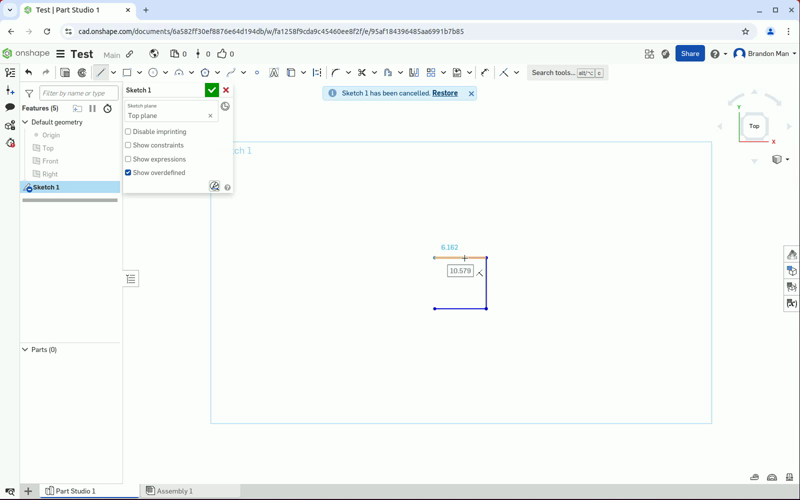
mouse_move(434, 308)
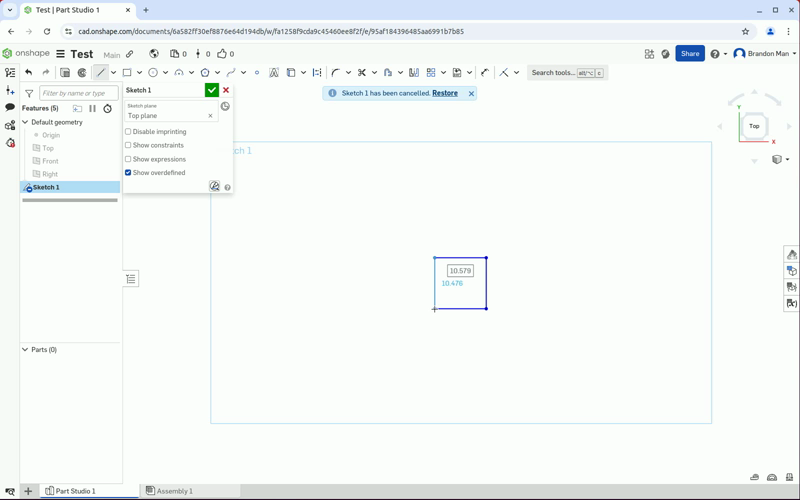
key_up(shift)
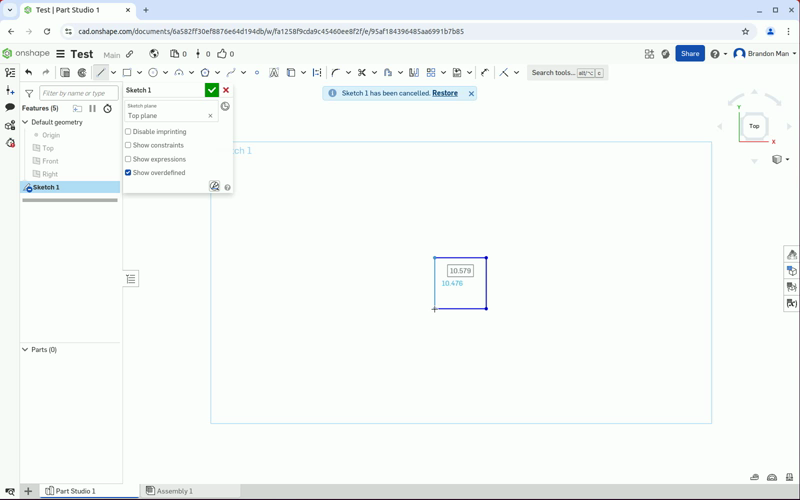
click(434, 308)
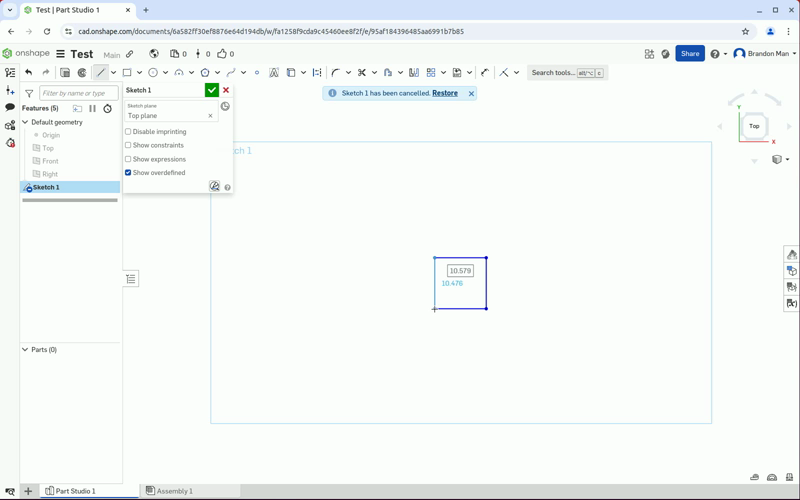
key(esc)
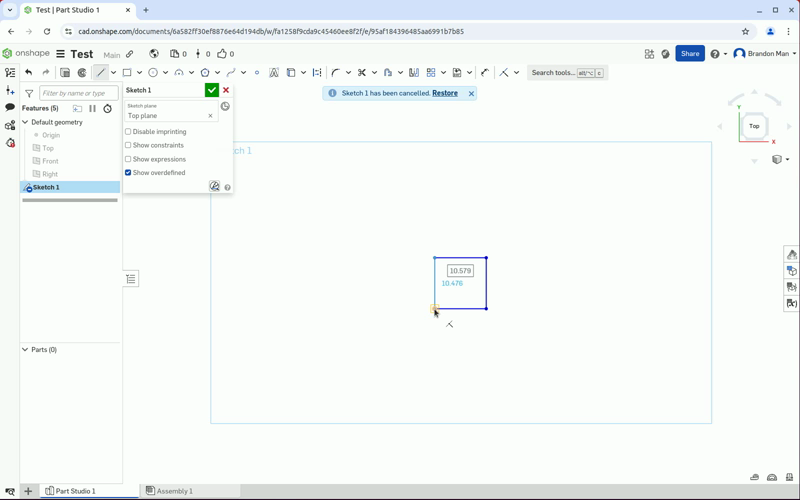
mouse_move(448, 277)
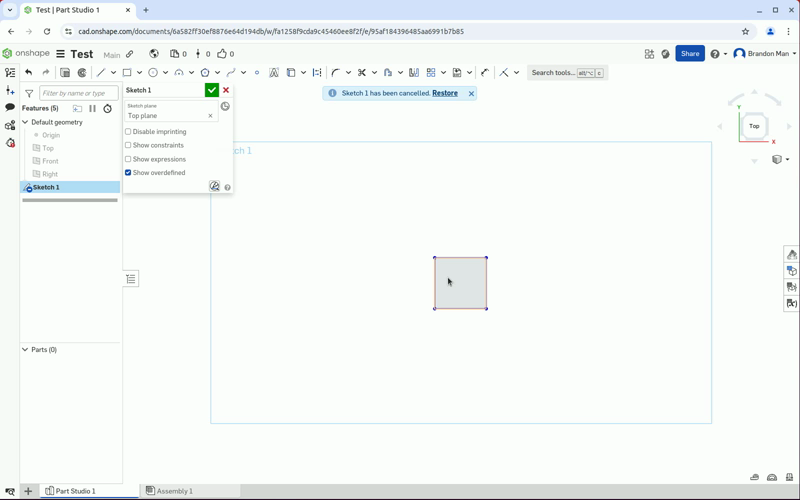
click(448, 277)
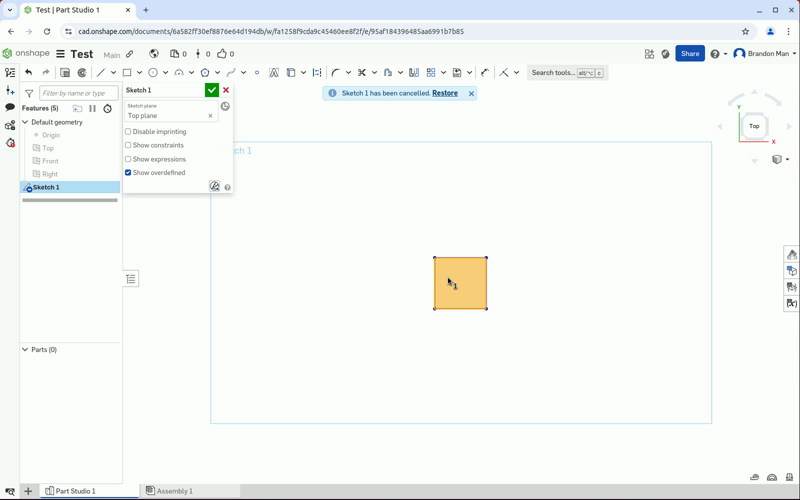
mouse_move(73, 352)
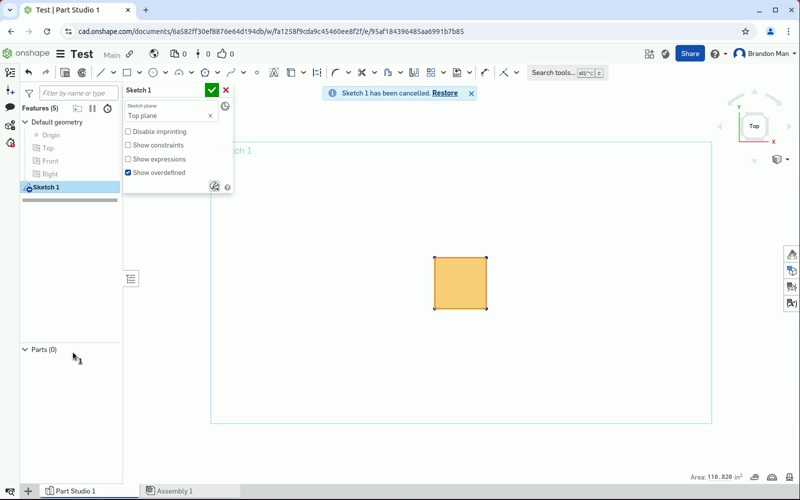
key(shift+y)
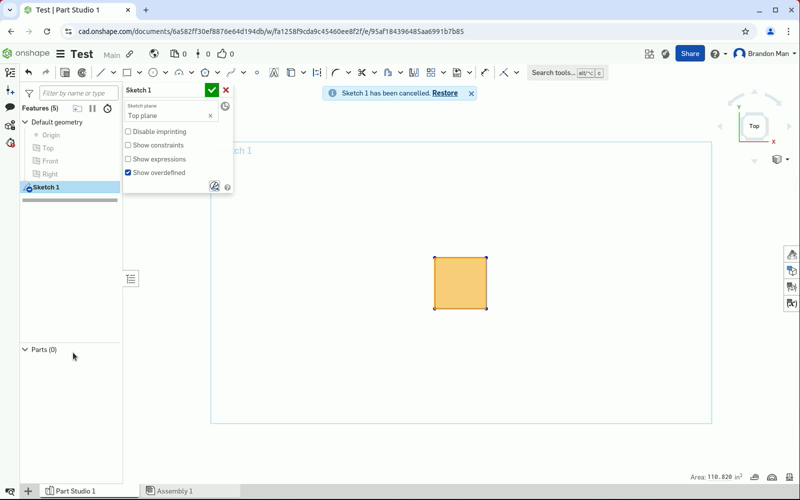
key(shift+e)
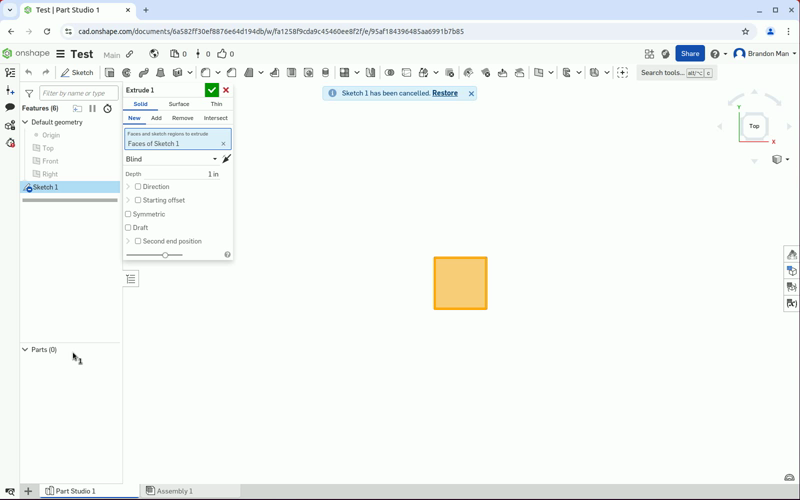
mouse_move(143, 106)
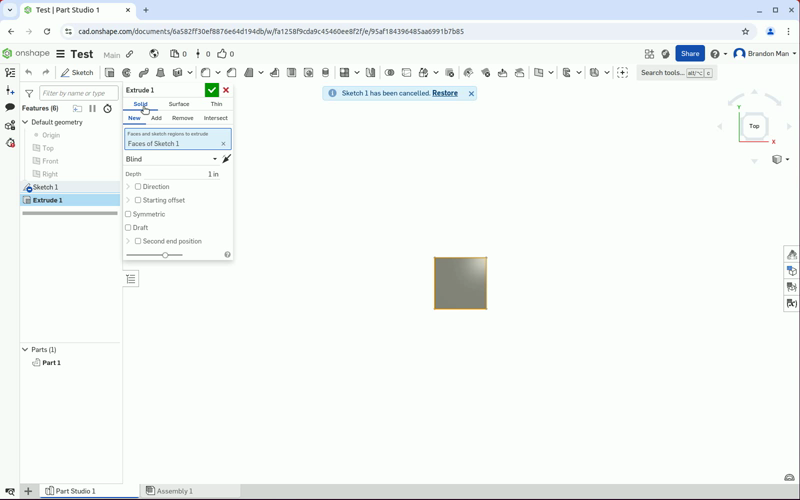
click(143, 106)
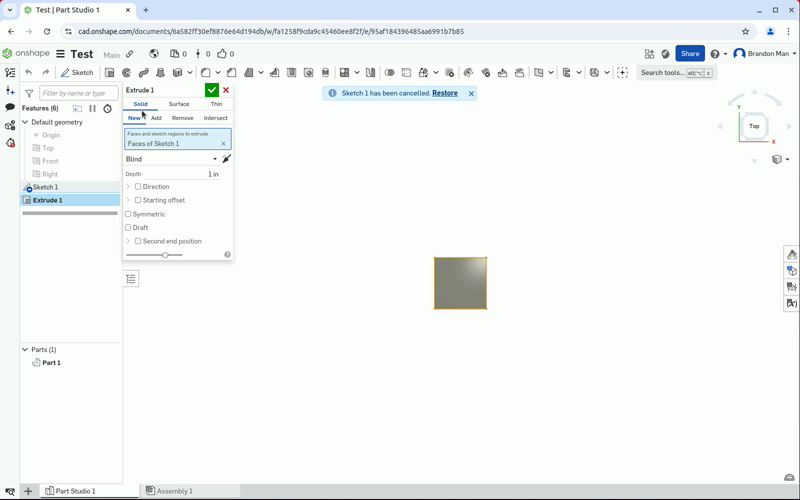
mouse_move(137, 120)
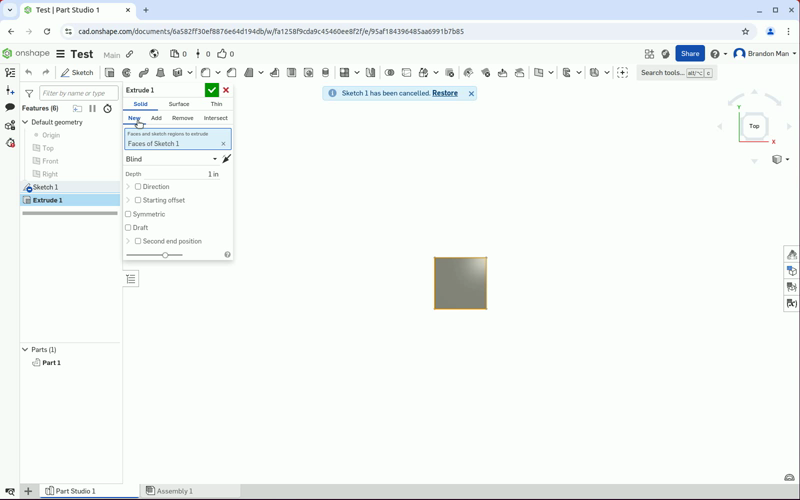
click(137, 120)
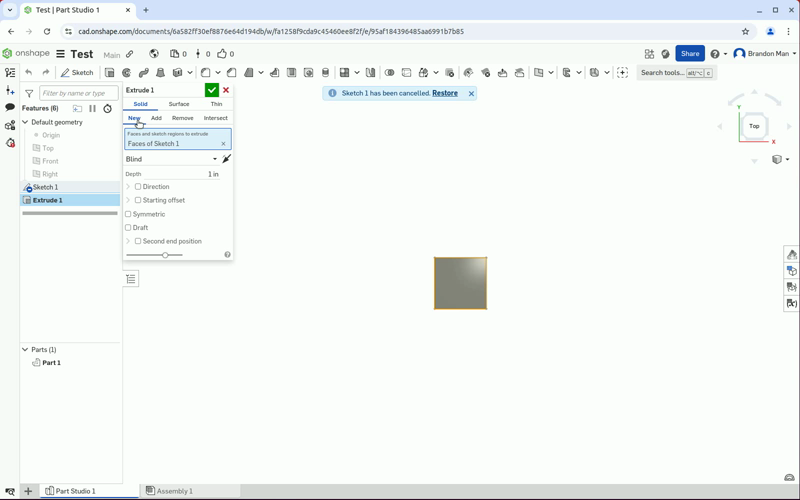
key(tab, 4)
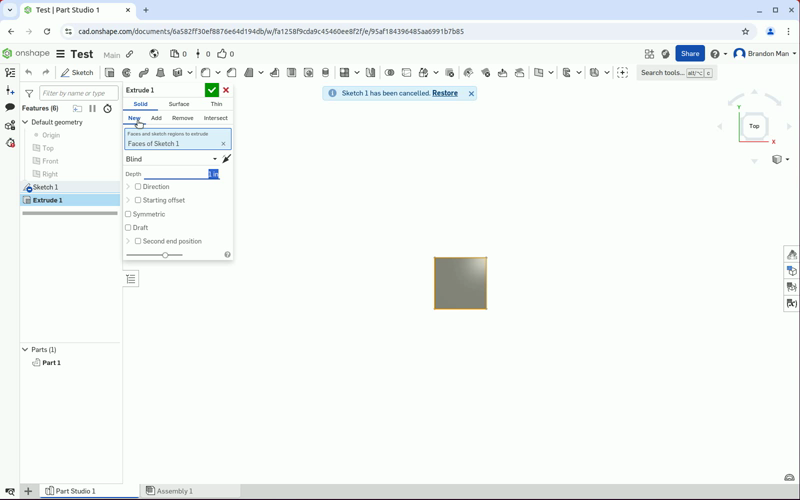
text(23.108)
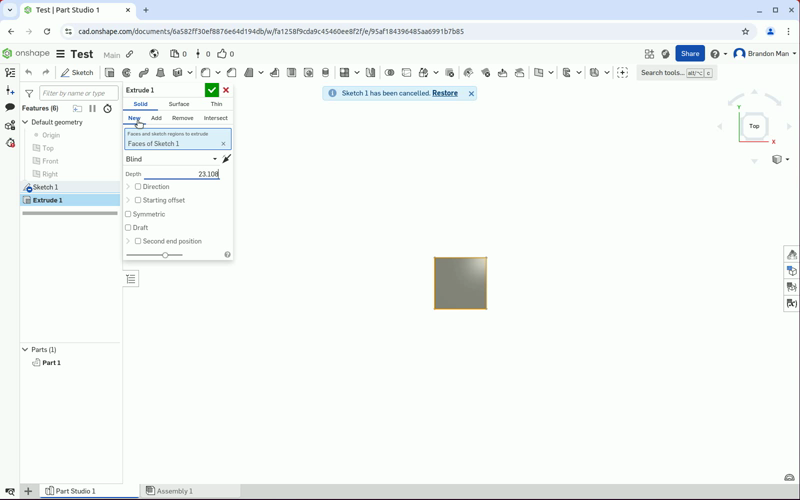
key(enter)
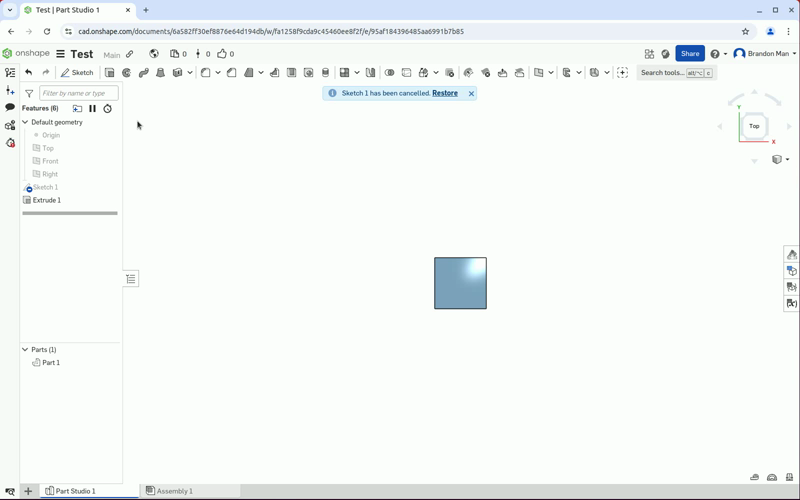
key(shift+h)
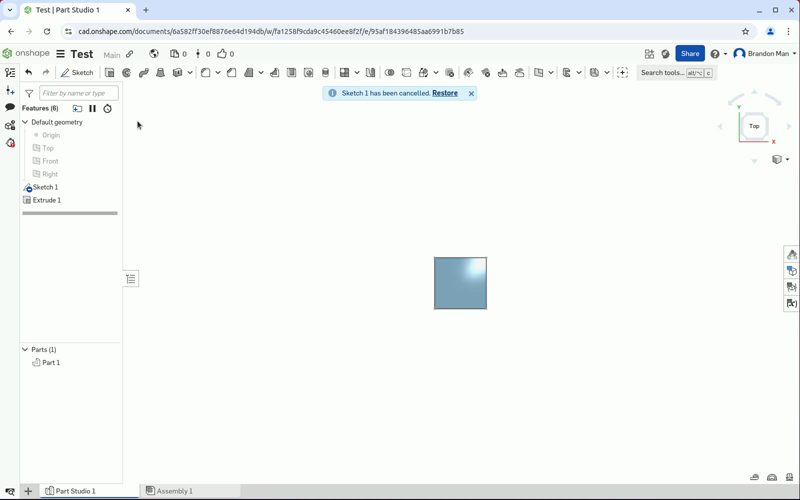
key(shift+h)
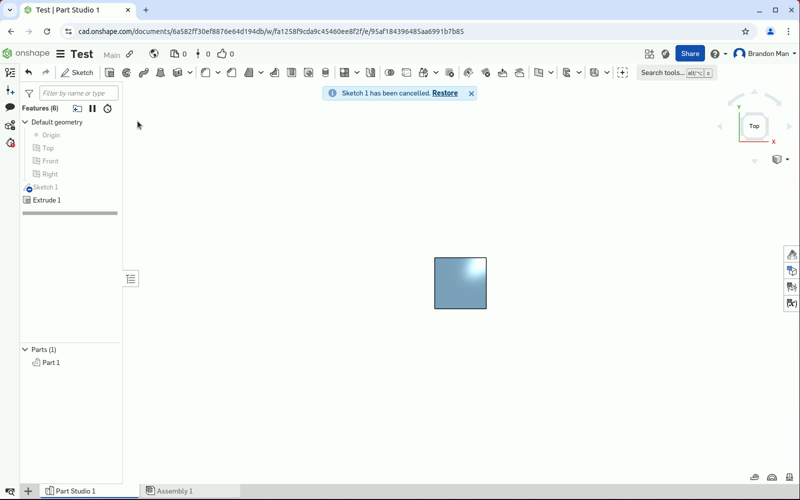
mouse_move(73, 189)
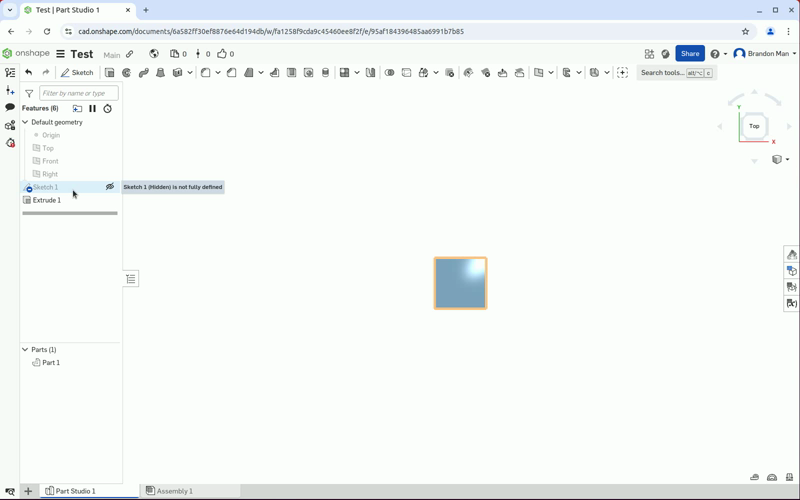
click(73, 189)
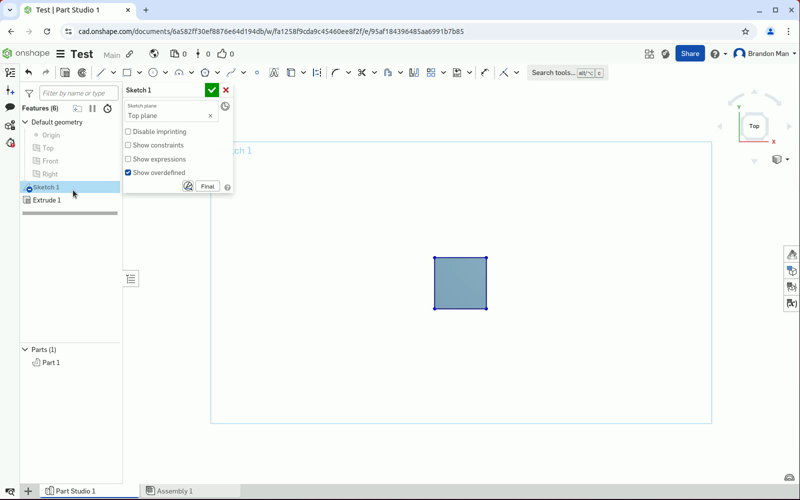
mouse_move(229, 92)
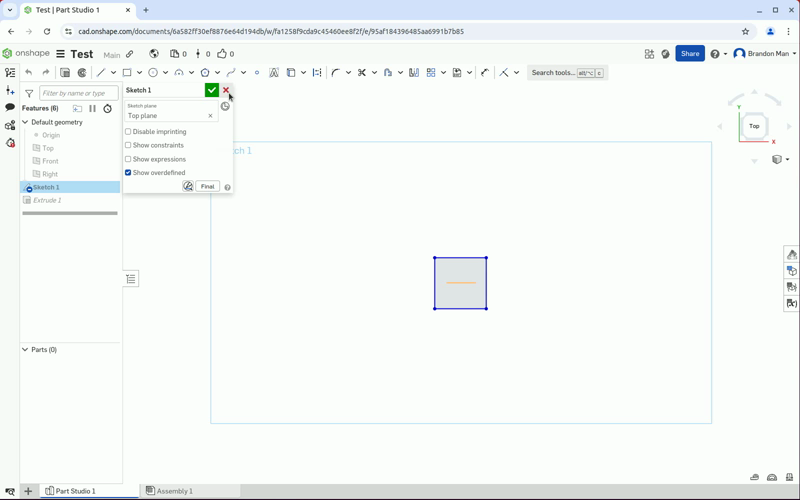
click(229, 92)
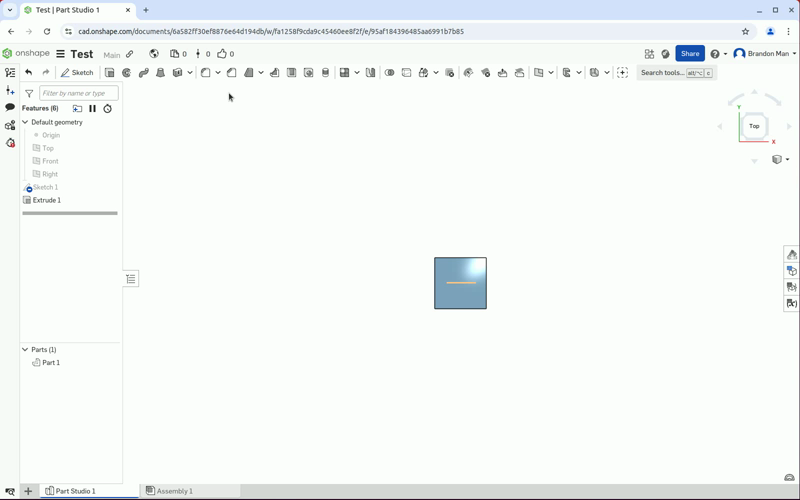
mouse_move(541, 75)
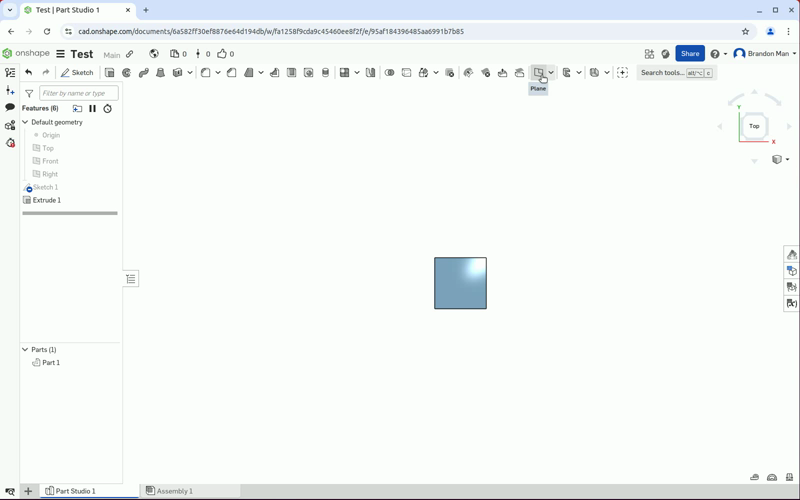
click(541, 75)
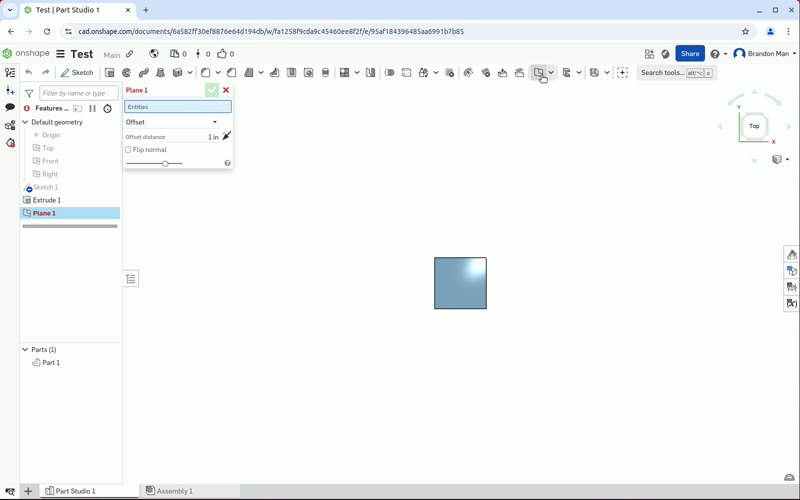
mouse_move(73, 150)
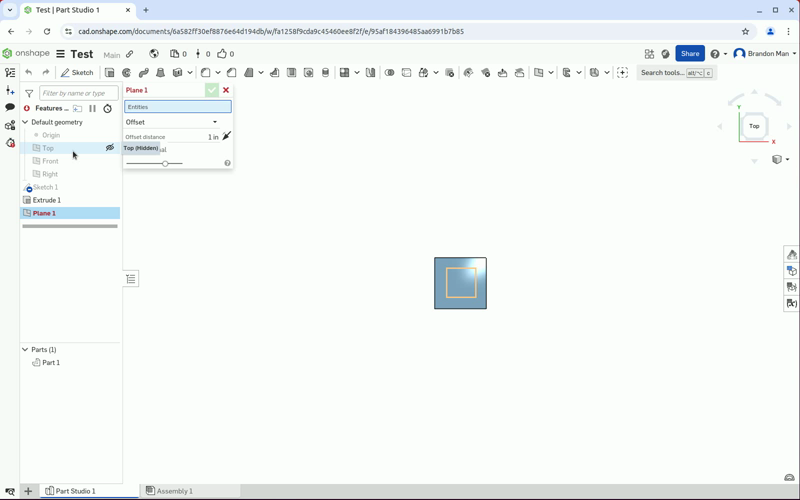
click(73, 150)
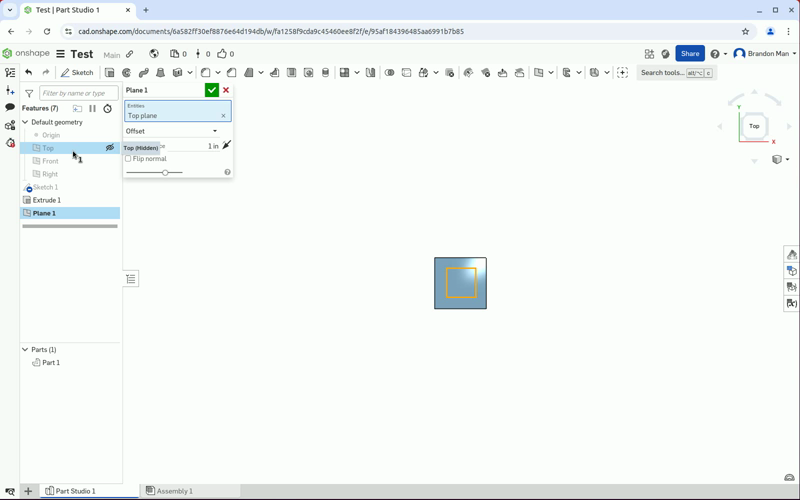
key(tab, 2)
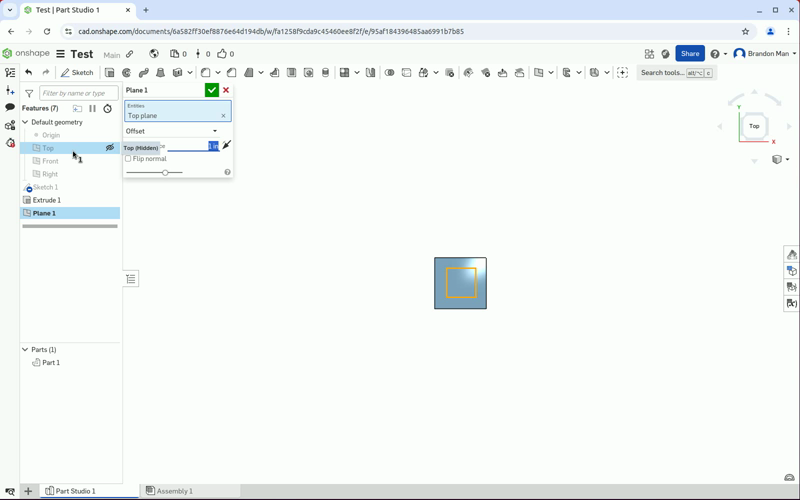
text(23.108)
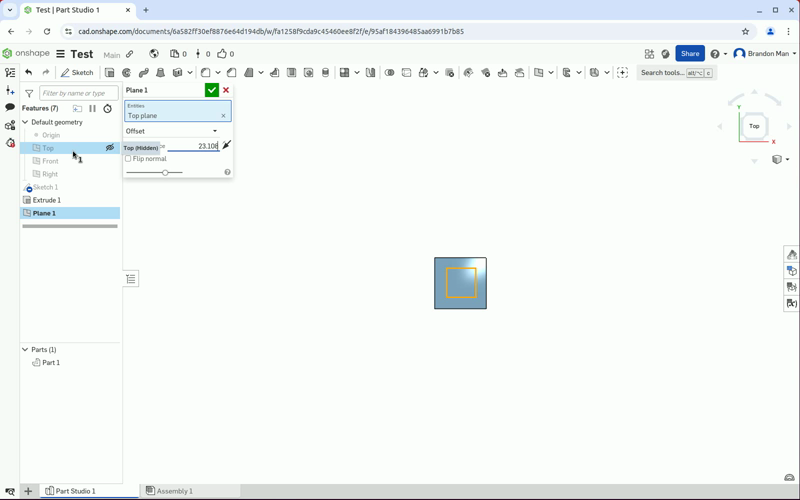
key(enter, 2)
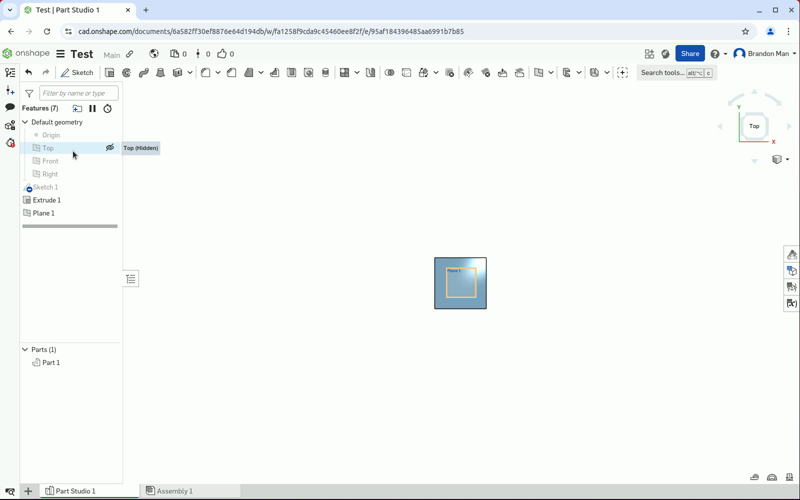
key(shift+s)
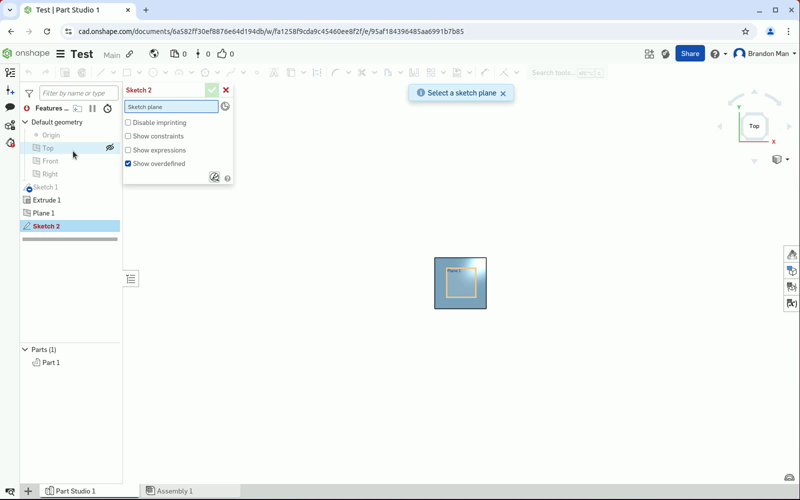
mouse_move(73, 215)
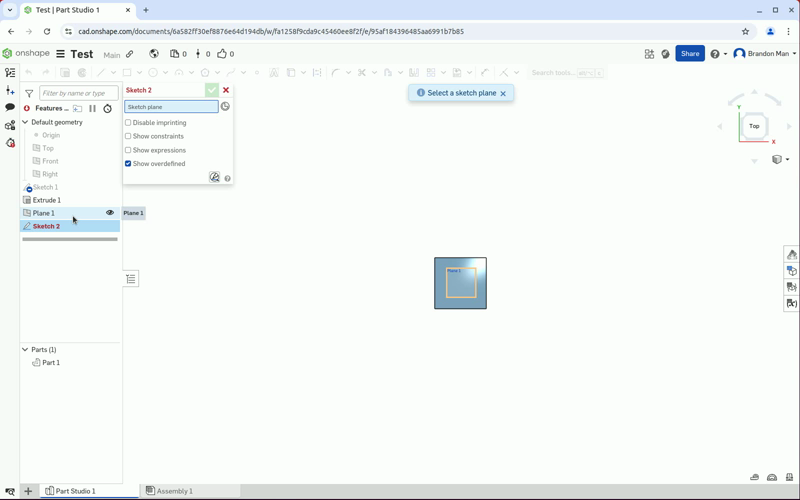
click(73, 215)
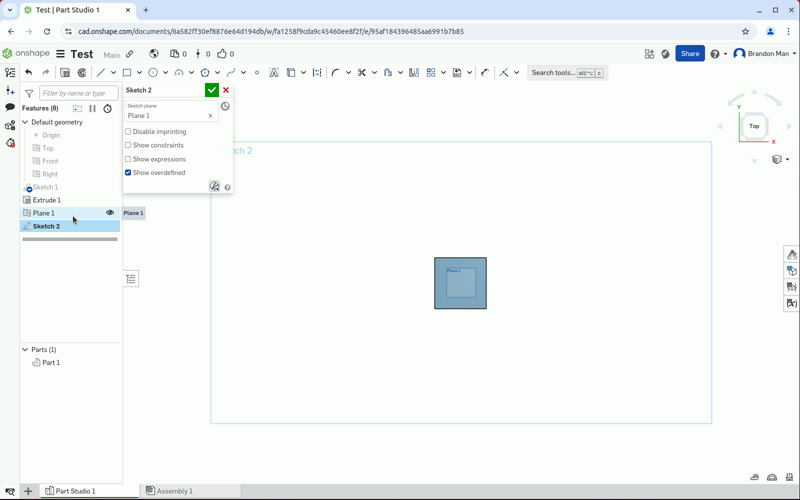
mouse_move(73, 352)
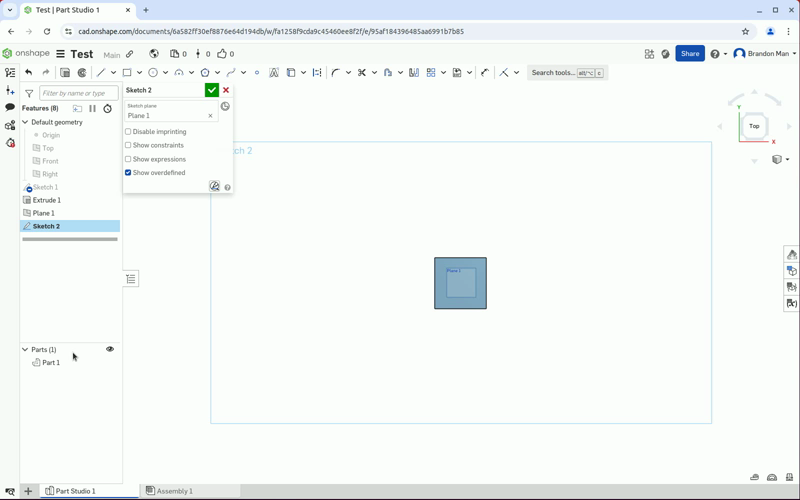
key(y)
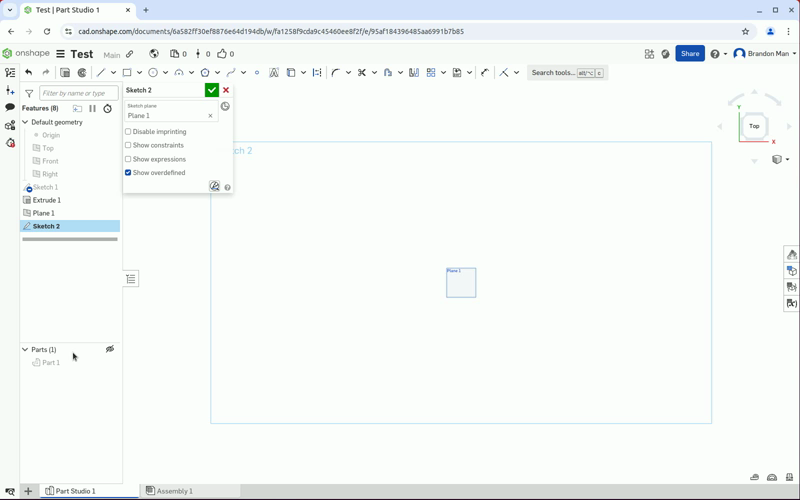
key(l)
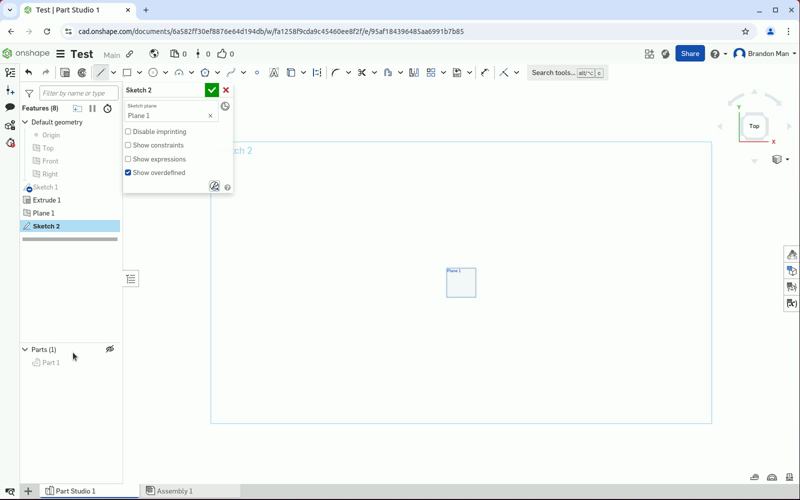
key_down(shift)
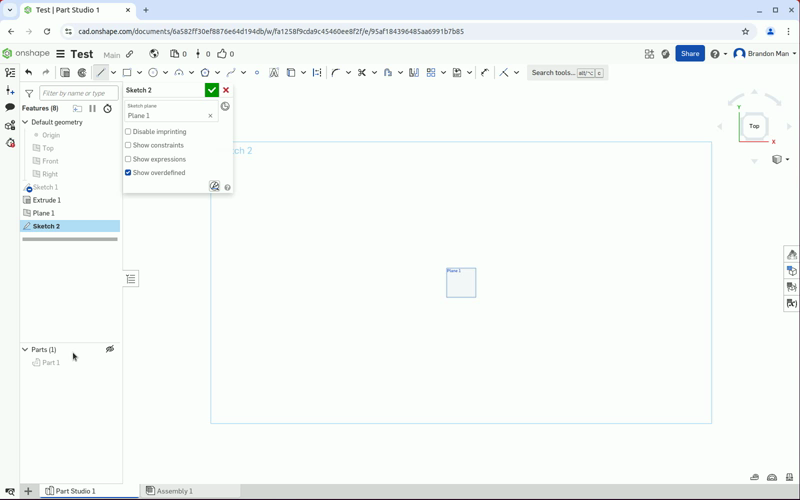
mouse_move(446, 297)
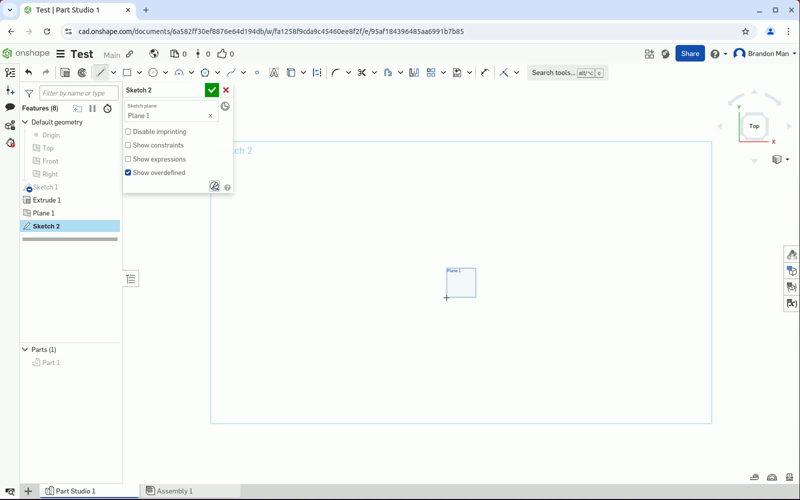
click(446, 297)
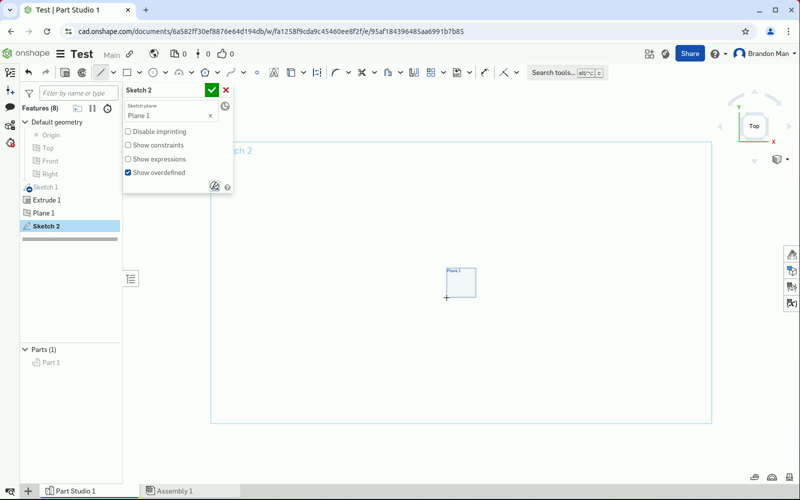
key_up(shift)
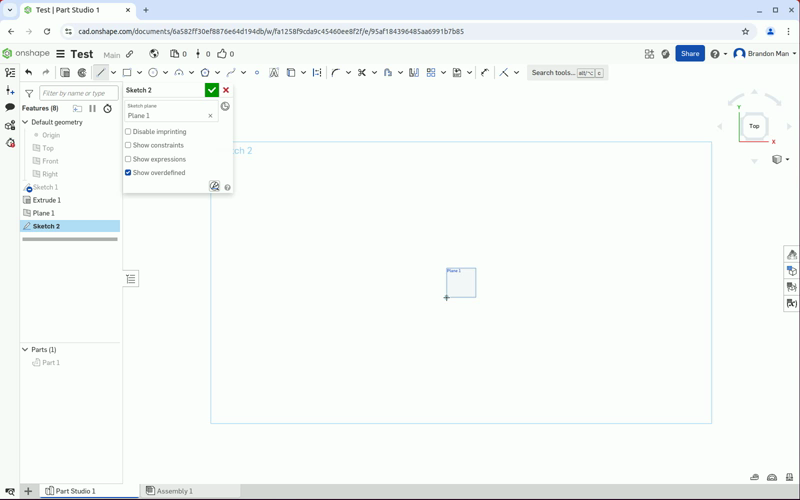
key_down(shift)
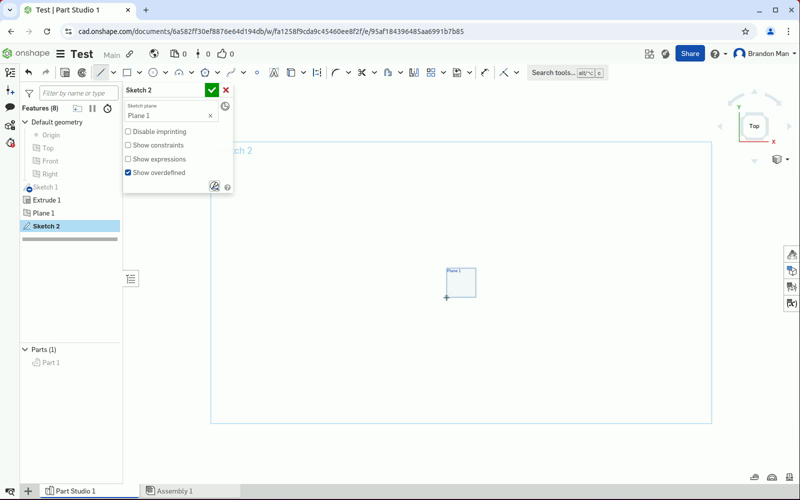
mouse_move(476, 297)
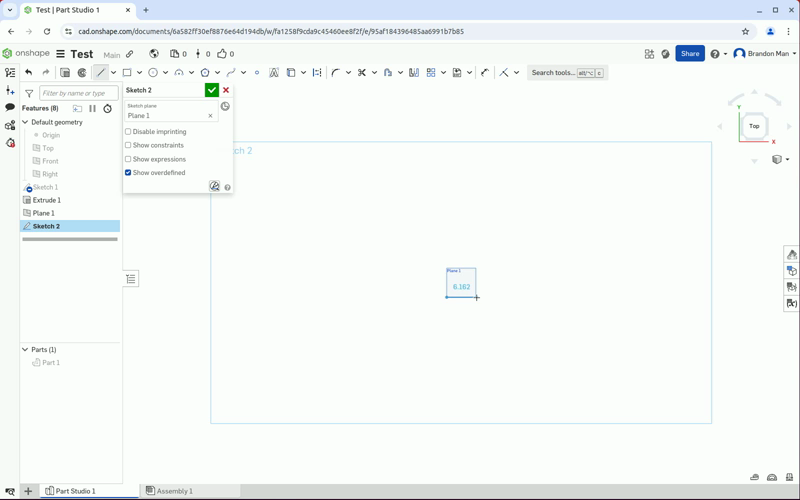
mouse_move(475, 297)
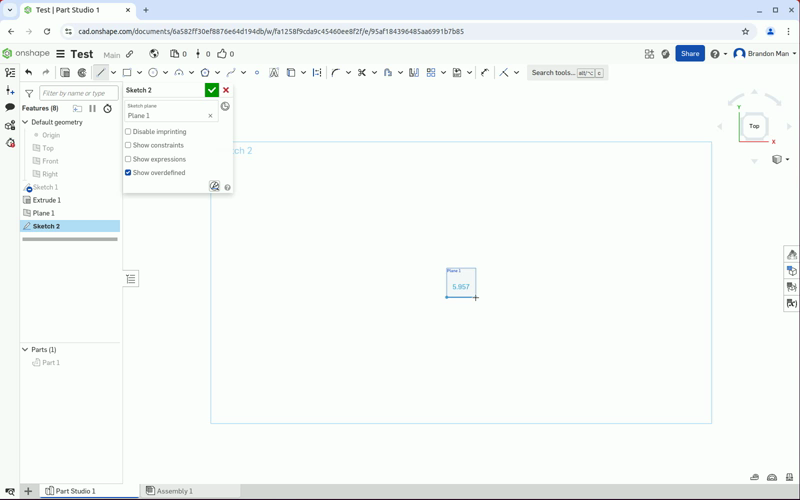
click(475, 297)
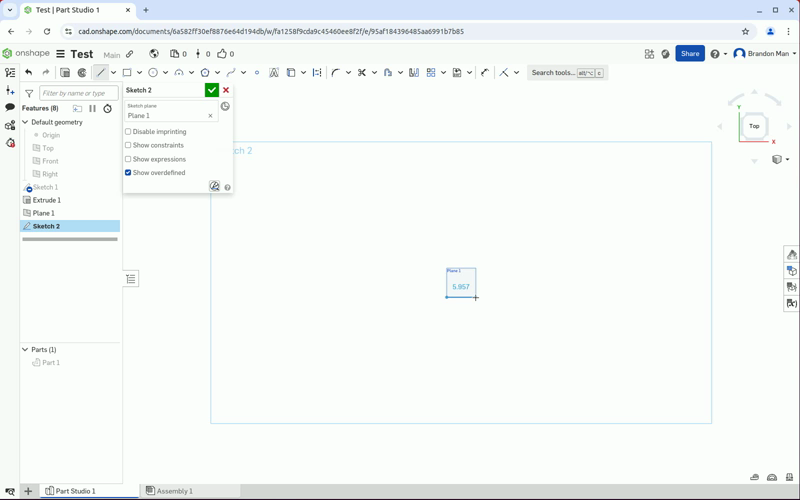
key_up(shift)
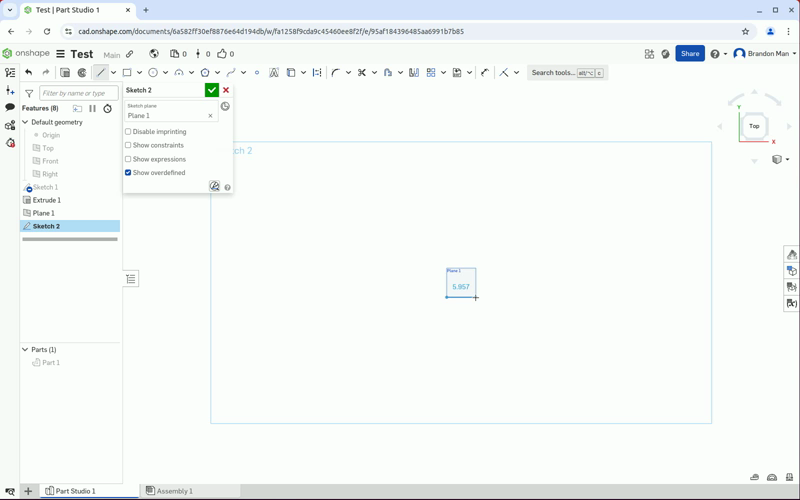
key_down(shift)
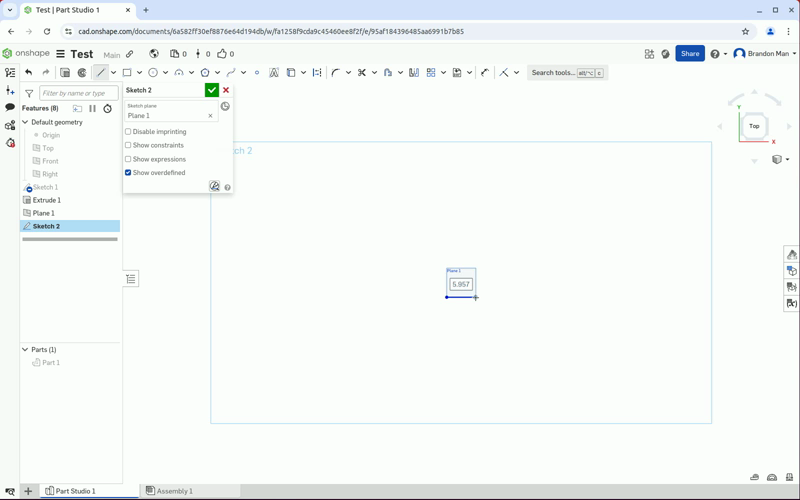
mouse_move(505, 297)
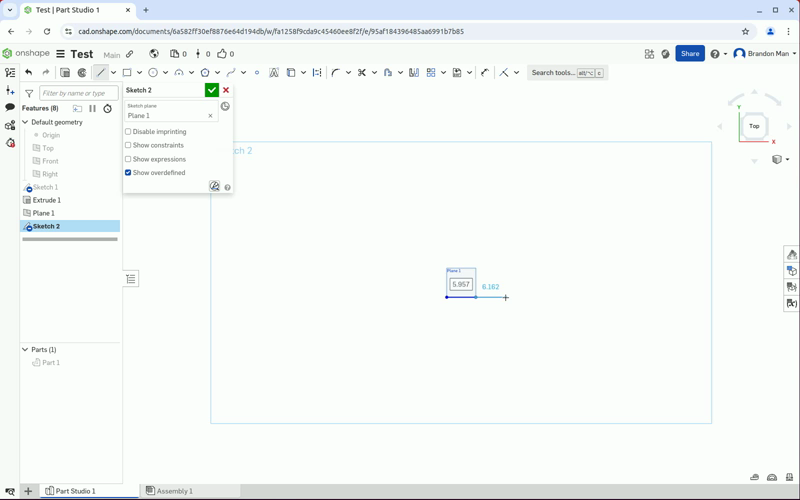
mouse_move(475, 267)
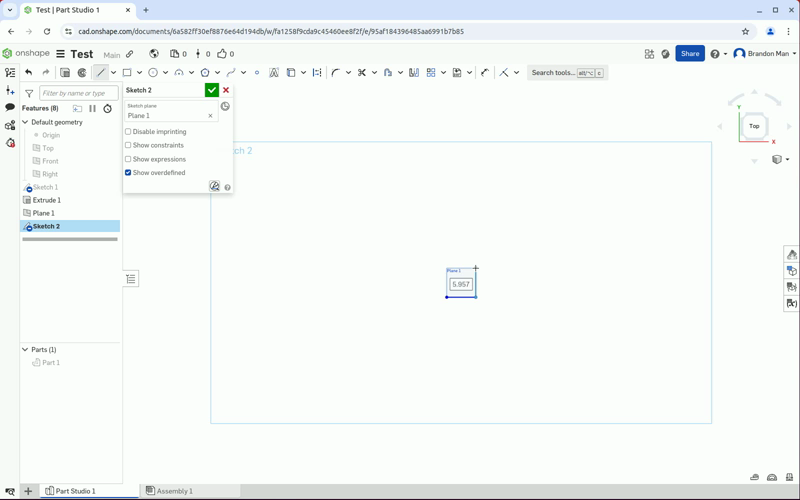
click(475, 267)
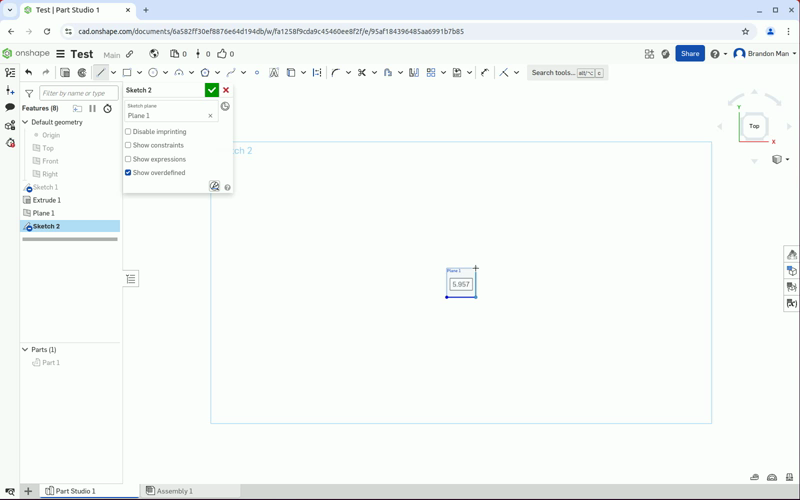
key_up(shift)
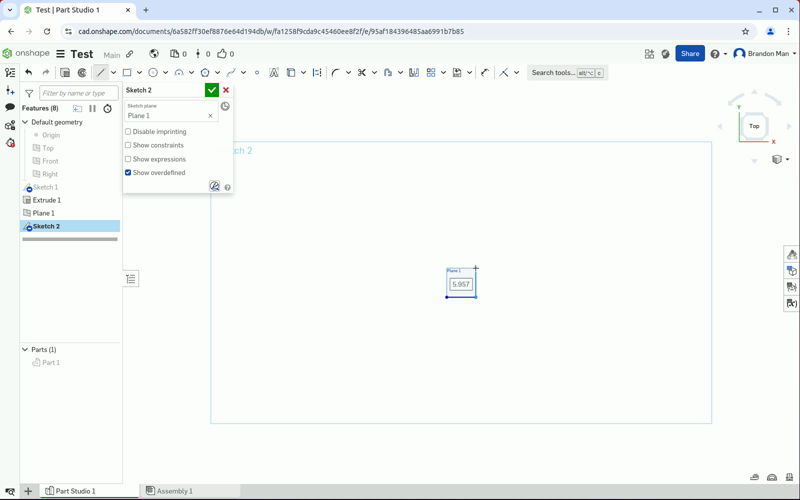
key_down(shift)
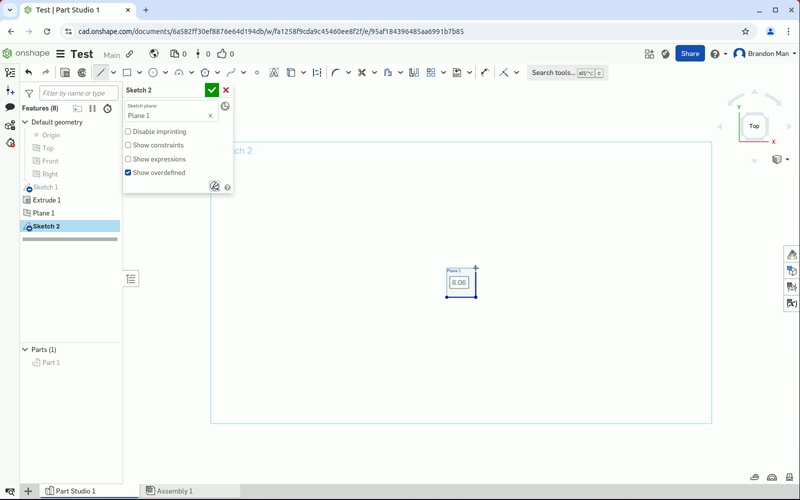
mouse_move(505, 267)
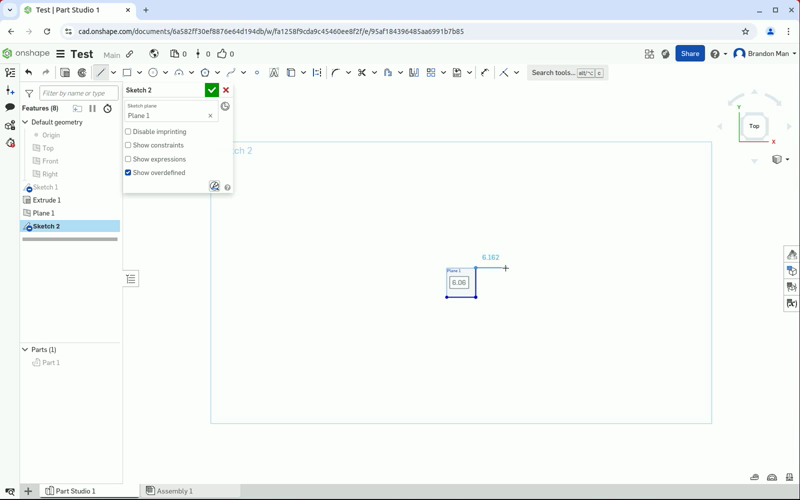
mouse_move(446, 267)
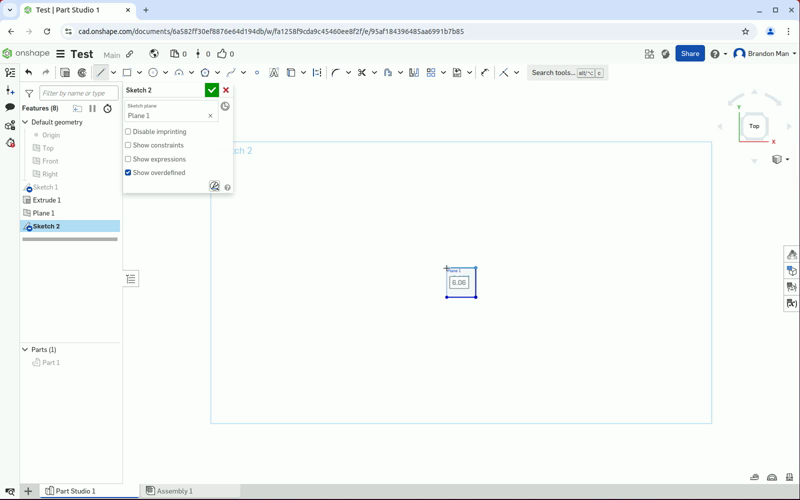
click(446, 267)
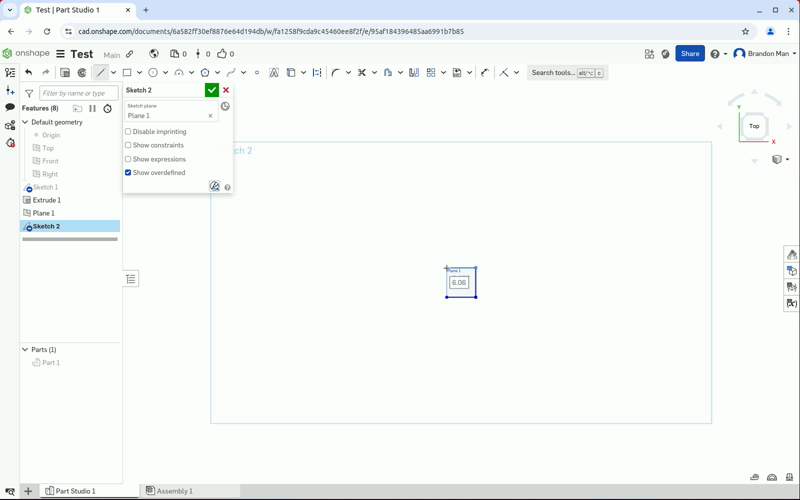
key_up(shift)
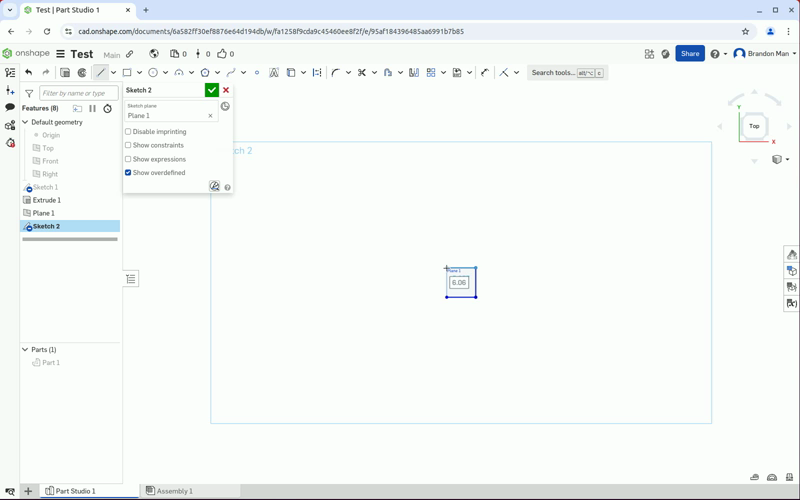
mouse_move(476, 267)
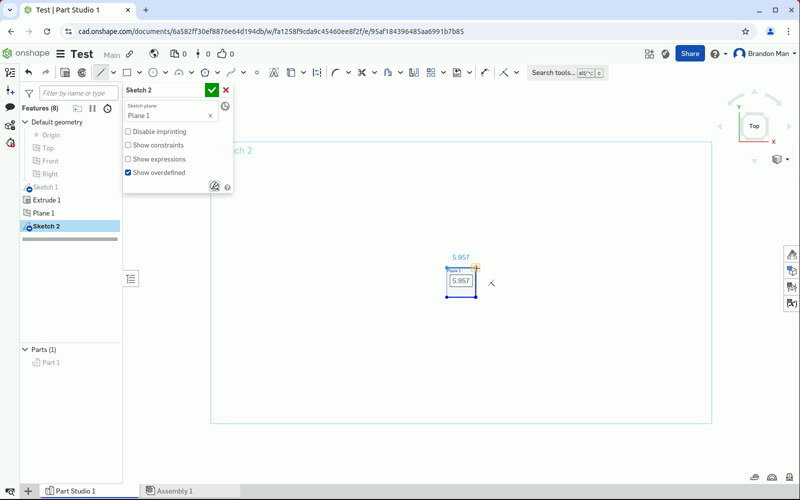
key_down(shift)
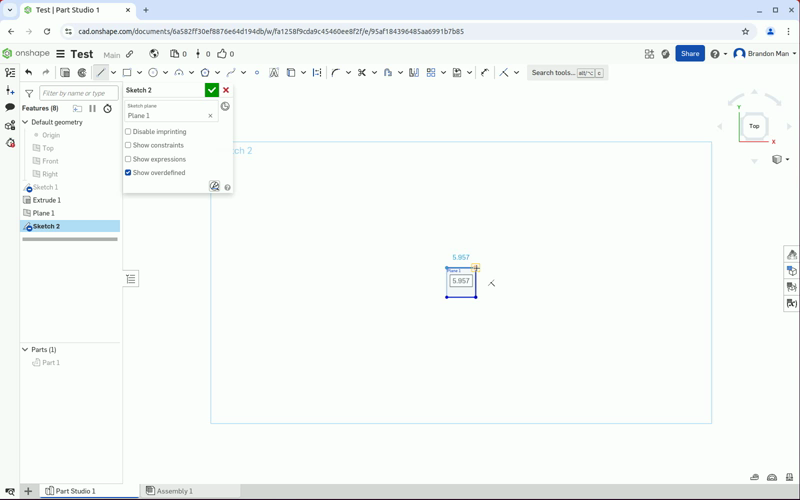
mouse_move(446, 297)
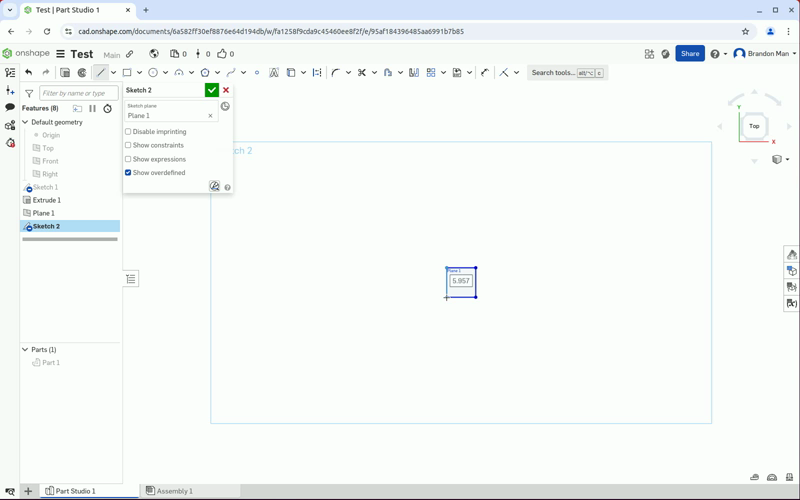
key_up(shift)
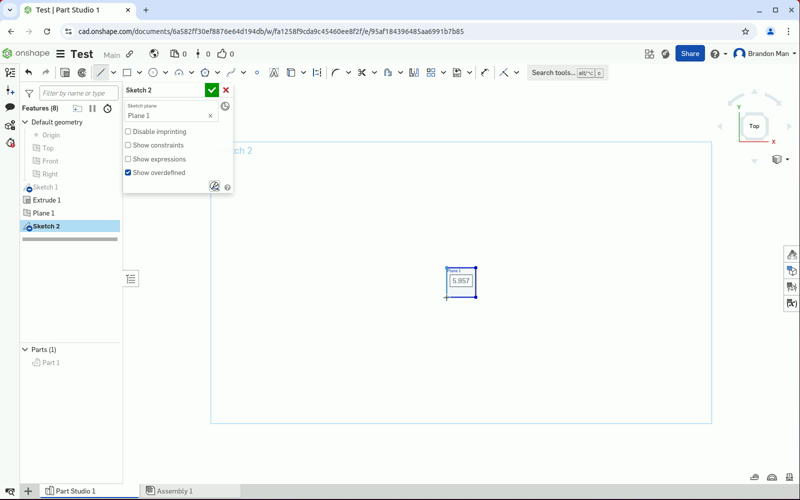
click(446, 297)
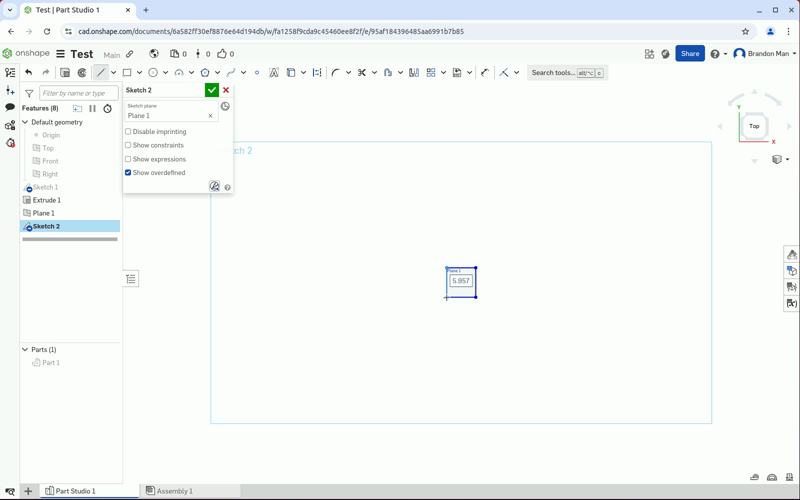
key(esc)
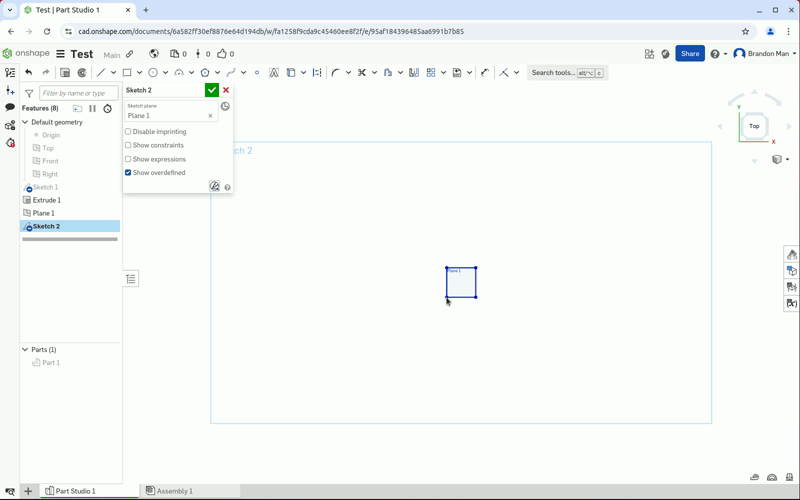
mouse_move(465, 290)
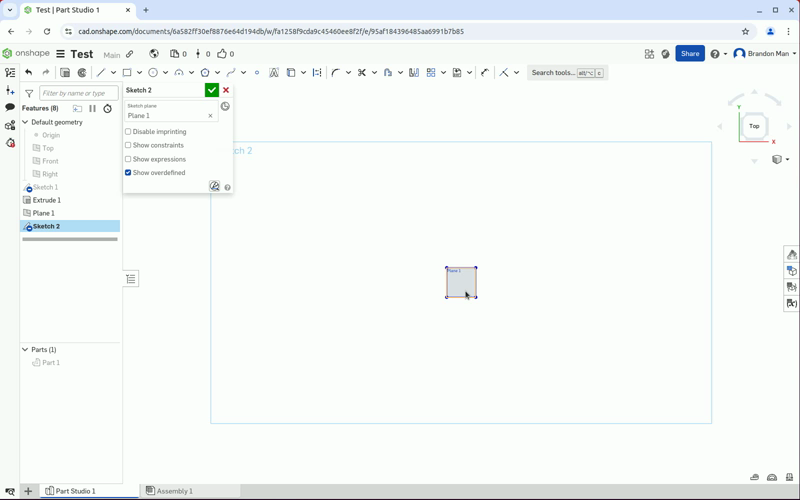
scroll(6)
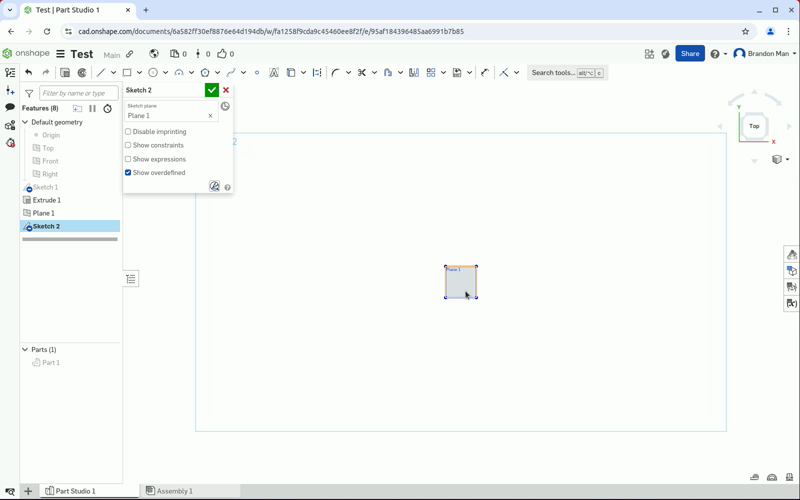
scroll(6)
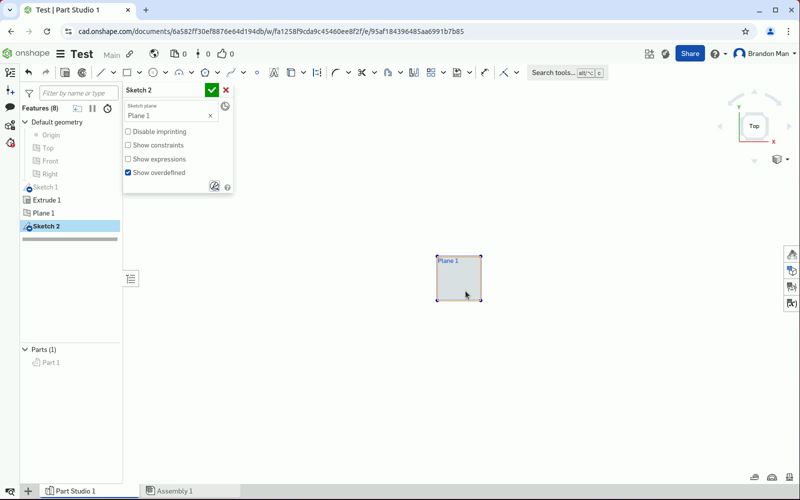
scroll(6)
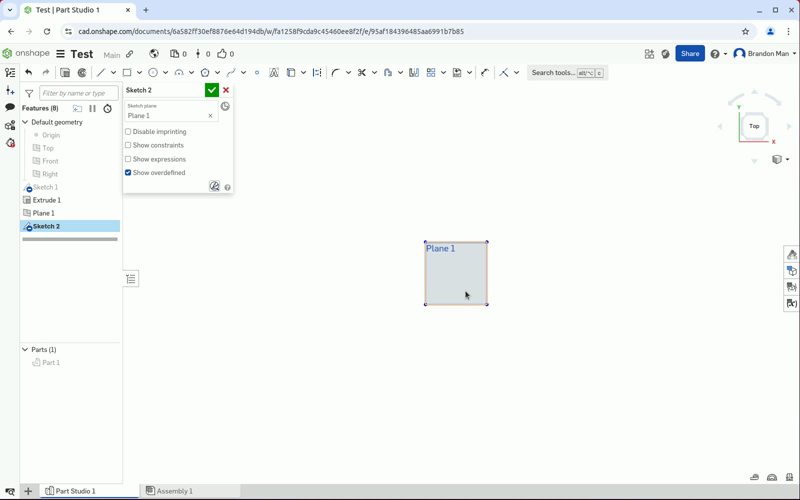
scroll(6)
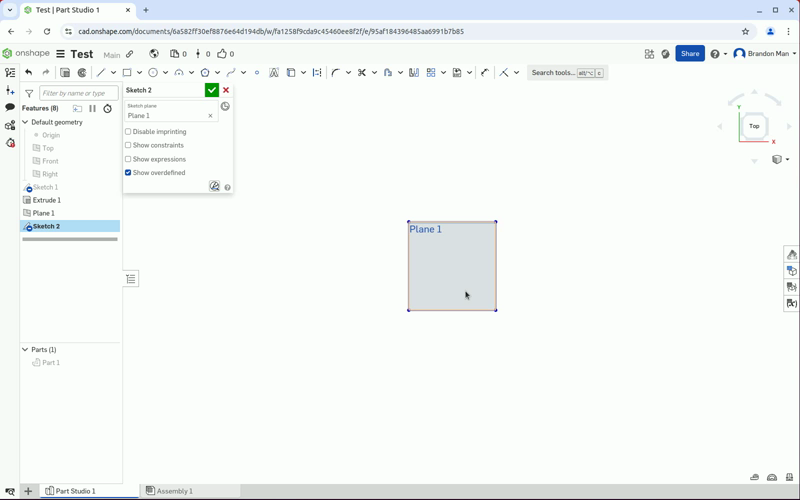
scroll(6)
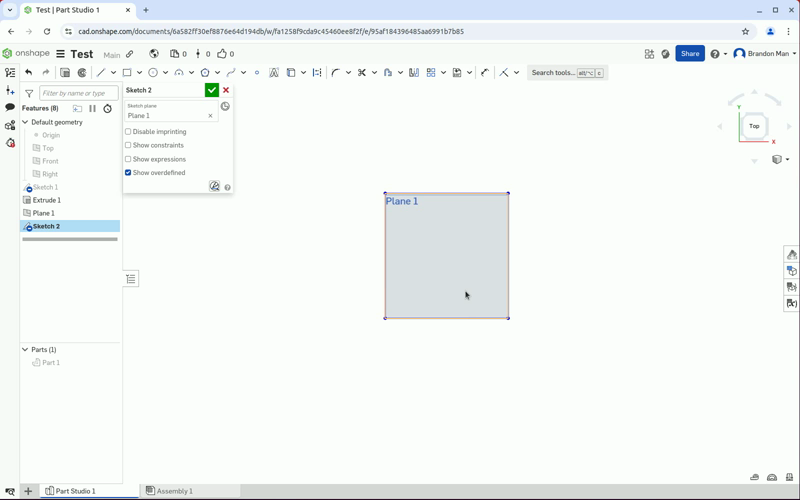
scroll(6)
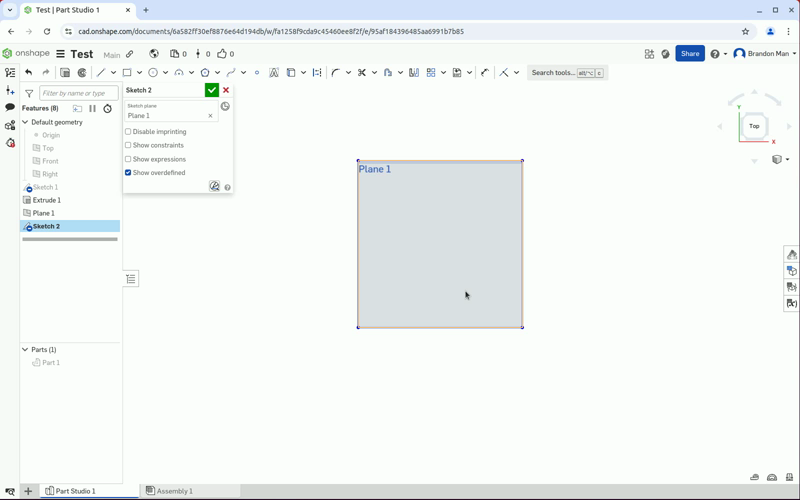
scroll(6)
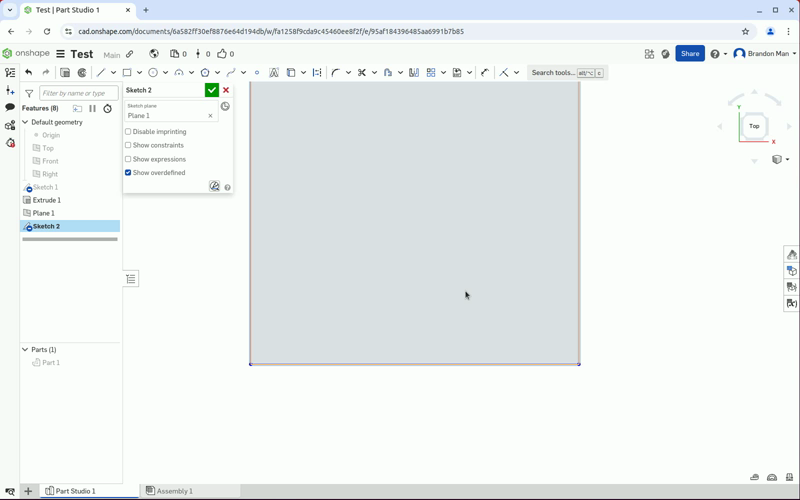
click(465, 290)
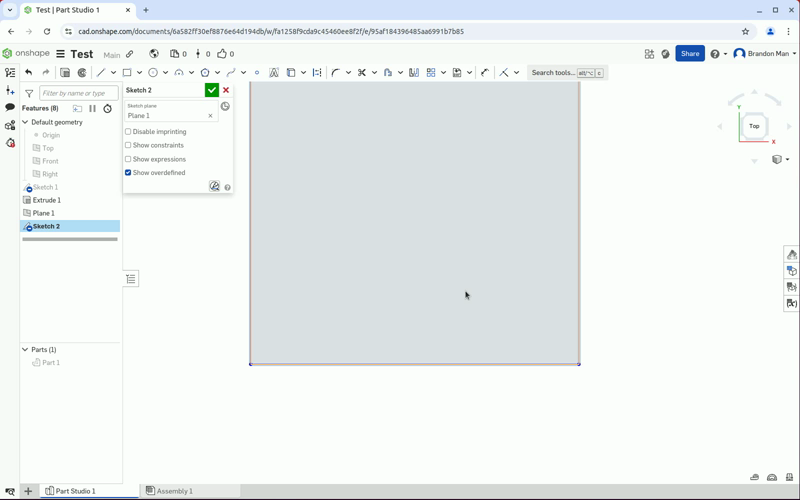
scroll(-6)
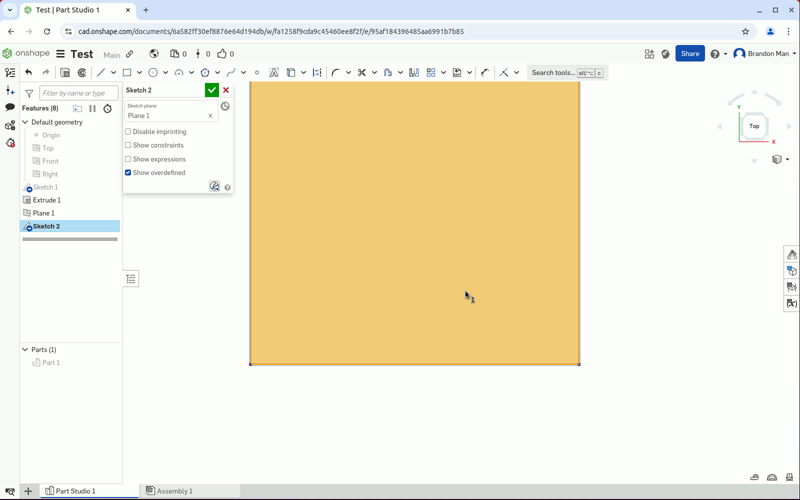
scroll(-6)
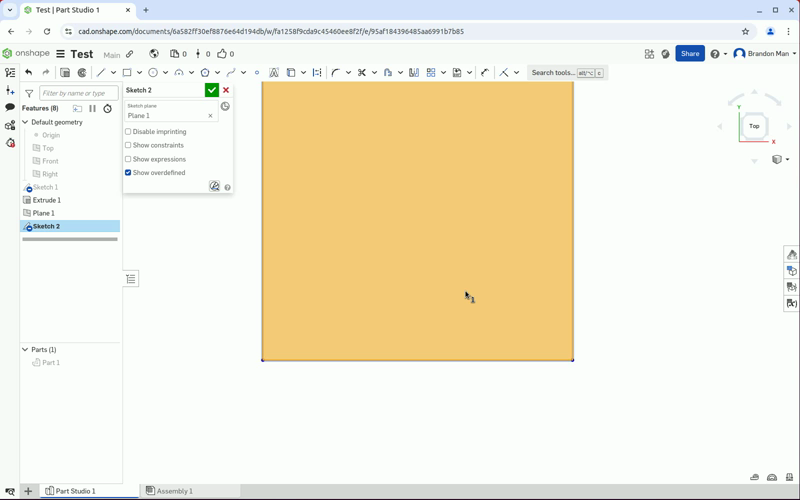
scroll(-6)
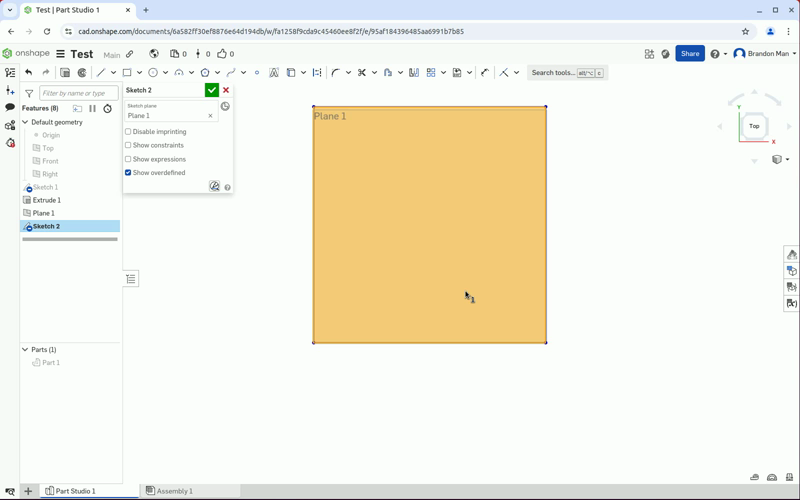
scroll(-6)
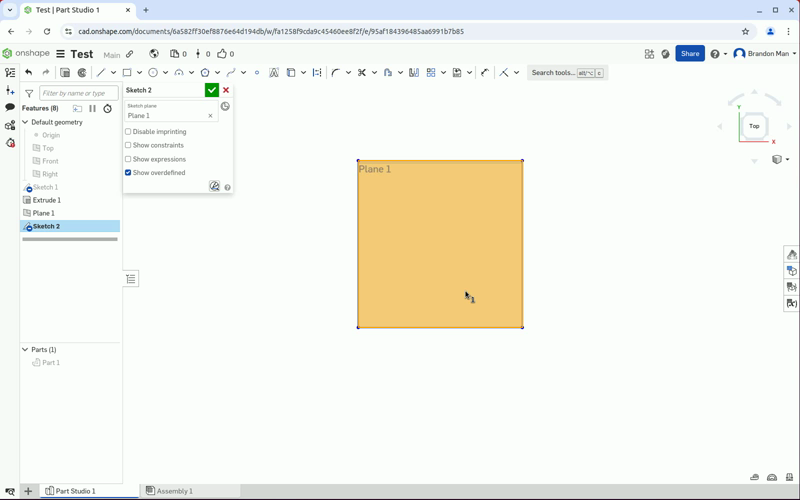
scroll(-6)
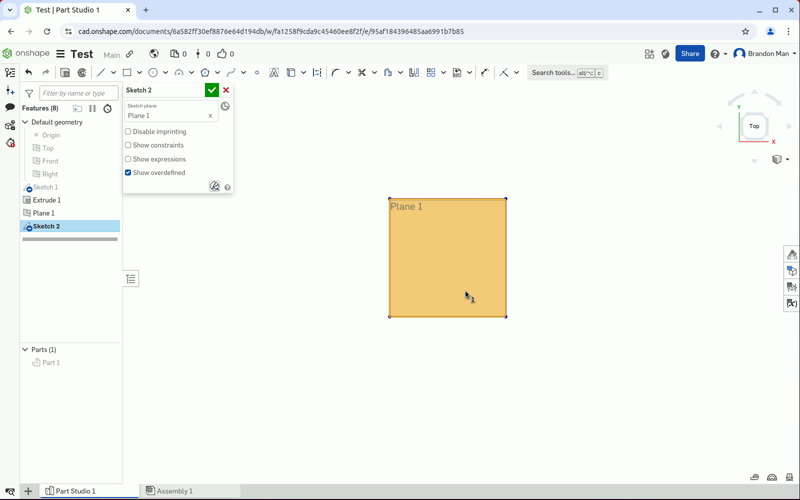
scroll(-6)
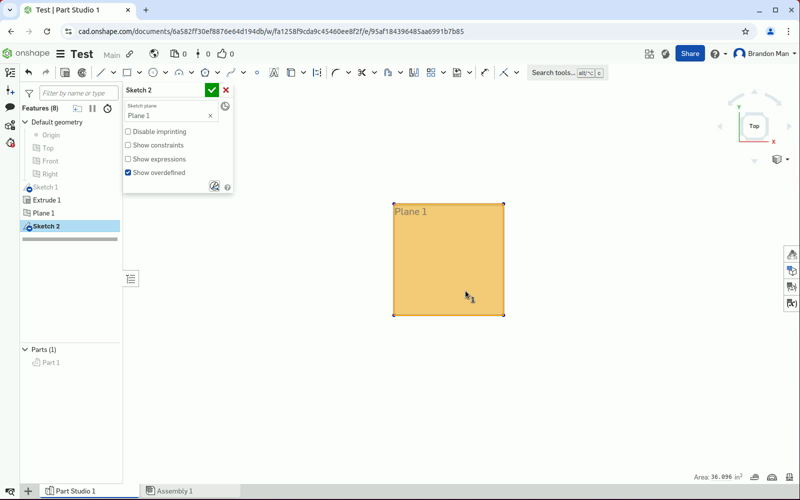
scroll(-6)
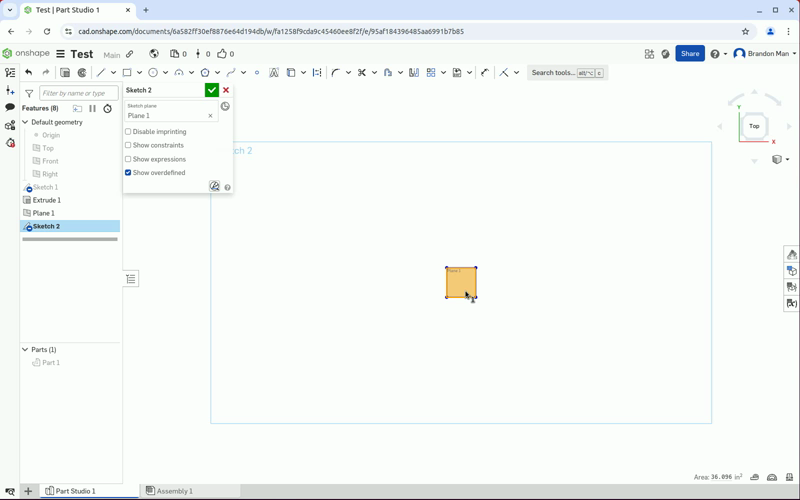
mouse_move(73, 352)
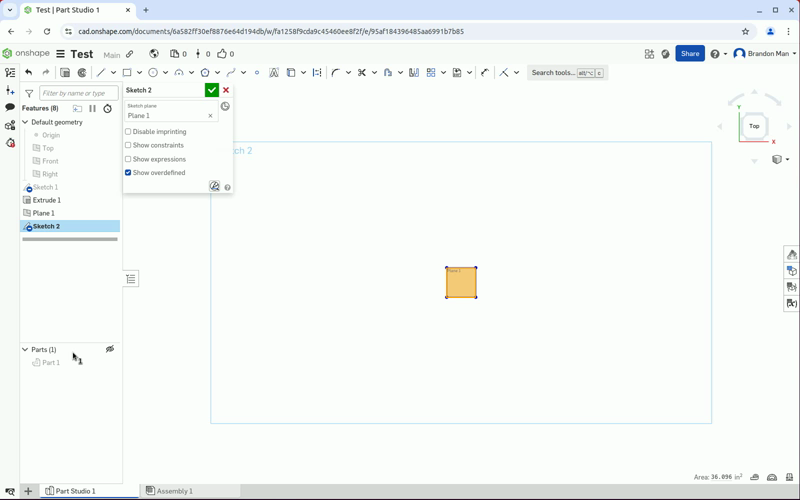
key(shift+y)
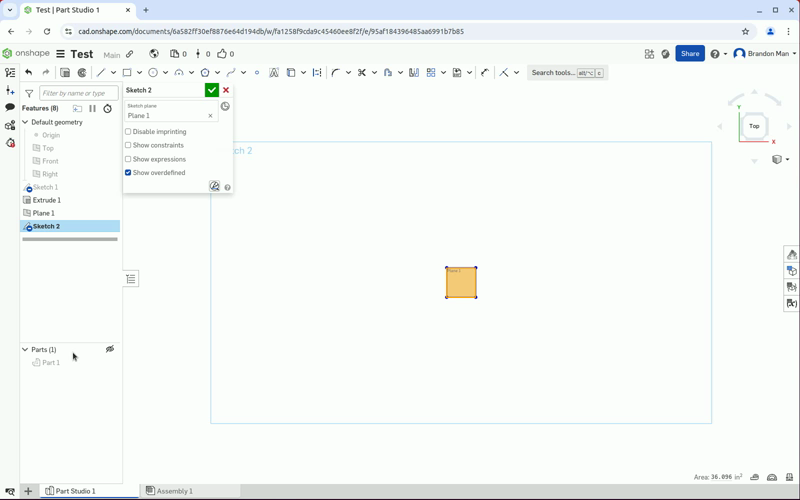
key(shift+e)
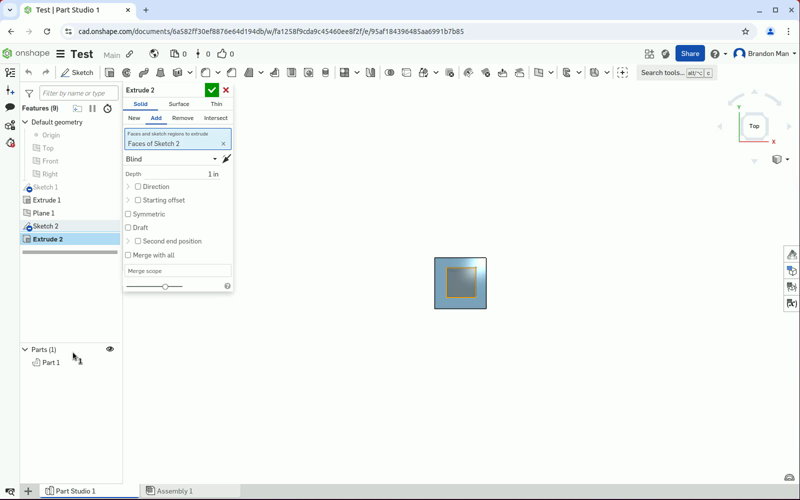
mouse_move(143, 106)
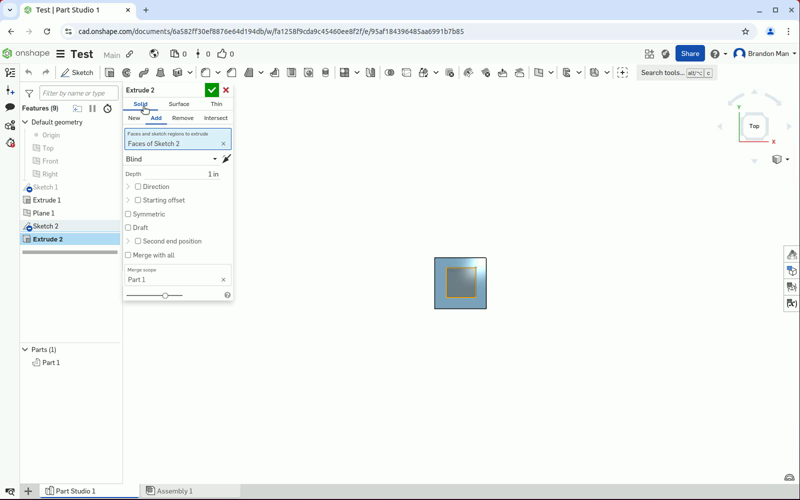
click(143, 106)
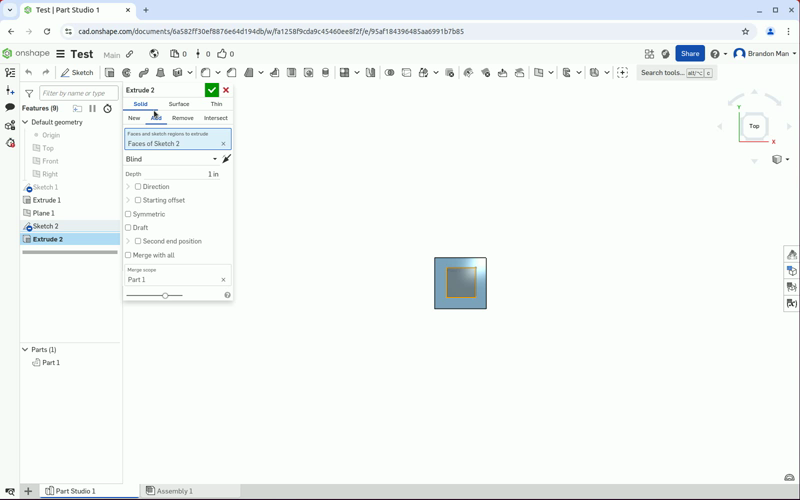
mouse_move(186, 120)
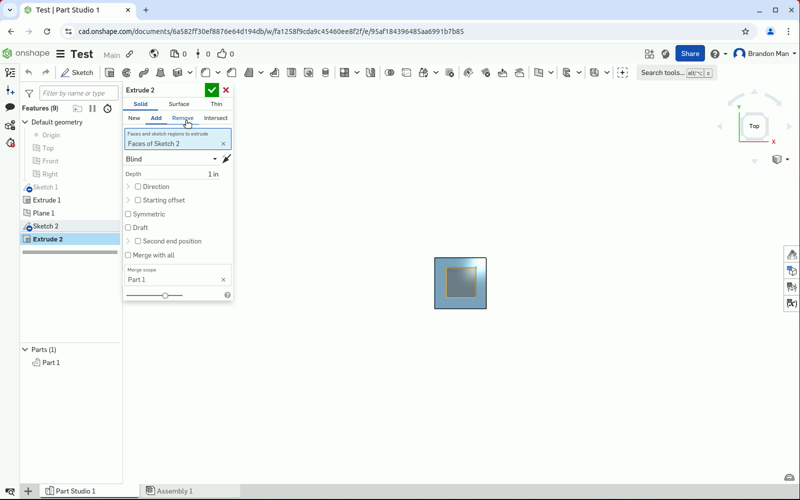
click(186, 120)
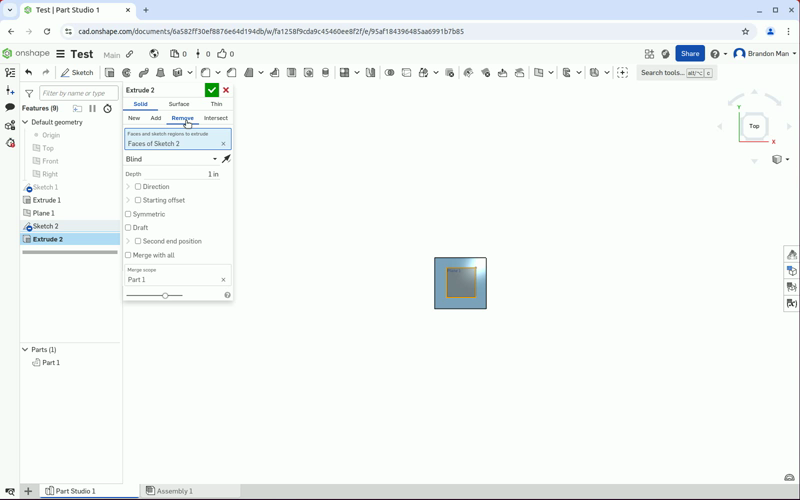
key(tab, 4)
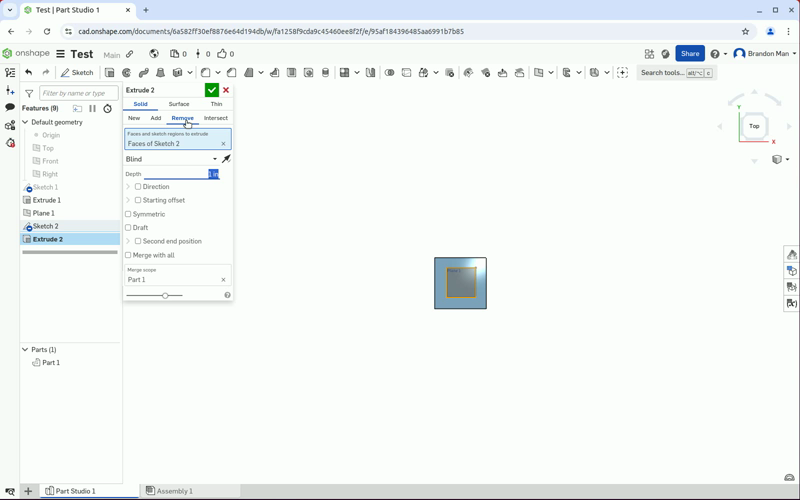
text(14.443)
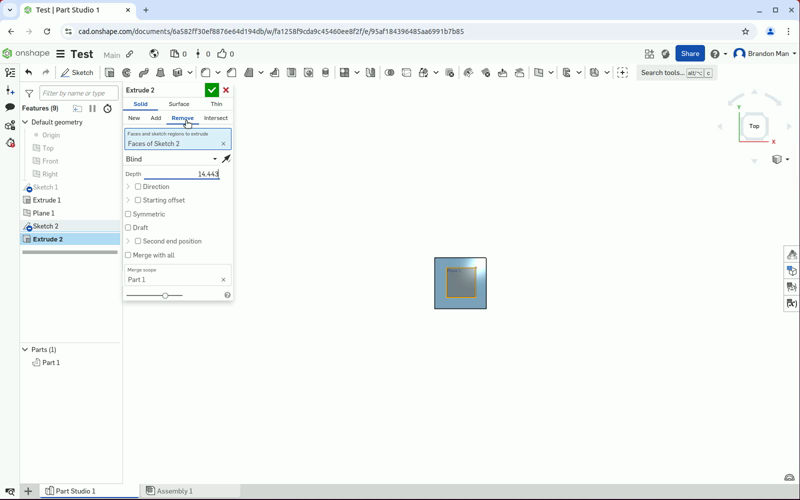
key(tab, 6)
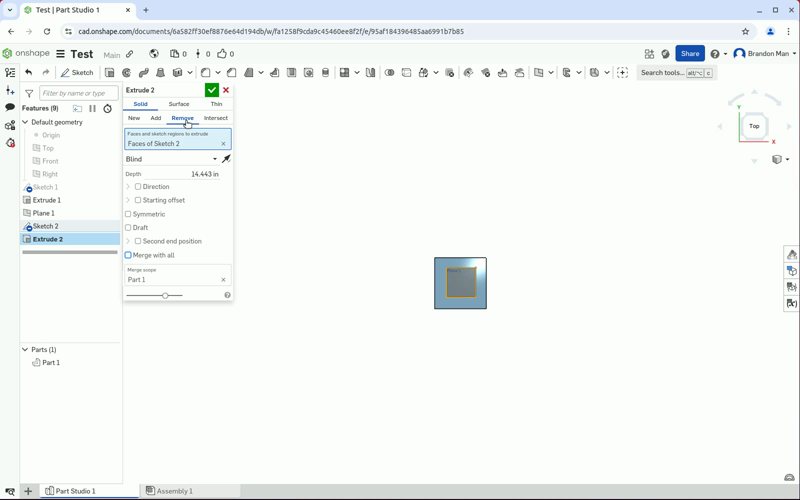
key(space)
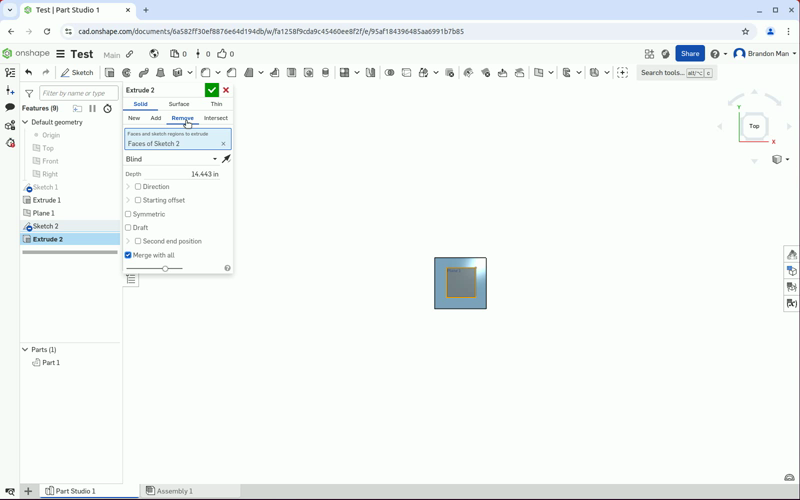
key(enter)
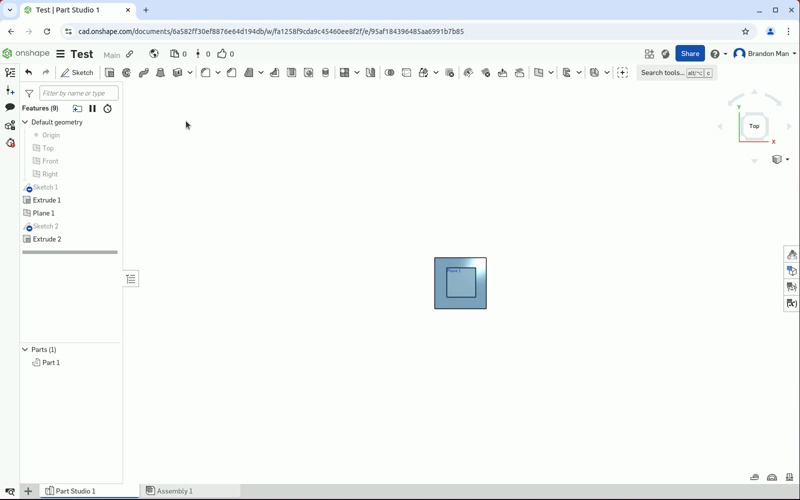
key(shift+h)
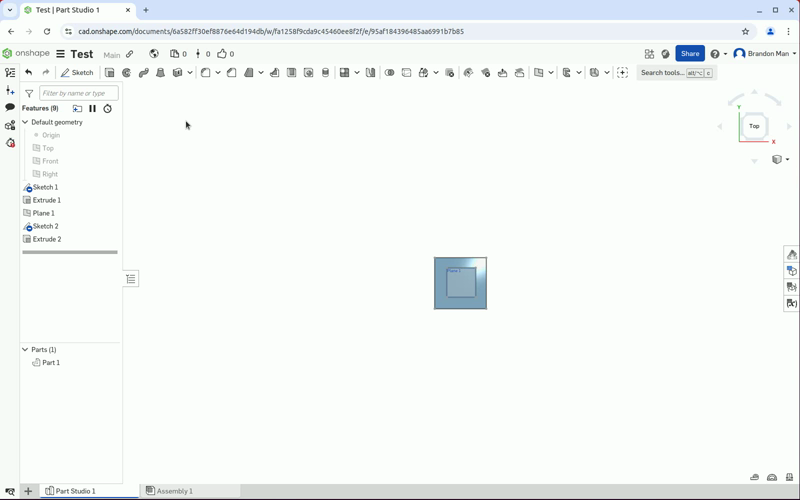
key(shift+h)
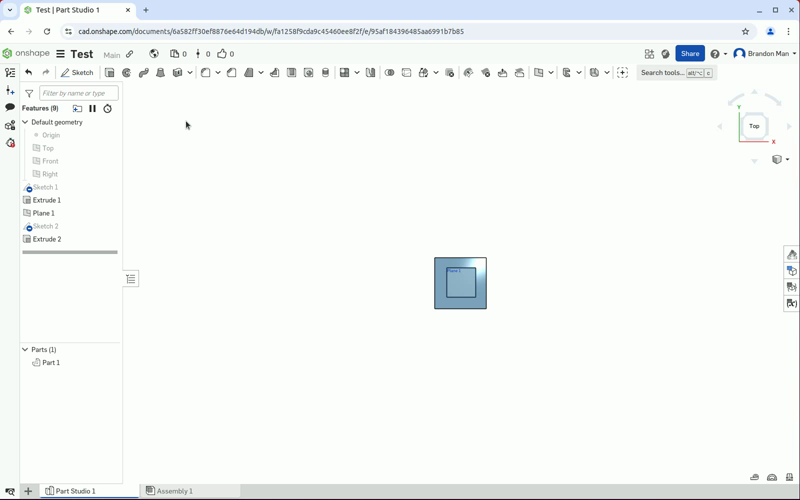
mouse_move(73, 189)
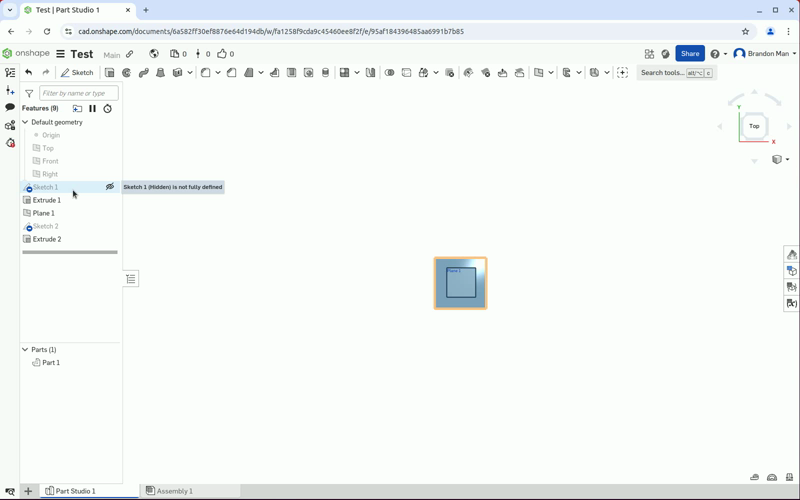
click(73, 189)
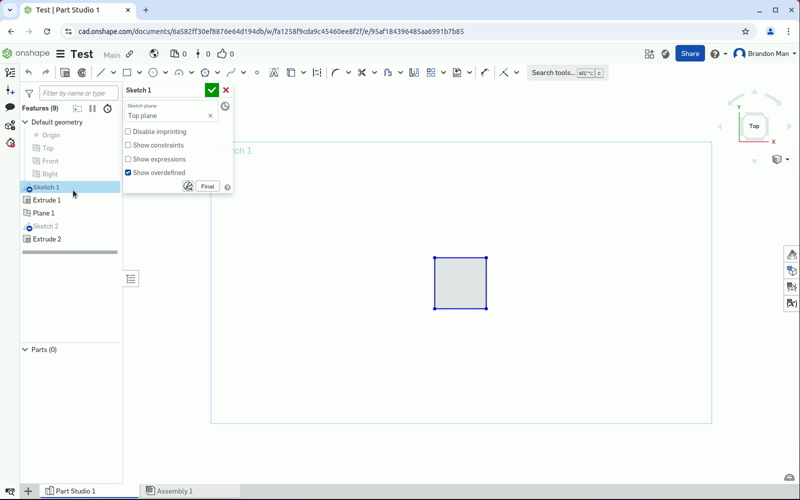
mouse_move(229, 92)
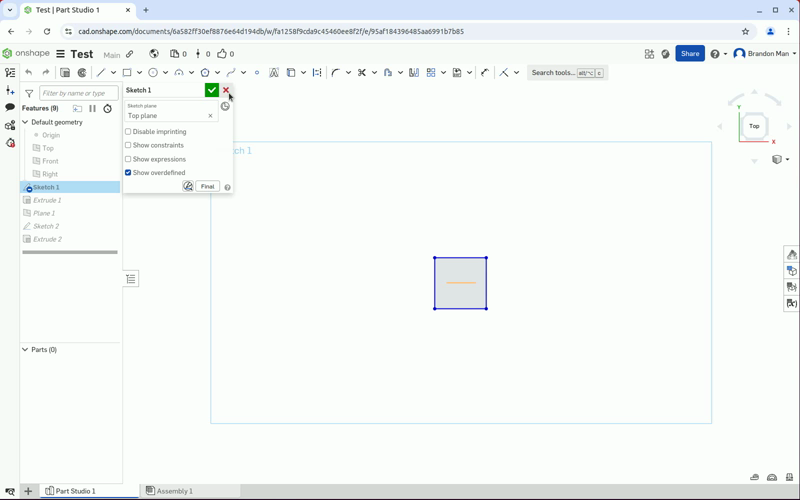
click(229, 92)
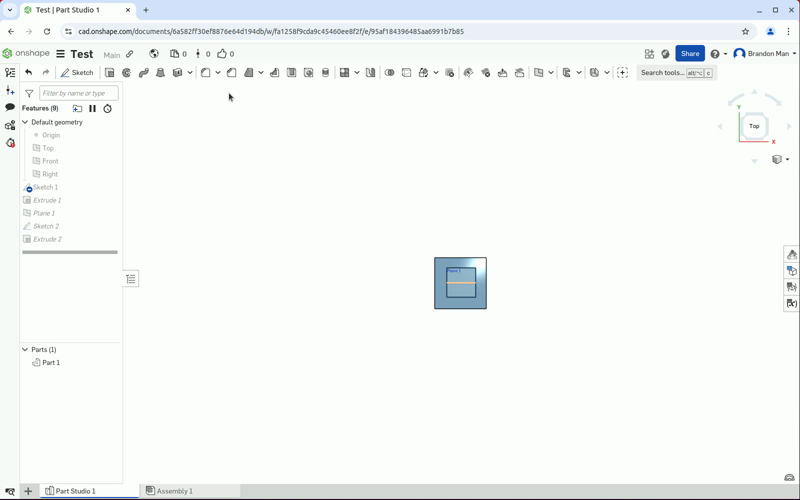
mouse_move(73, 352)
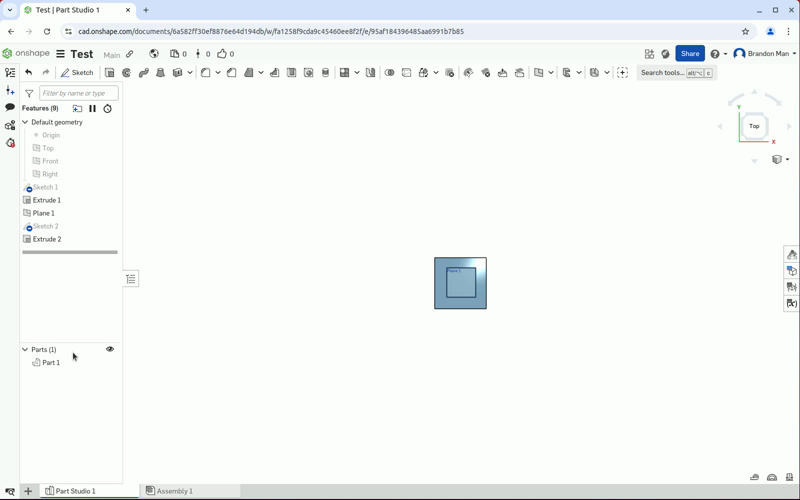
key(y)
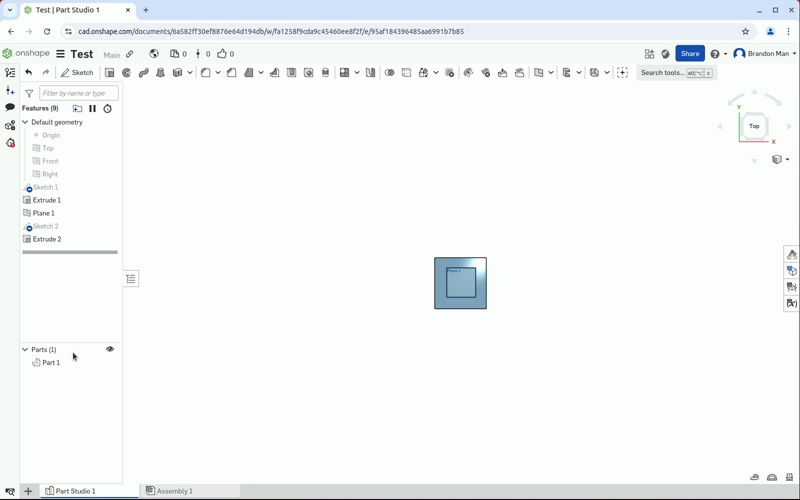
key(shift+p)
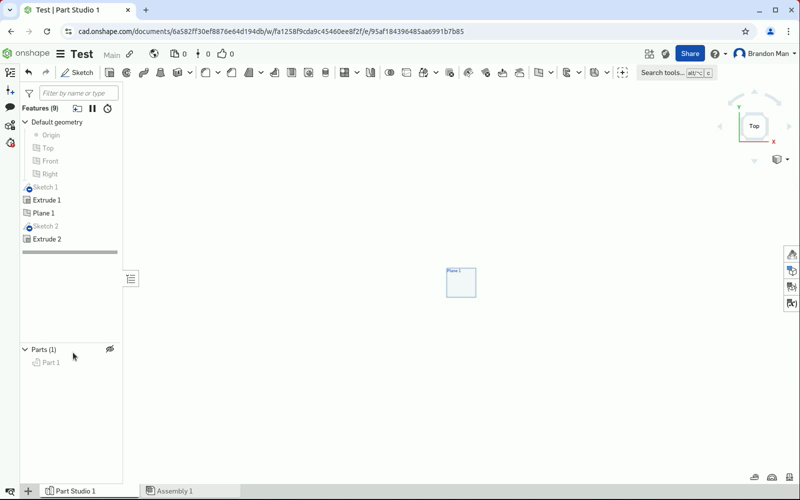
key(space)
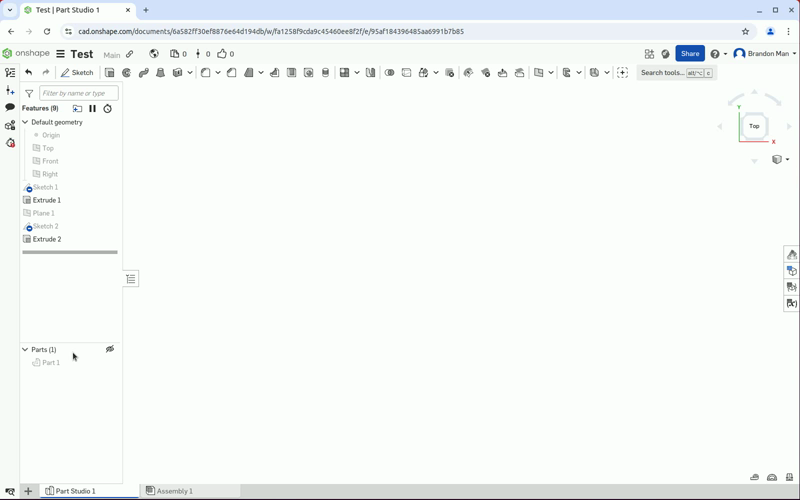
key_down(shift)
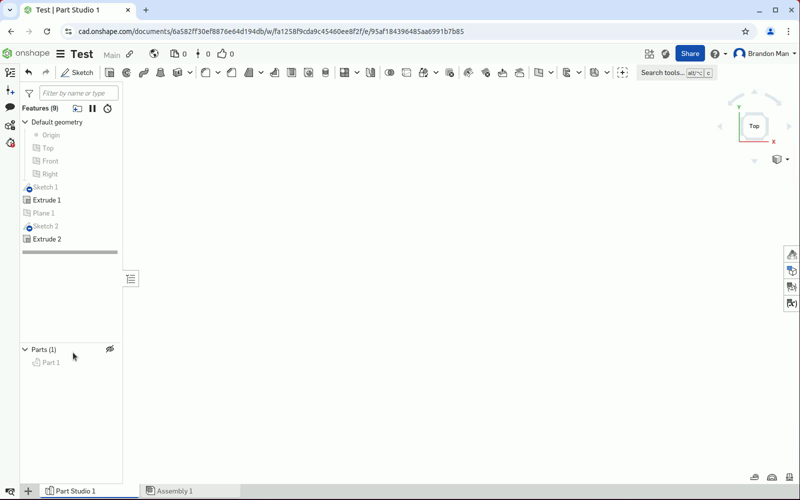
key(up)
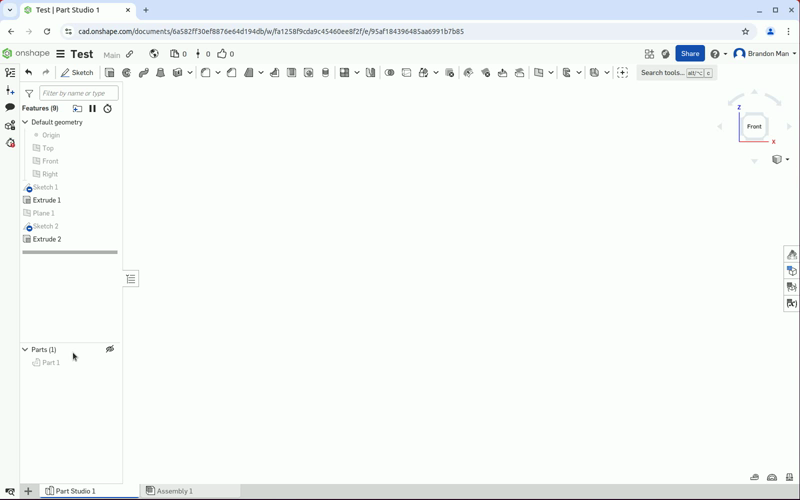
key_up(shift)
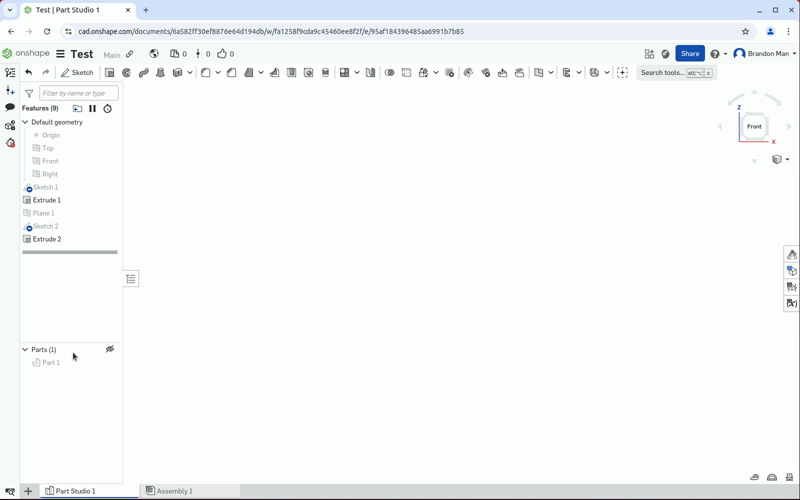
mouse_move(73, 352)
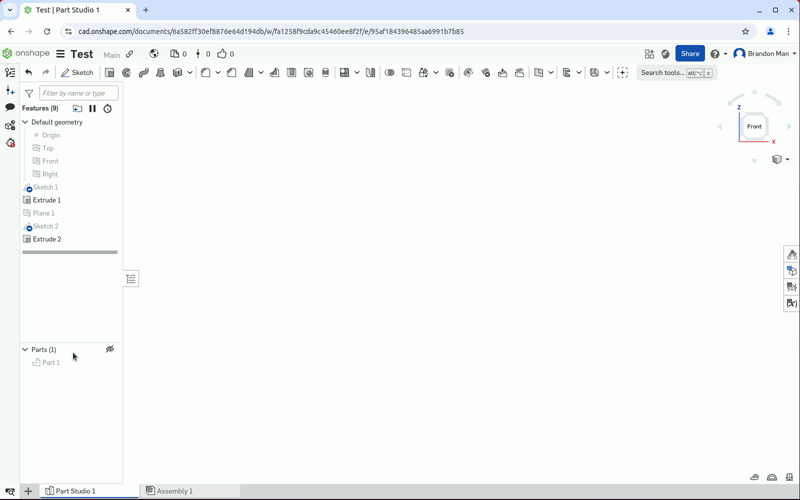
key(shift+y)
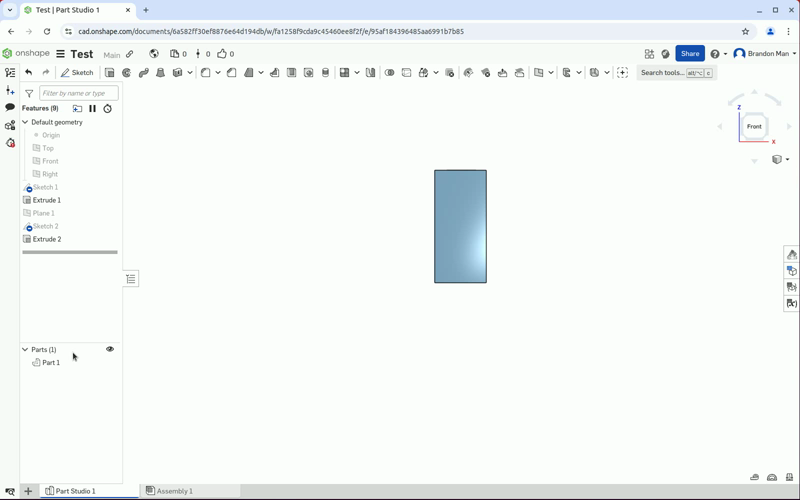
mouse_move(541, 75)
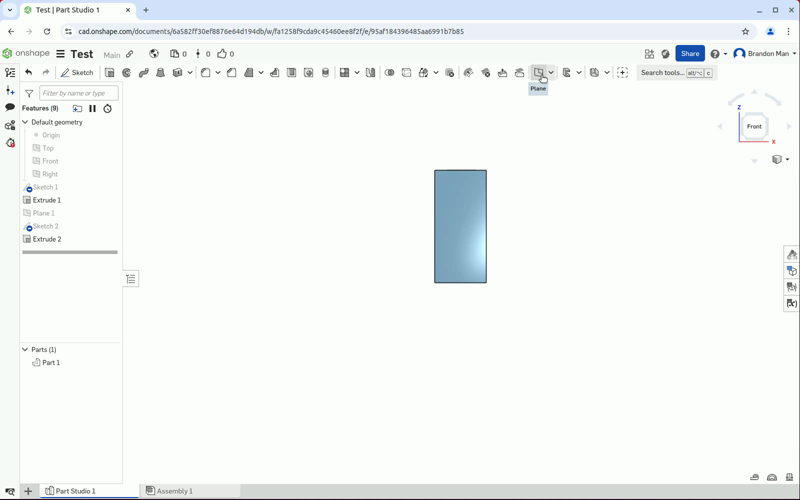
click(541, 75)
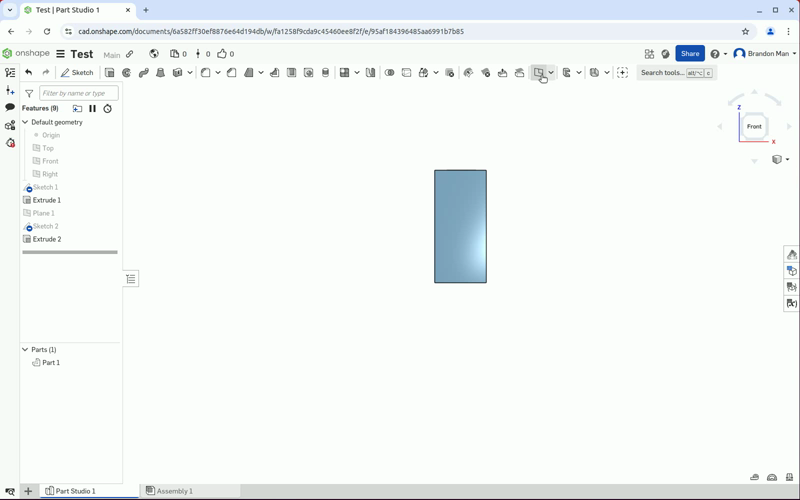
mouse_move(73, 163)
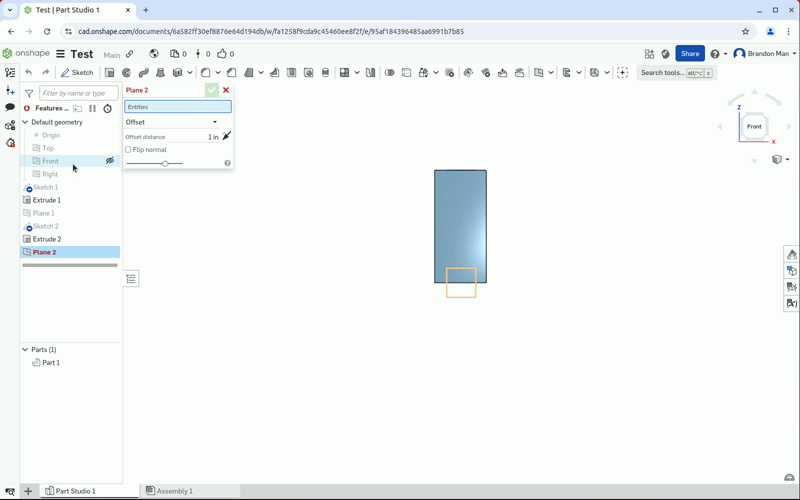
click(73, 163)
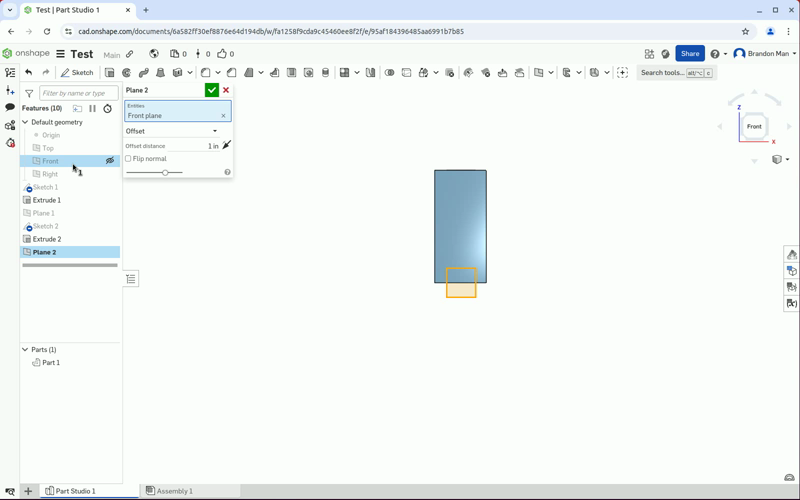
key(tab, 2)
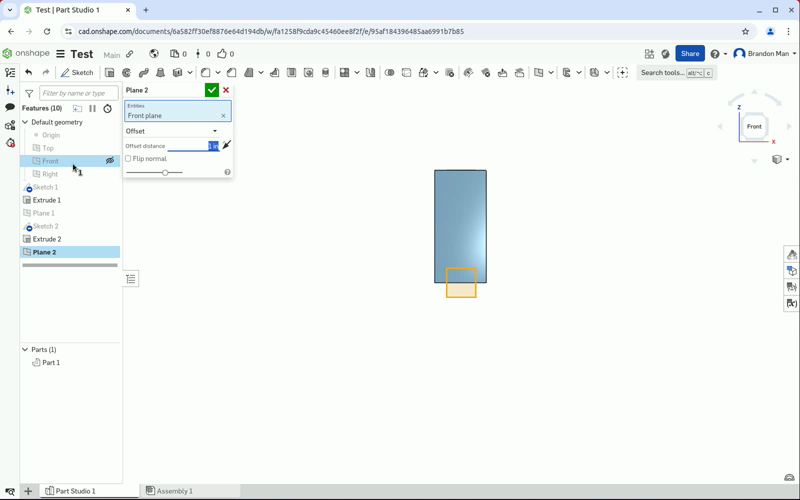
text(5.299)
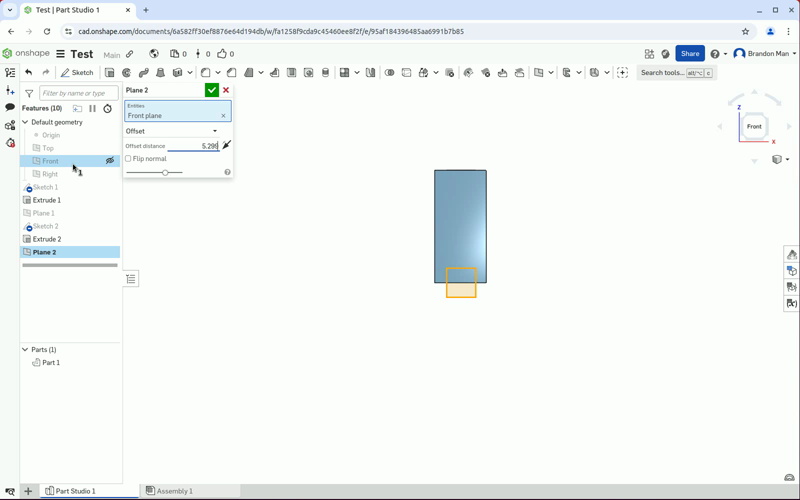
key(enter, 2)
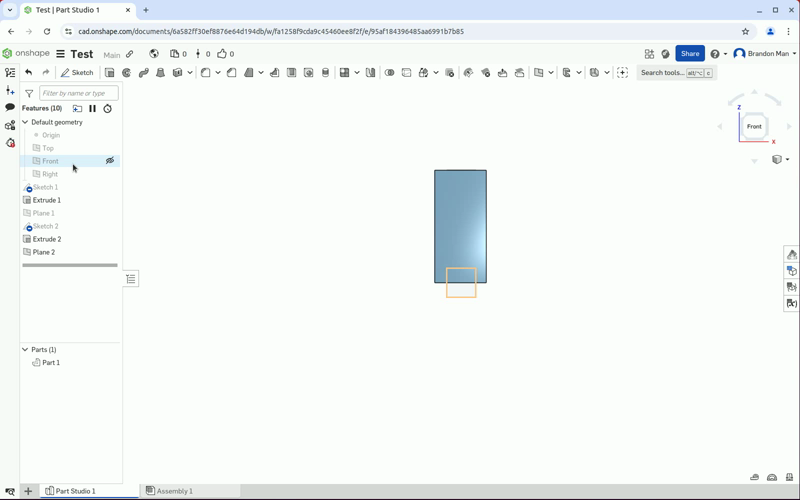
key(shift+s)
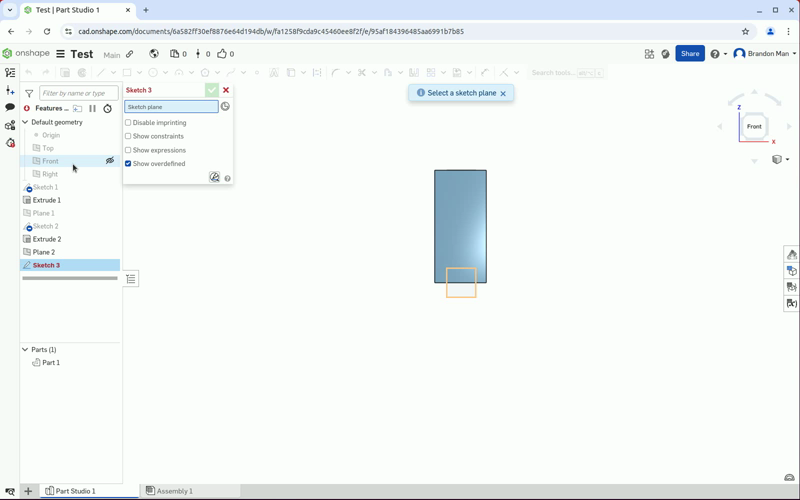
mouse_move(73, 254)
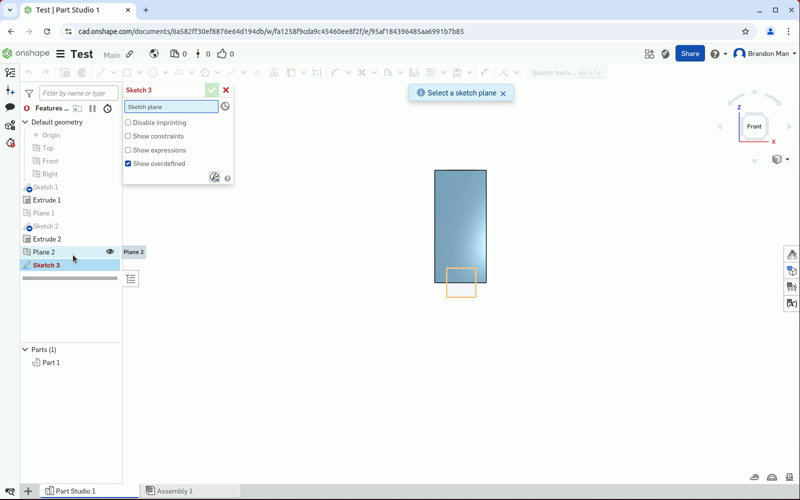
click(73, 254)
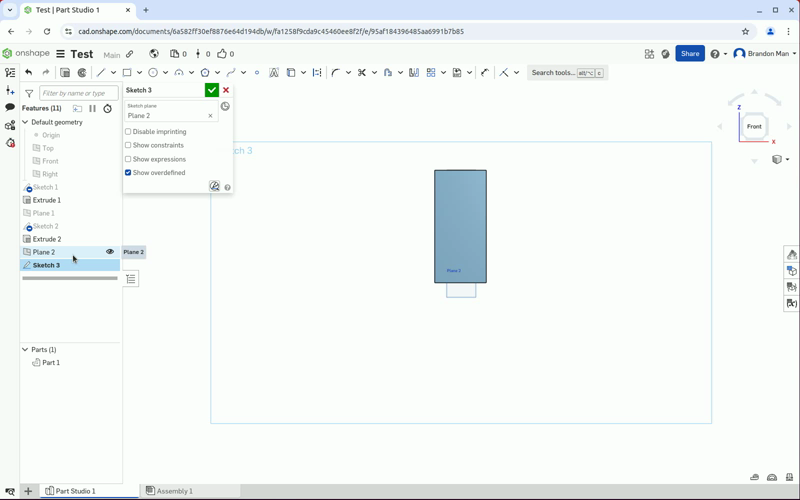
mouse_move(73, 352)
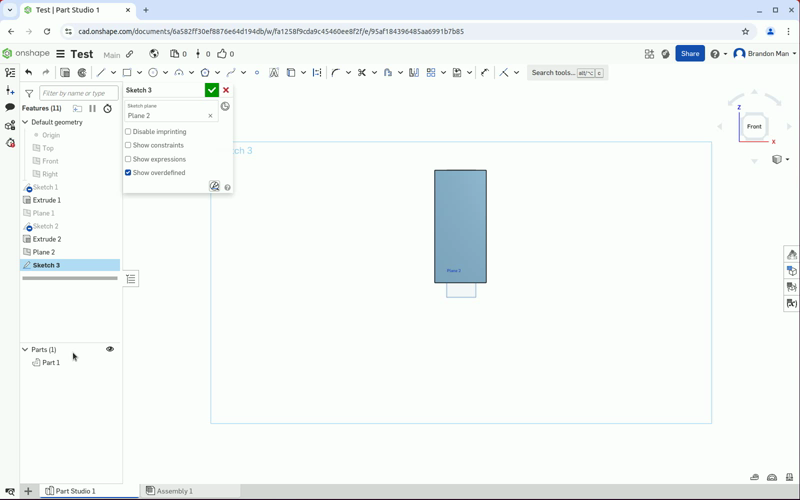
key(y)
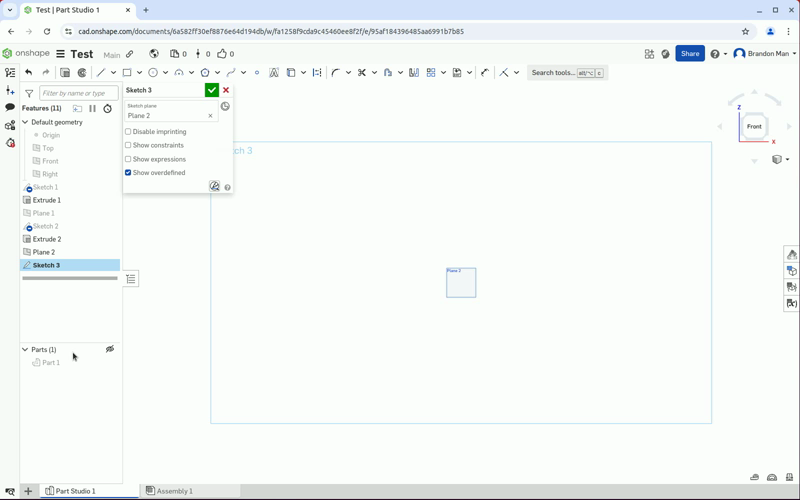
key(l)
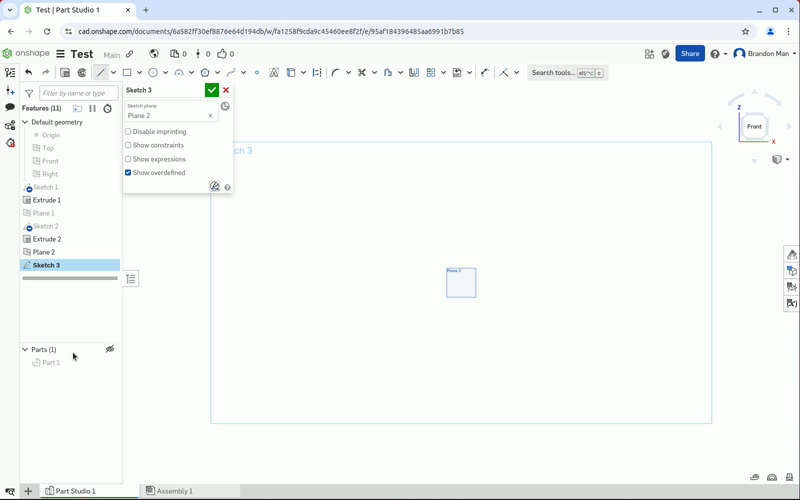
key_down(shift)
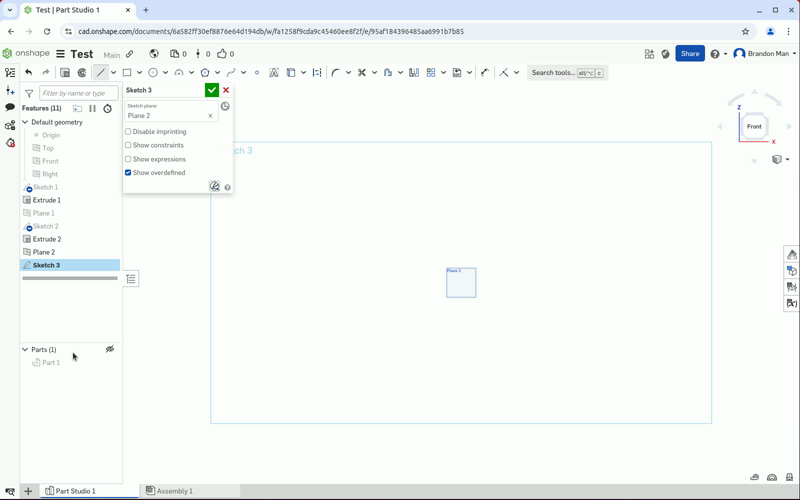
mouse_move(457, 199)
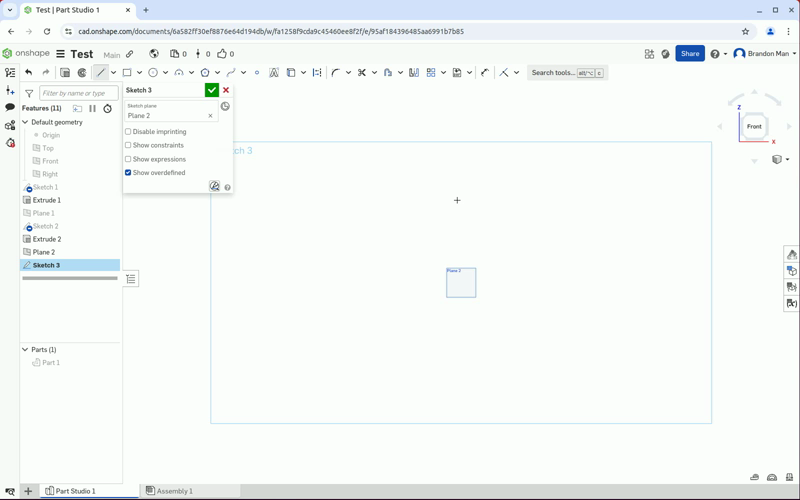
click(457, 199)
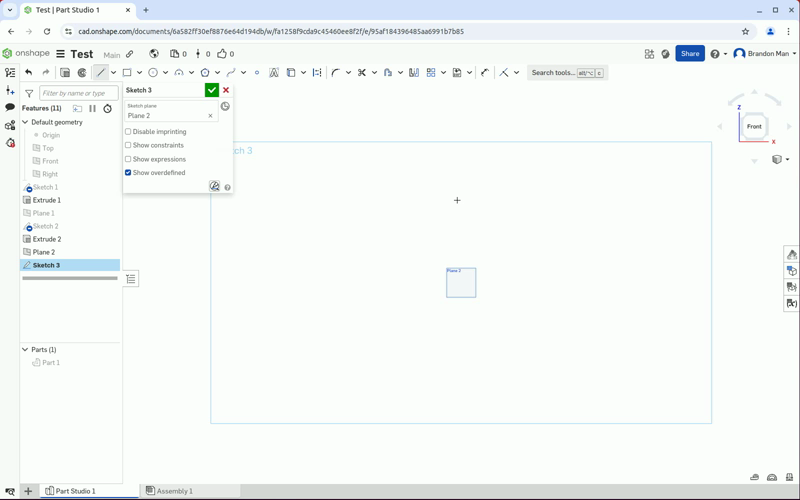
key_up(shift)
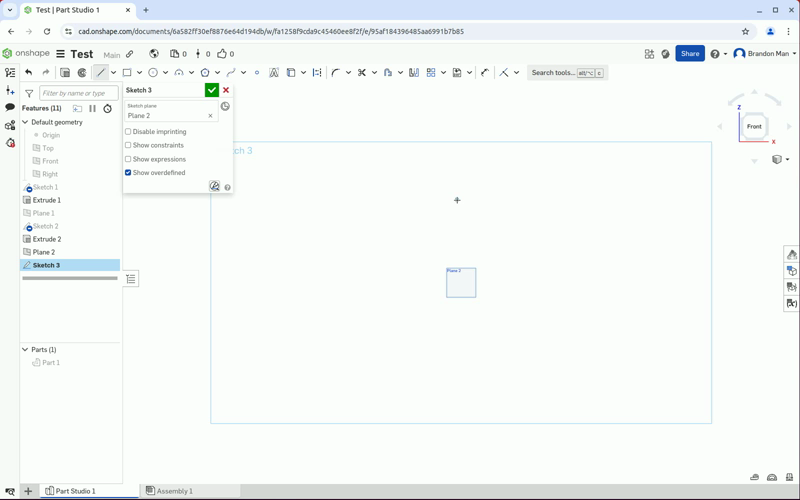
key_down(shift)
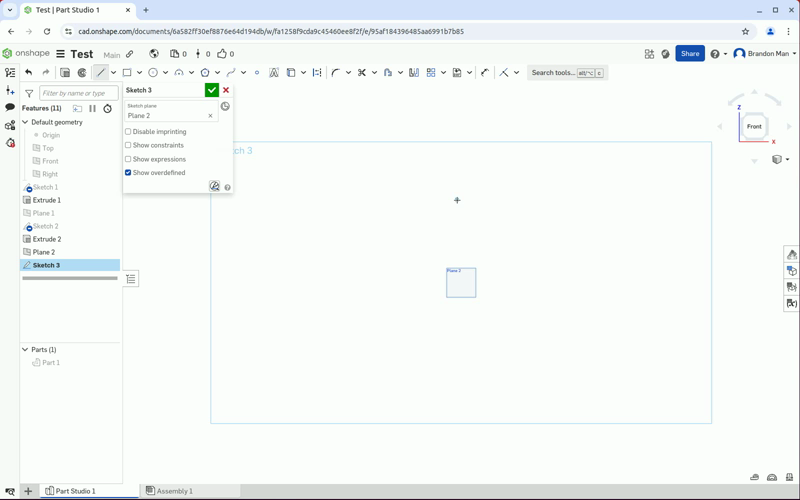
mouse_move(487, 199)
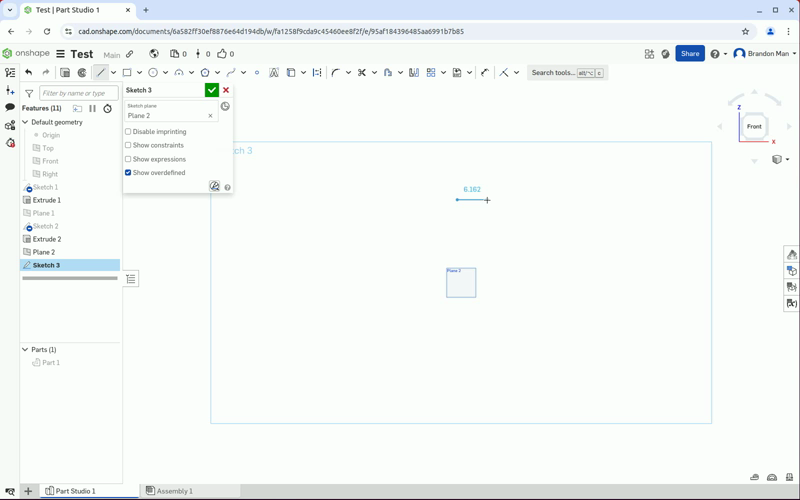
mouse_move(464, 199)
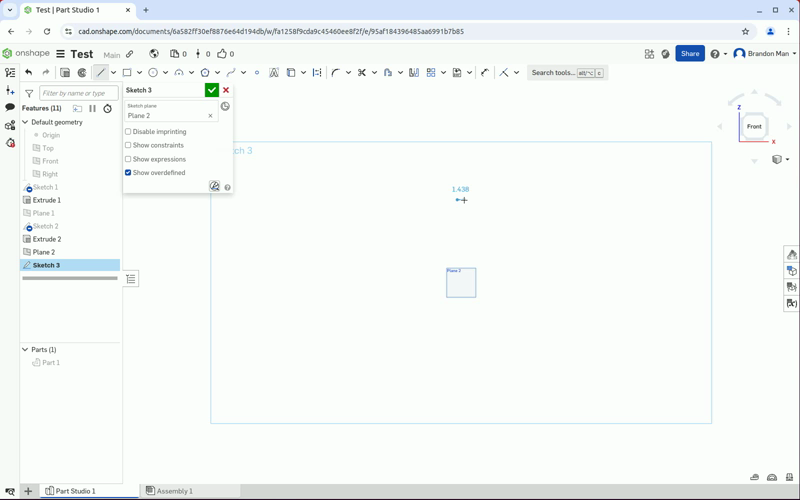
scroll(6)
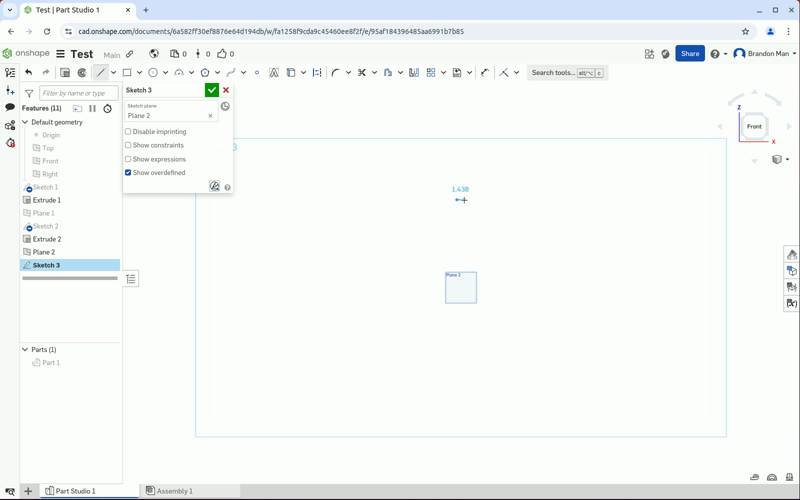
scroll(6)
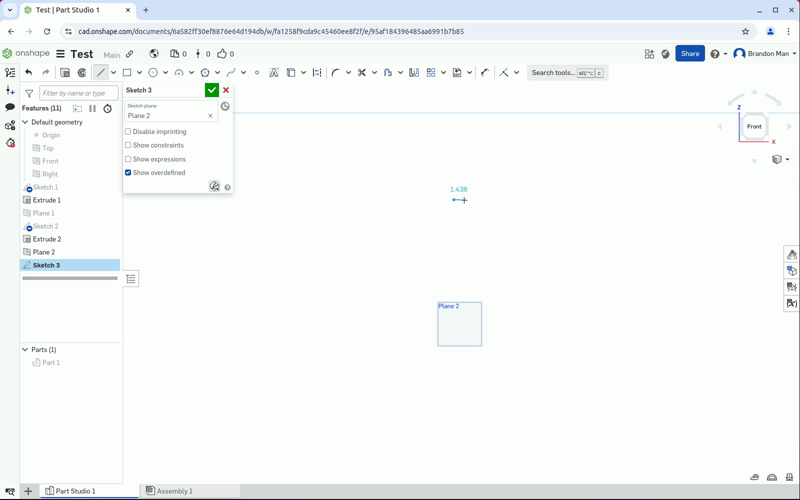
scroll(6)
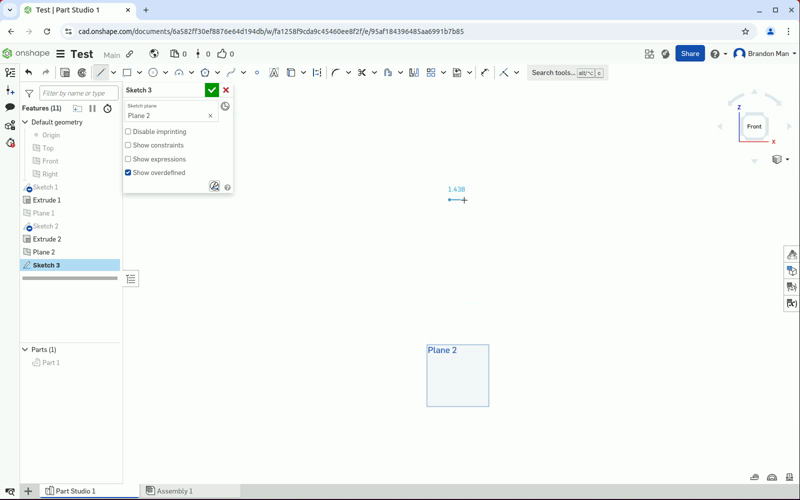
scroll(6)
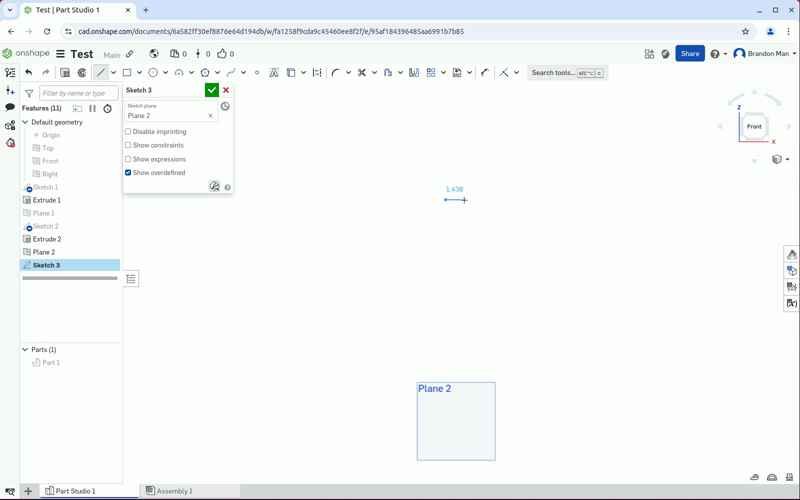
scroll(6)
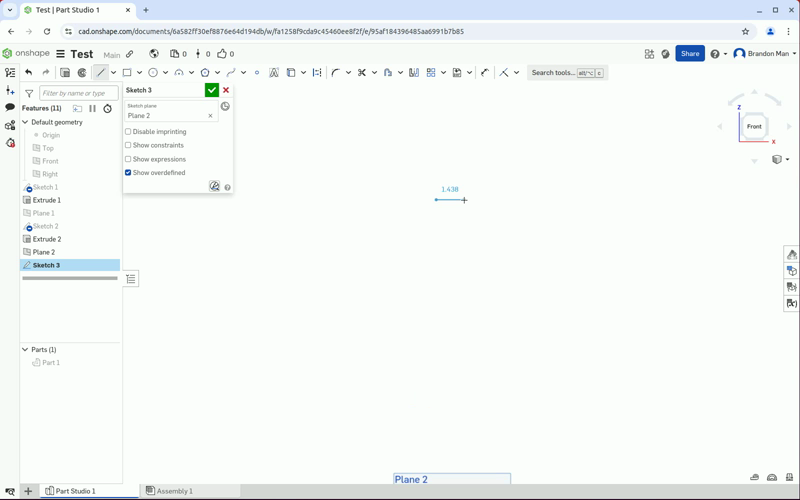
scroll(6)
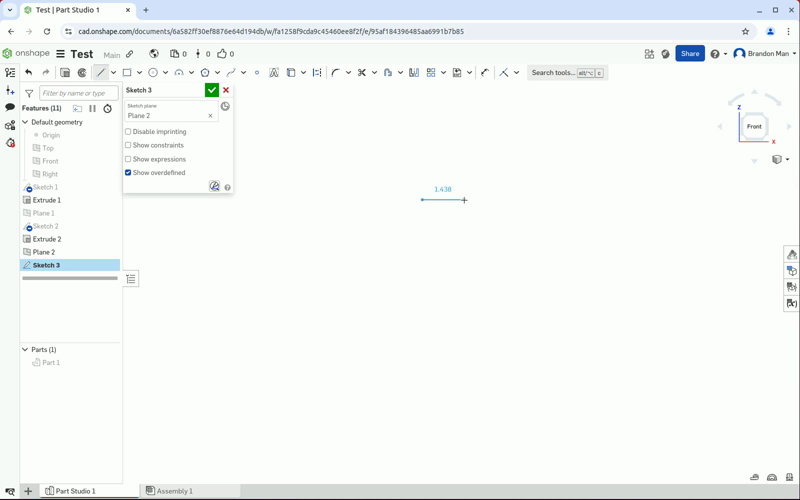
scroll(6)
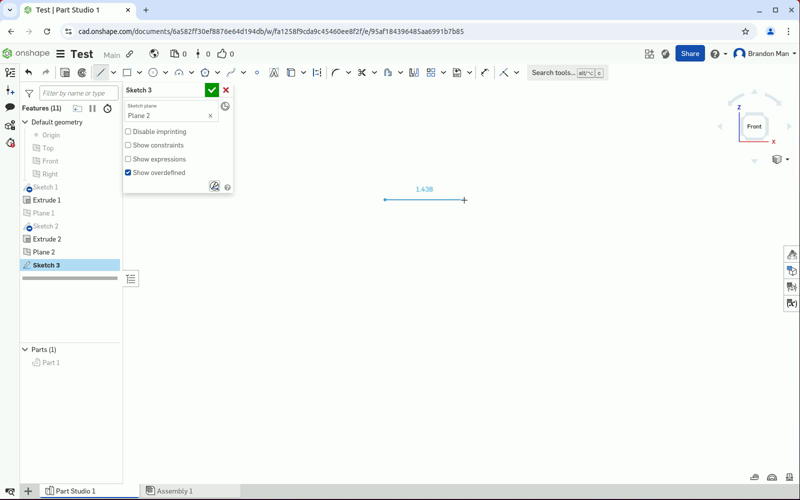
click(464, 199)
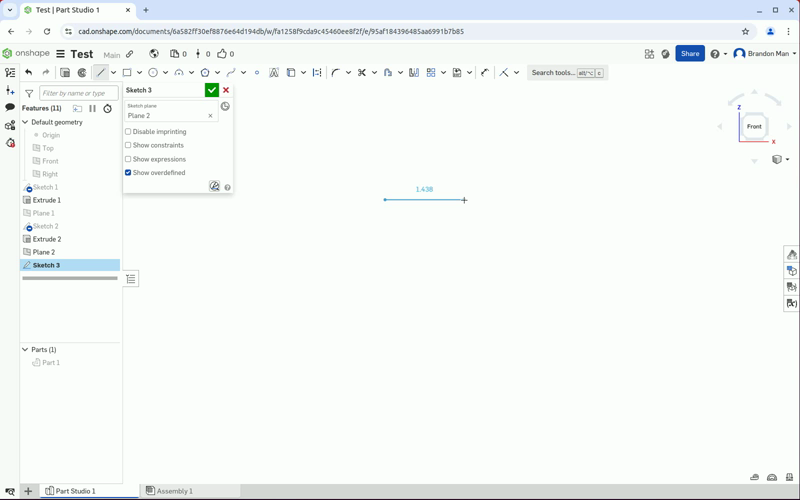
scroll(-6)
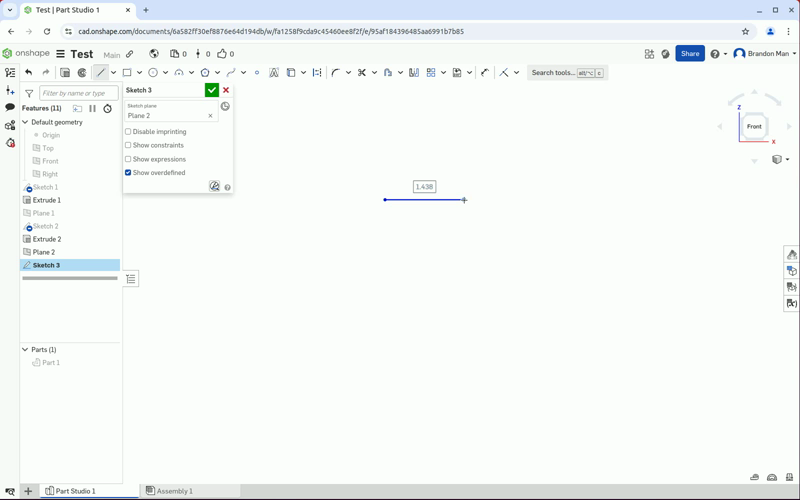
scroll(-6)
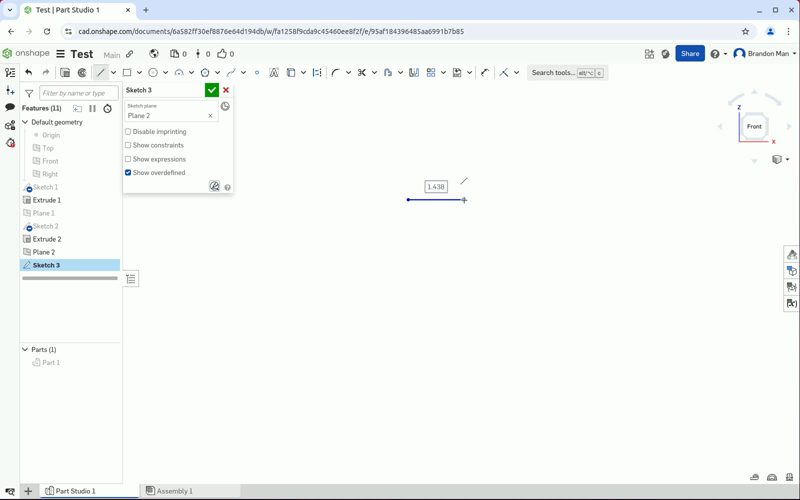
scroll(-6)
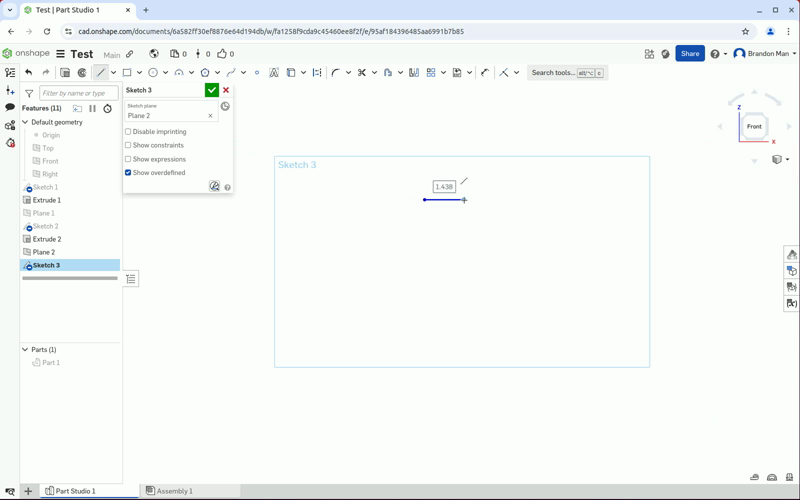
scroll(-6)
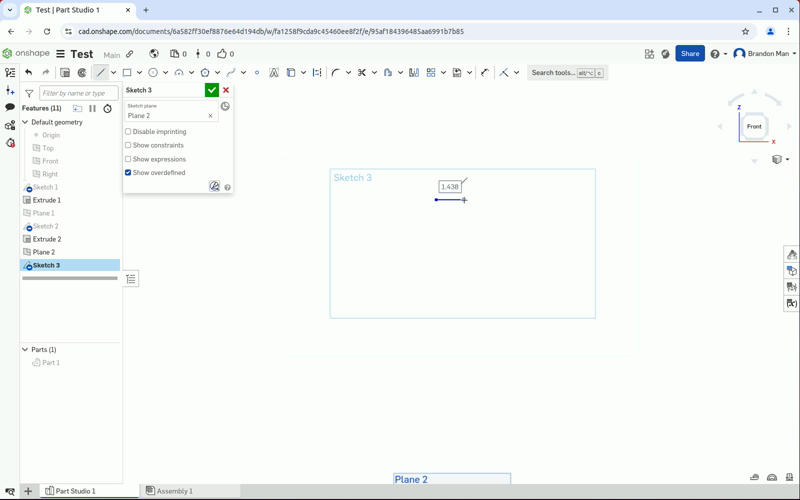
scroll(-6)
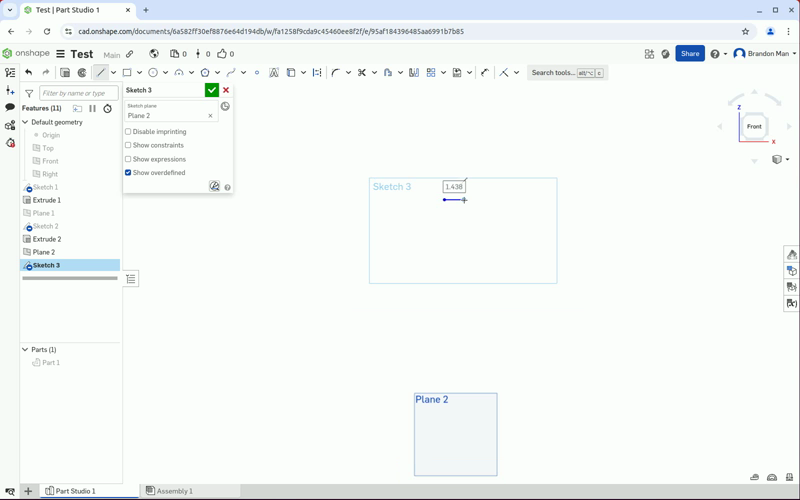
scroll(-6)
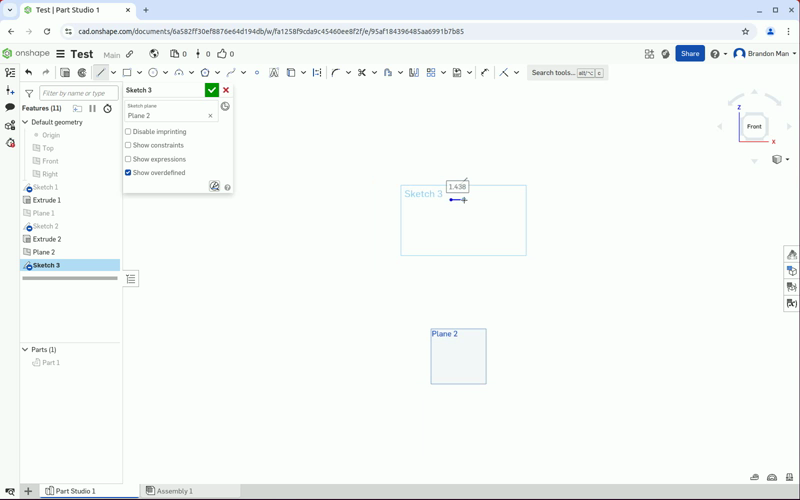
scroll(-6)
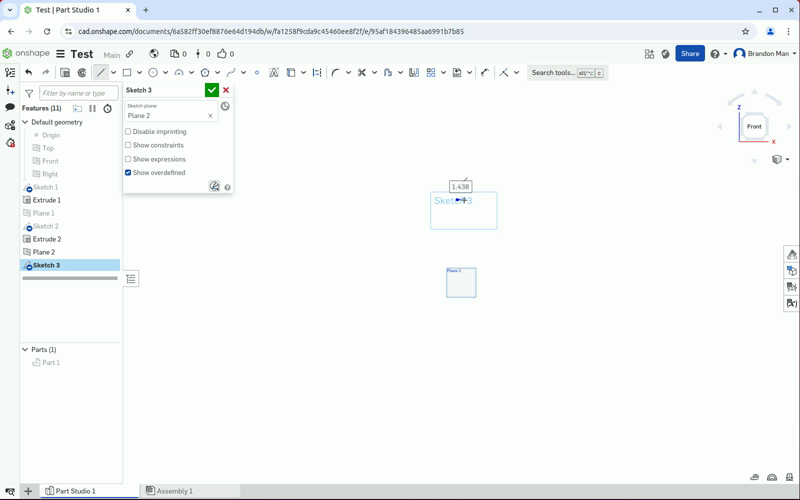
key_up(shift)
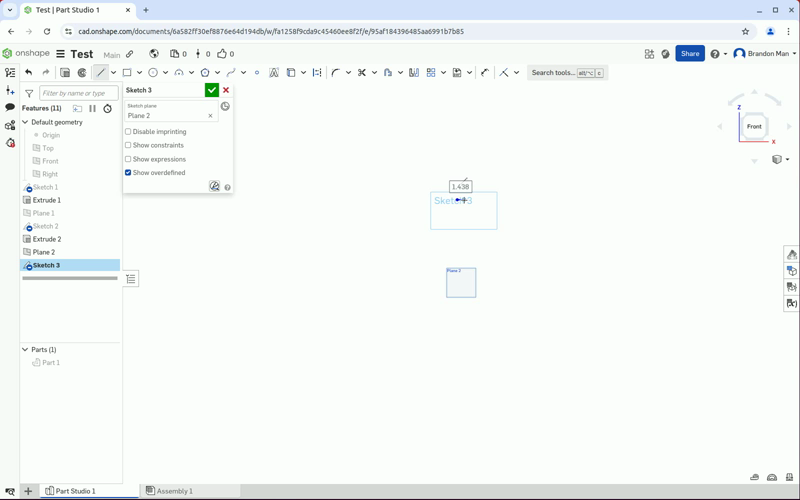
key_down(shift)
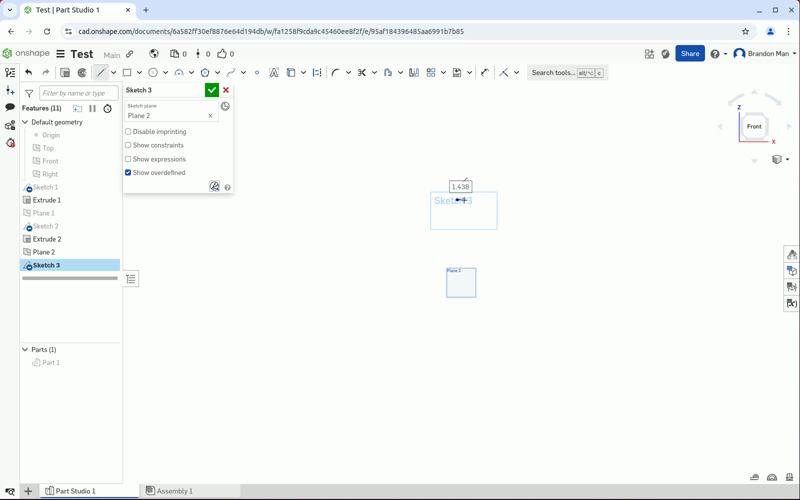
mouse_move(494, 199)
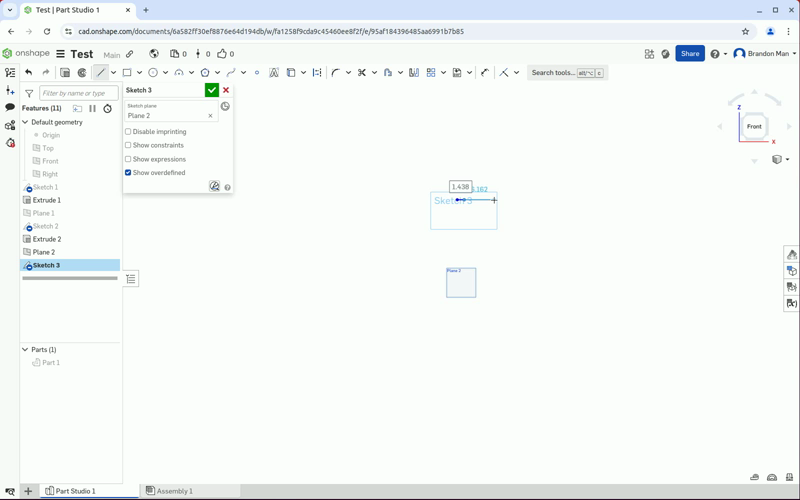
mouse_move(464, 169)
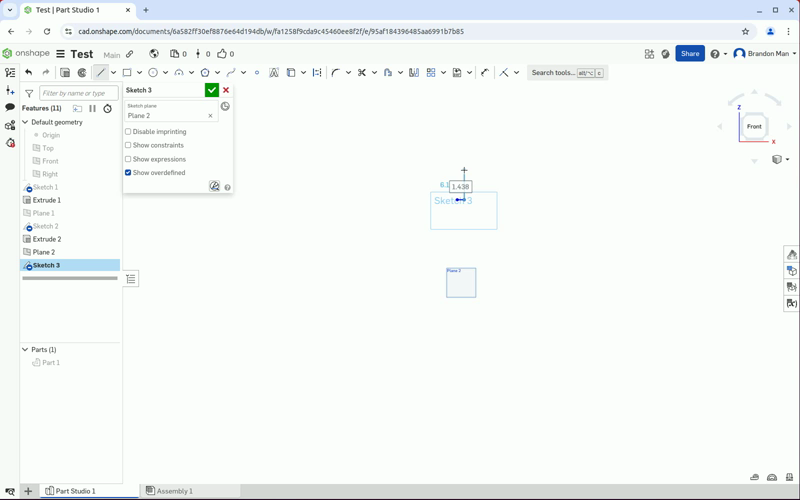
click(464, 169)
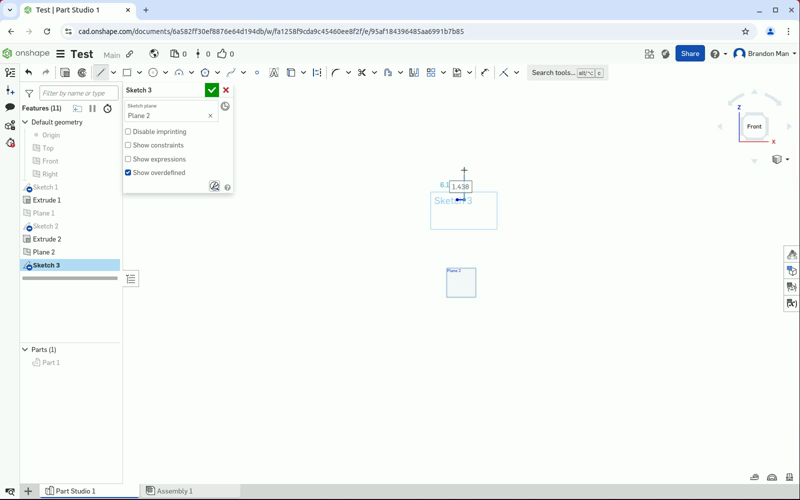
key_up(shift)
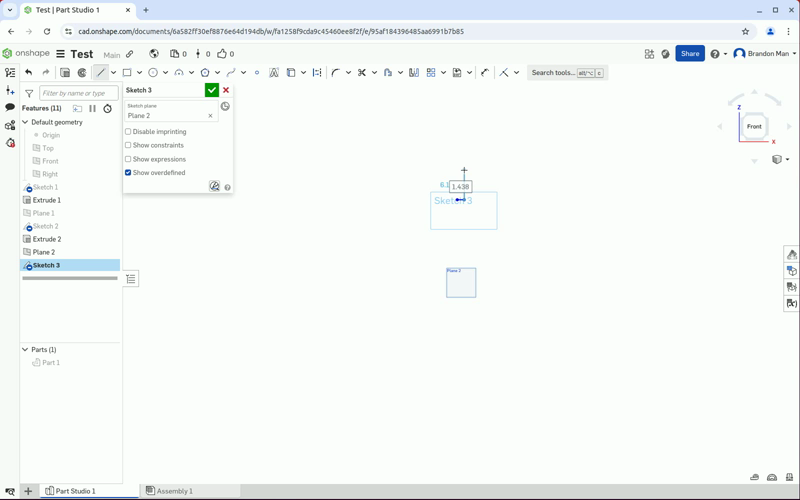
key_down(shift)
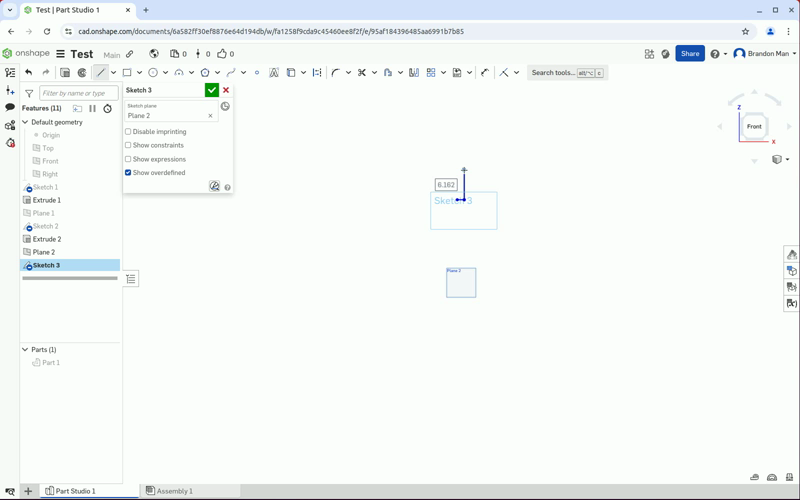
mouse_move(494, 169)
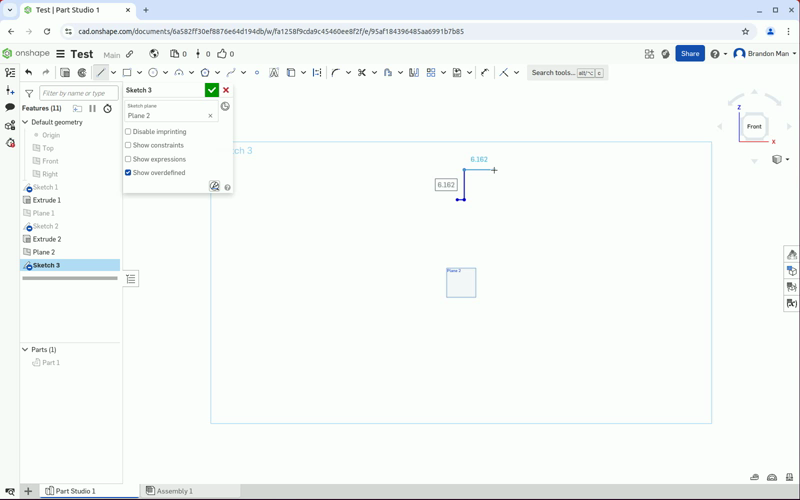
mouse_move(457, 169)
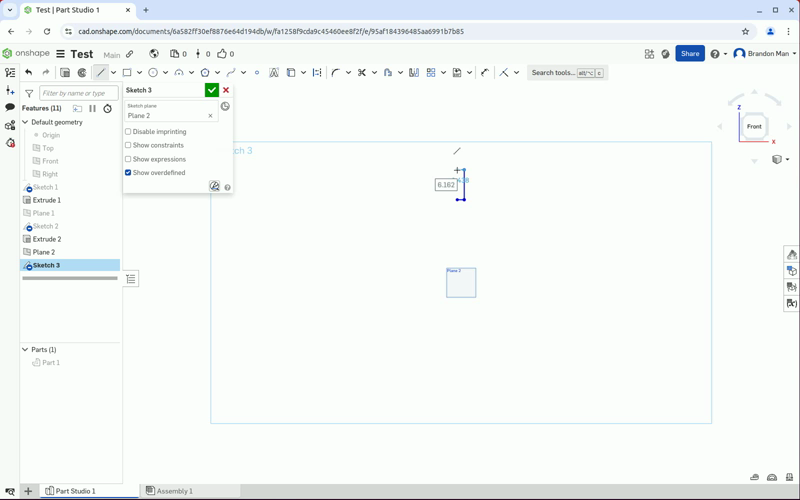
scroll(6)
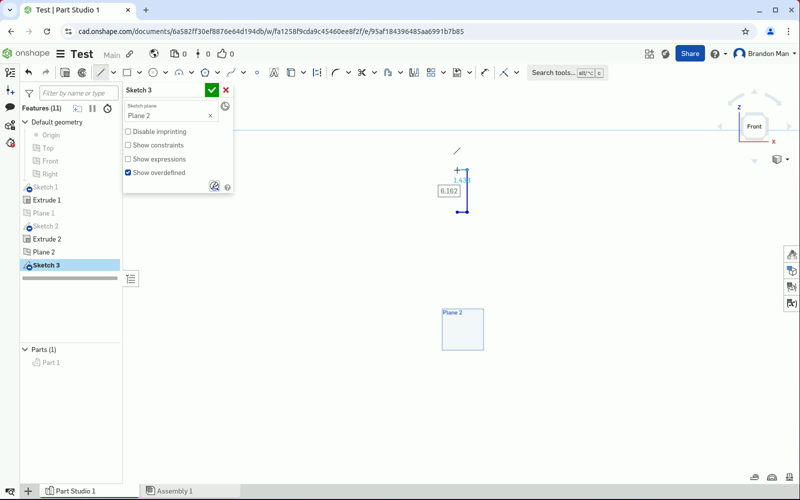
scroll(6)
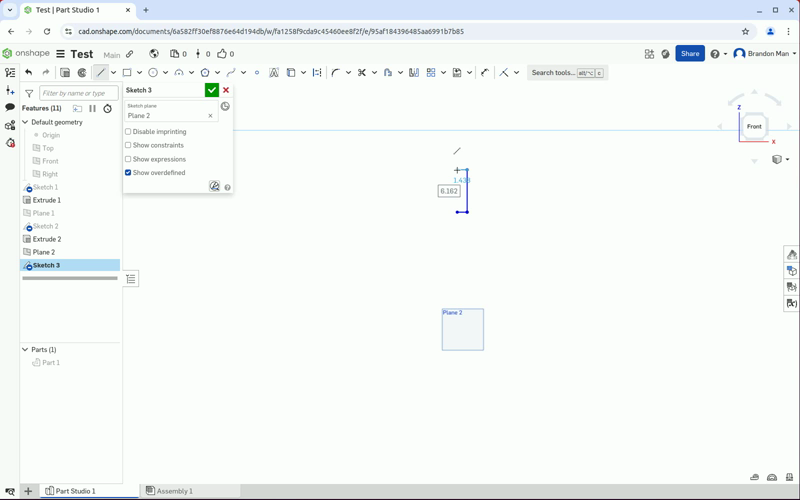
scroll(6)
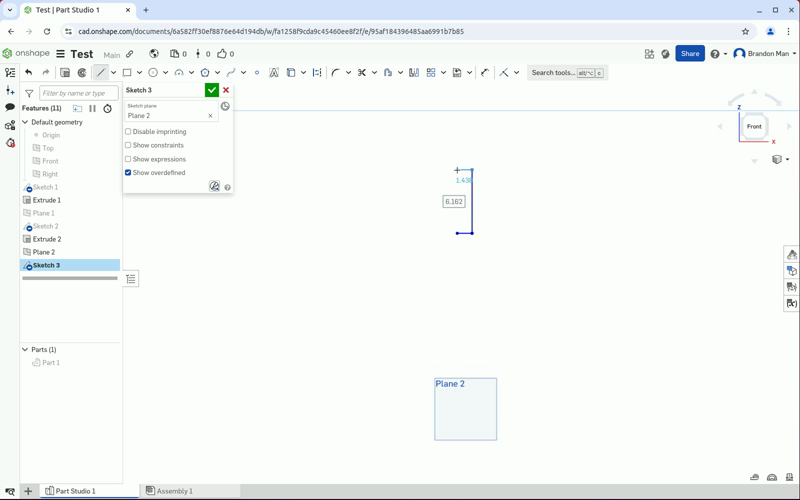
scroll(6)
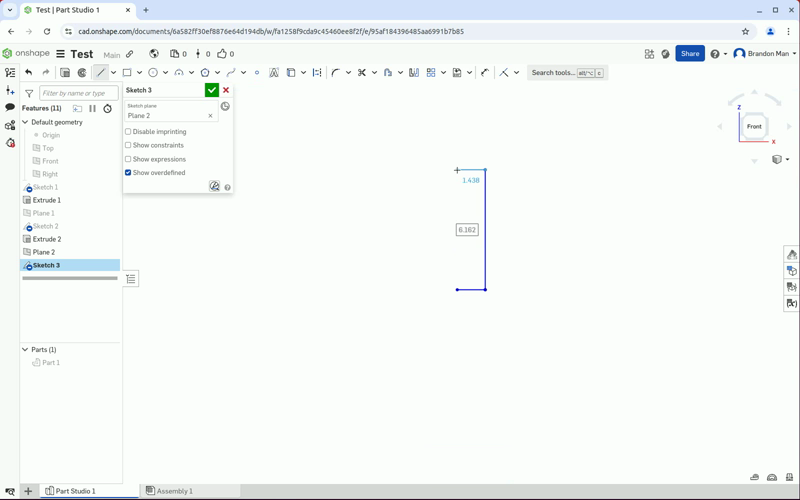
scroll(6)
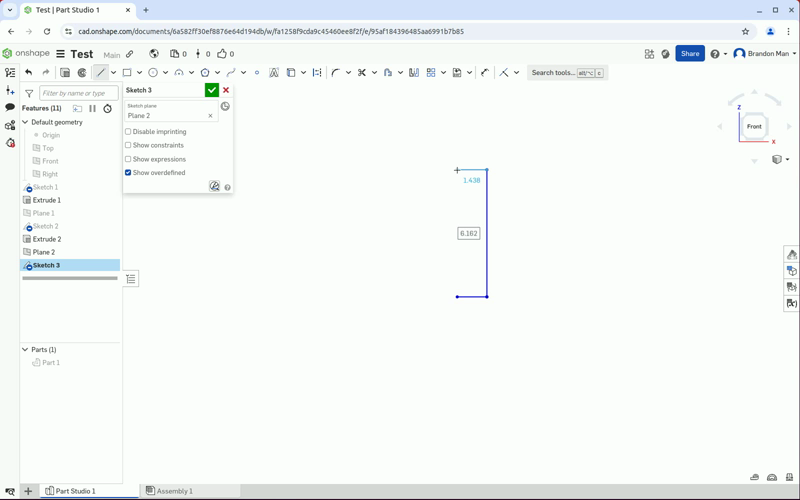
scroll(6)
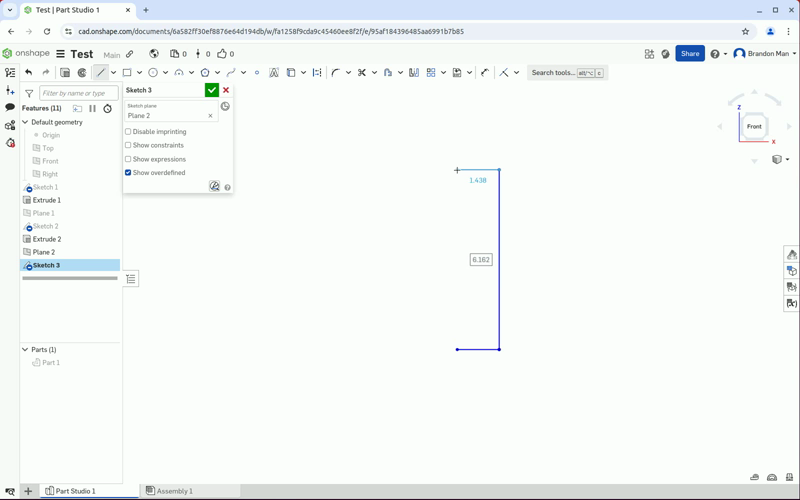
scroll(6)
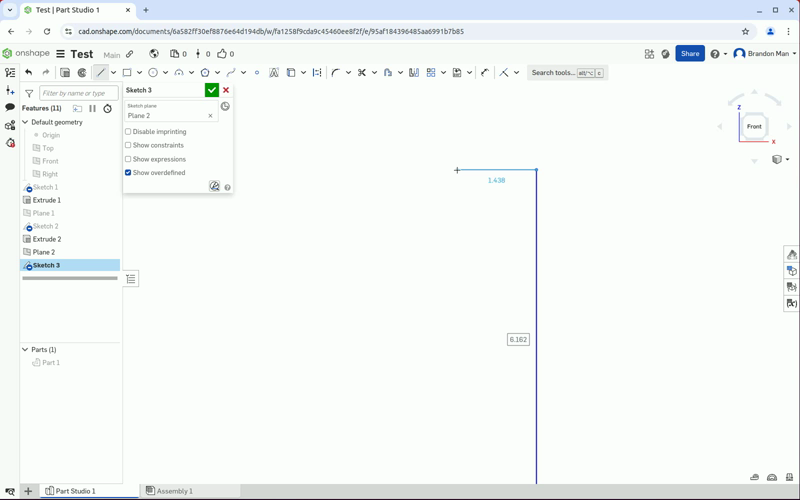
click(457, 169)
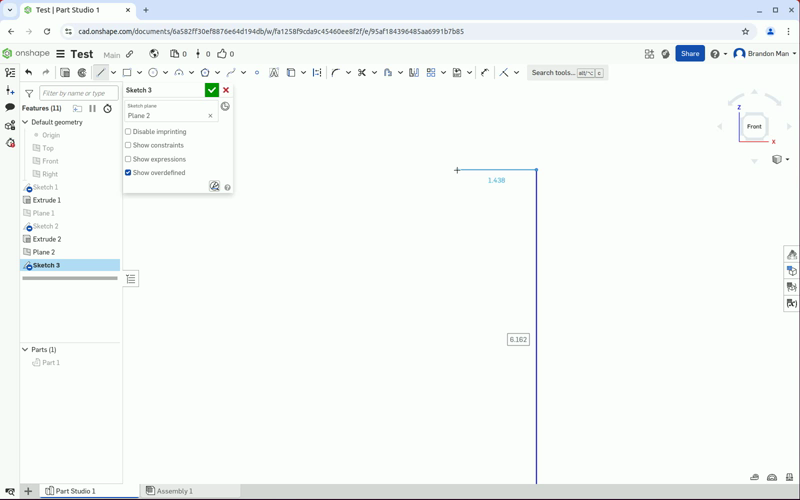
scroll(-6)
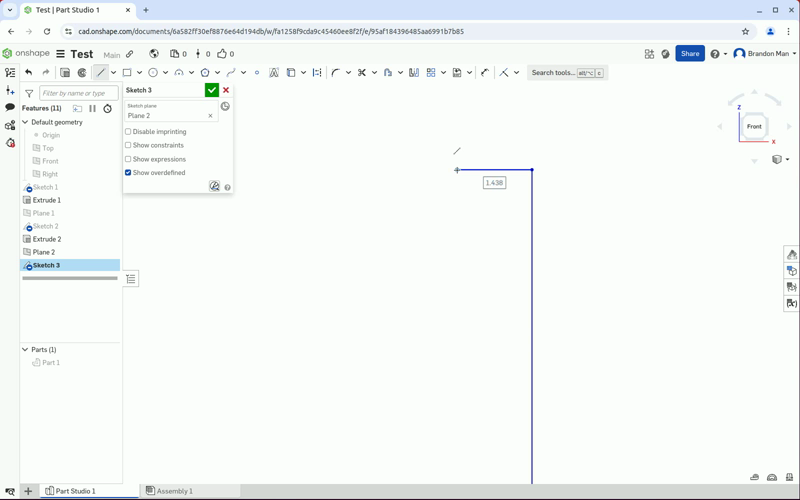
scroll(-6)
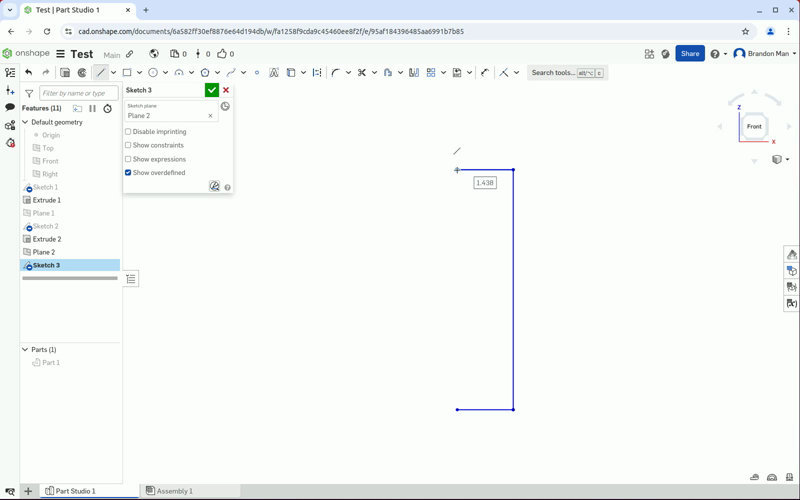
scroll(-6)
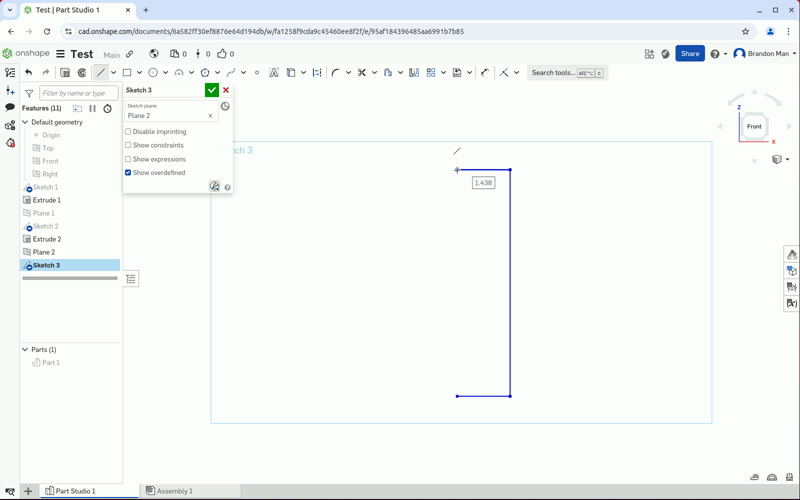
scroll(-6)
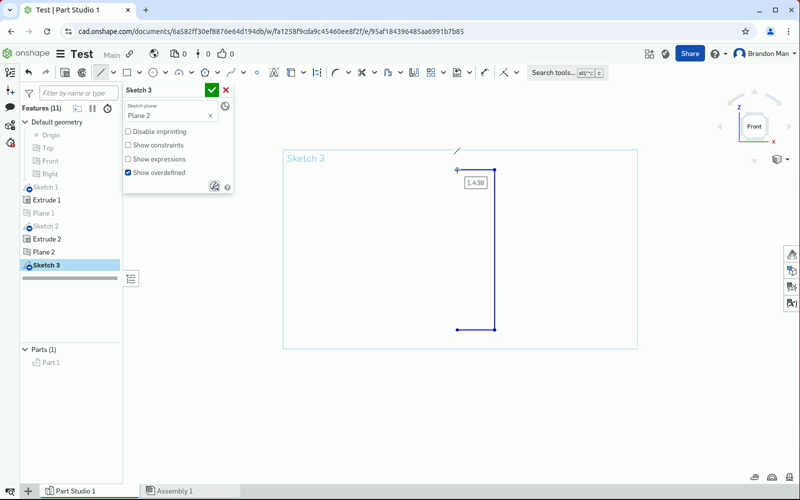
scroll(-6)
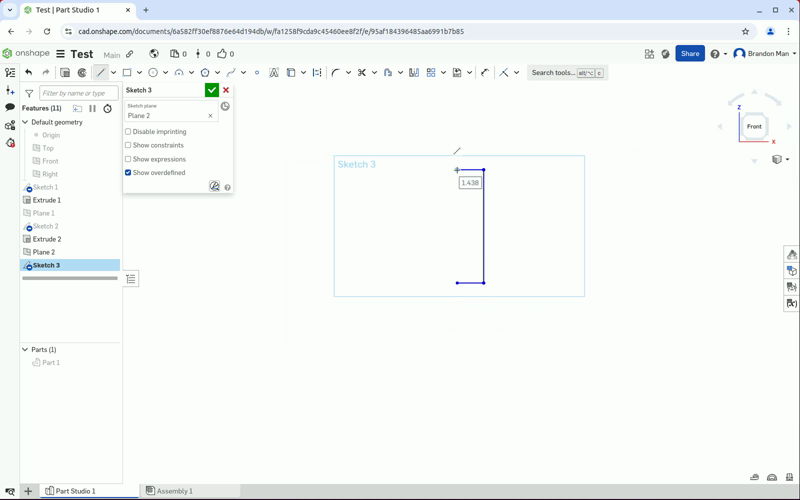
scroll(-6)
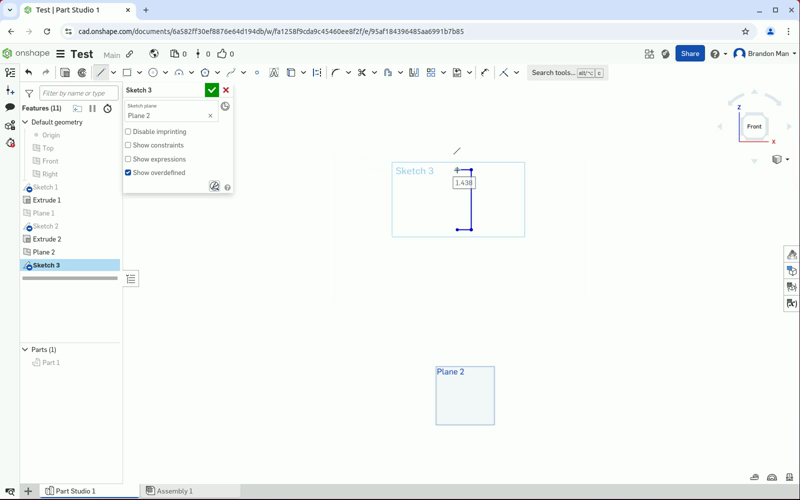
scroll(-6)
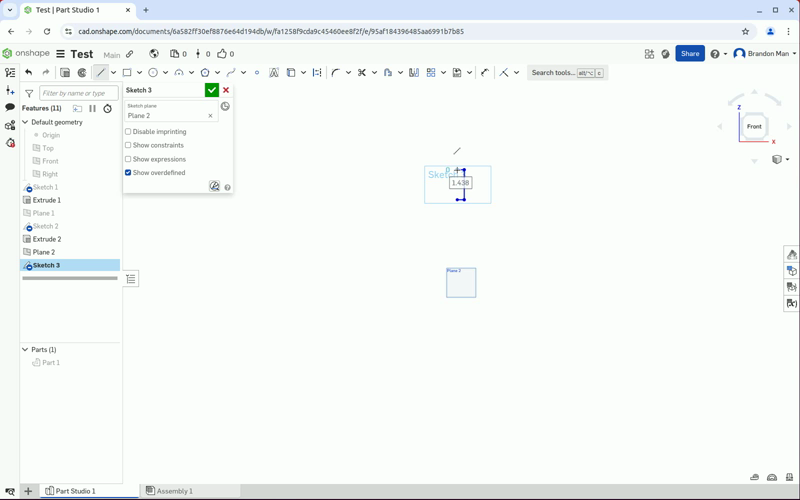
key_up(shift)
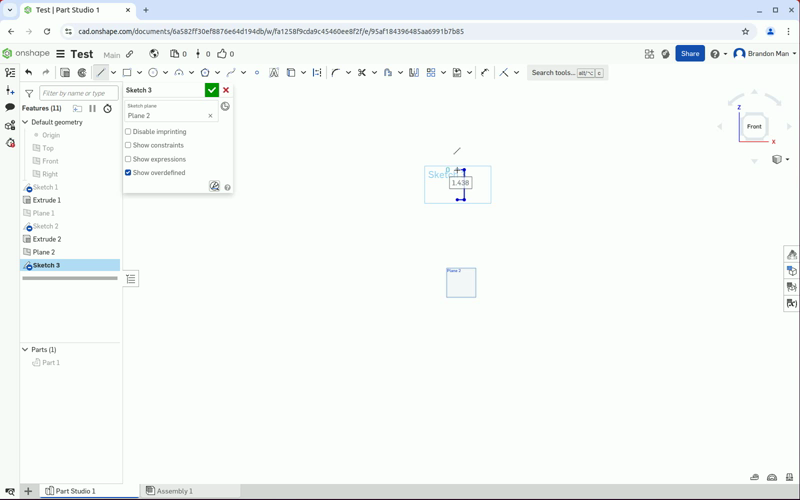
mouse_move(487, 169)
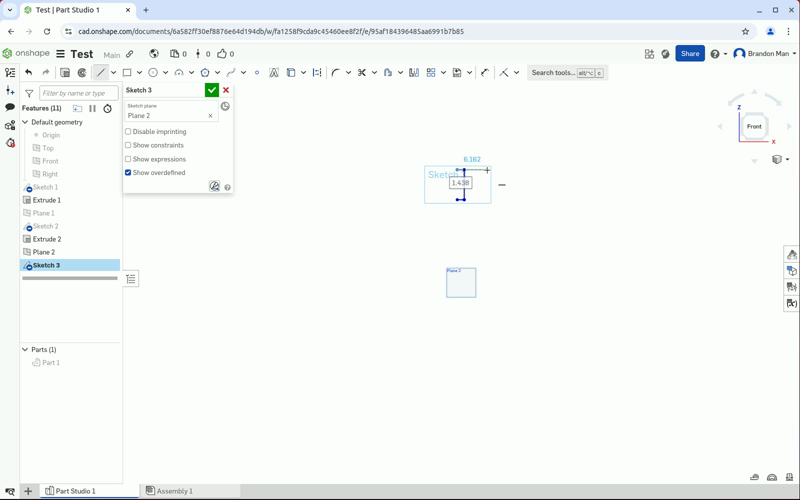
key_down(shift)
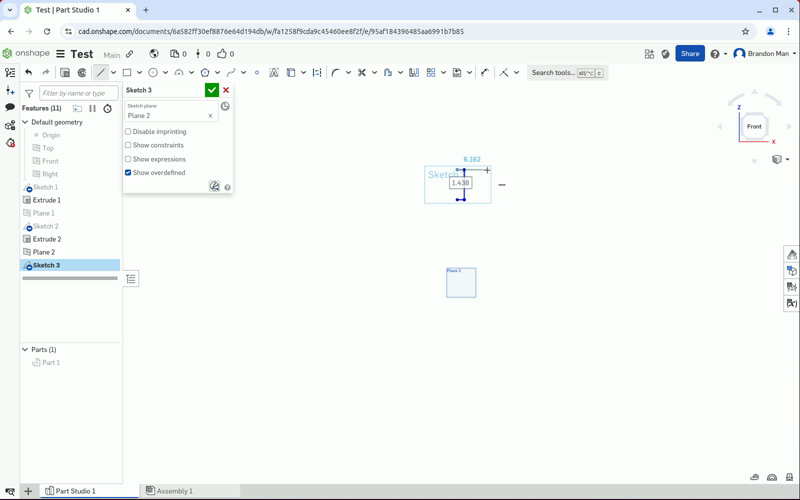
mouse_move(457, 199)
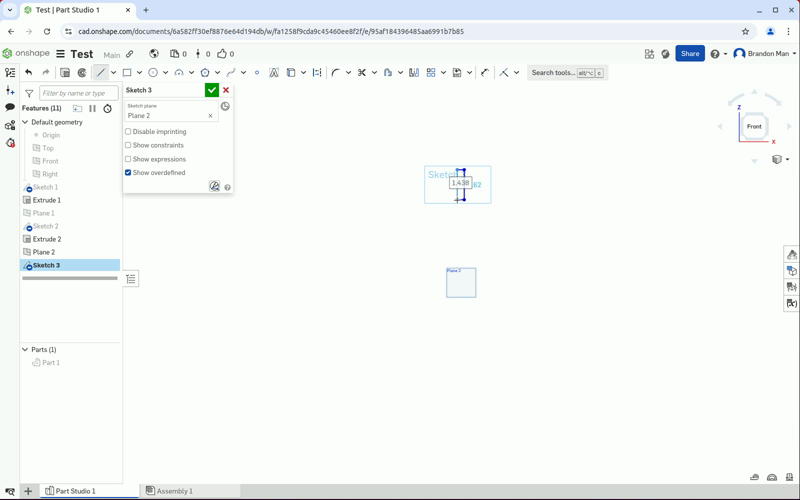
key_up(shift)
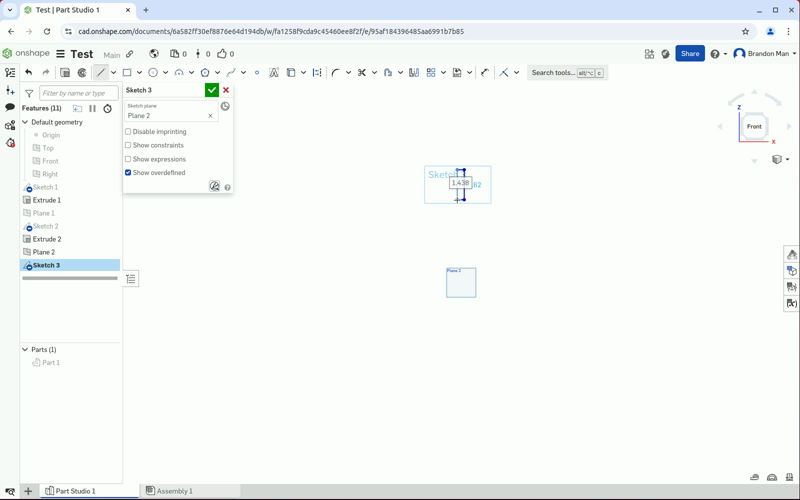
click(457, 199)
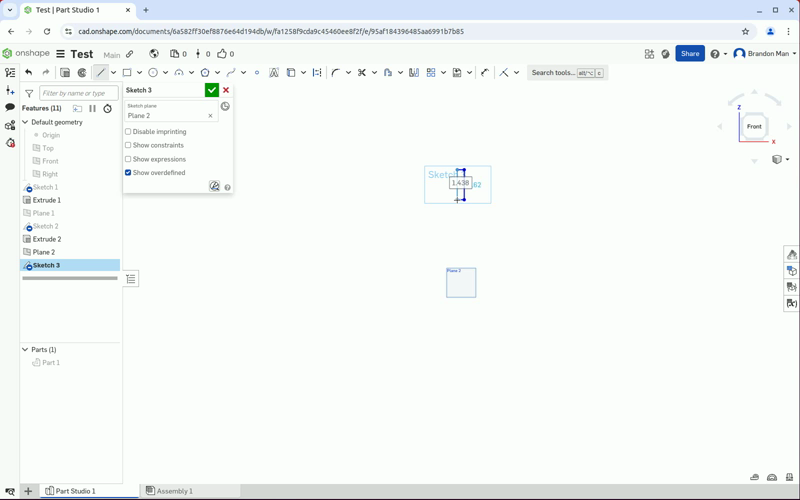
key(esc)
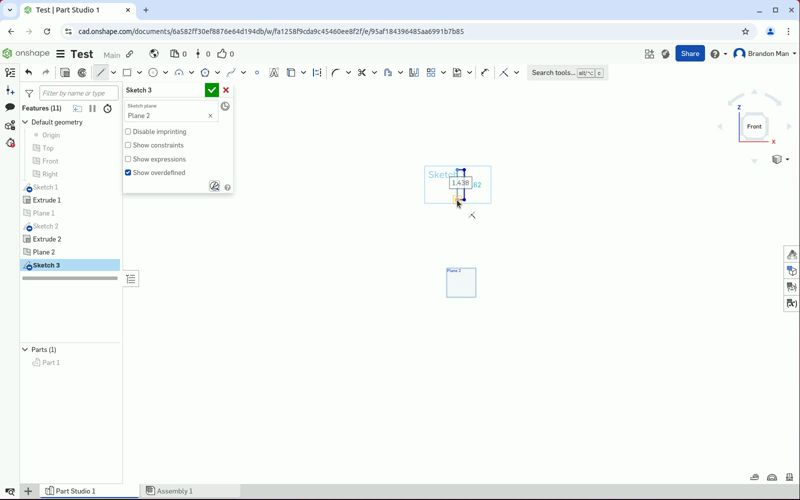
mouse_move(463, 198)
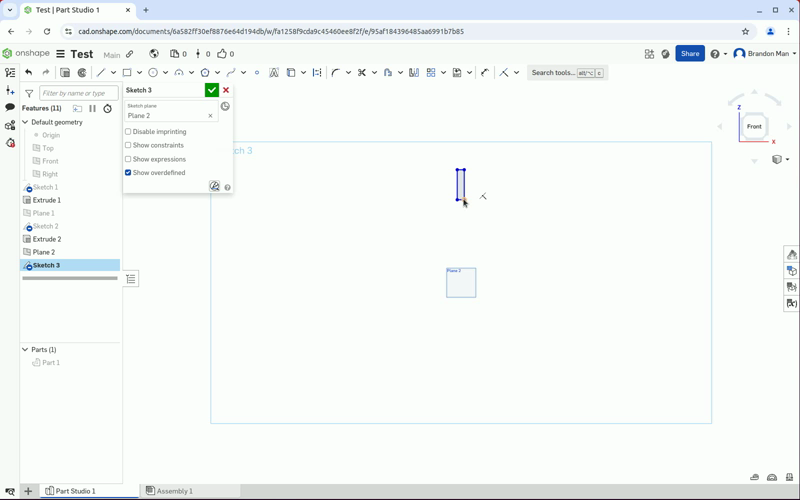
scroll(6)
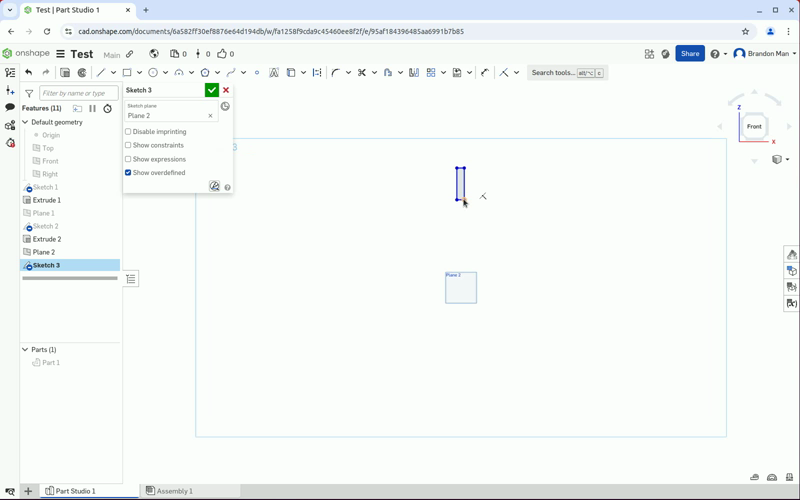
scroll(6)
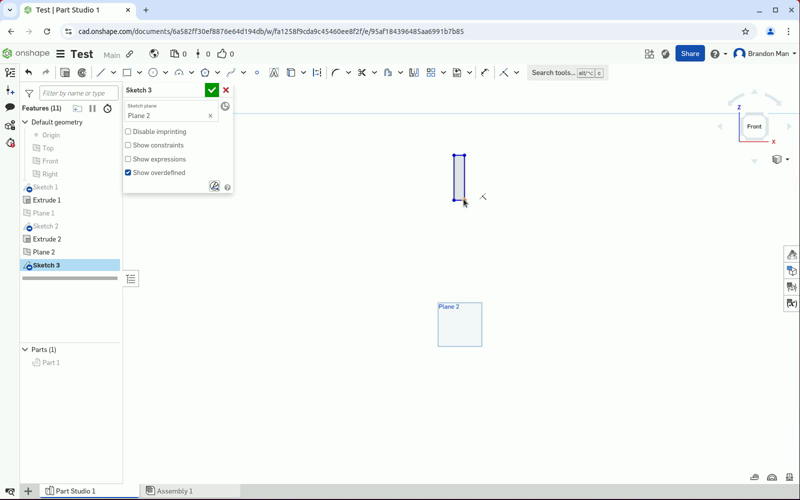
scroll(6)
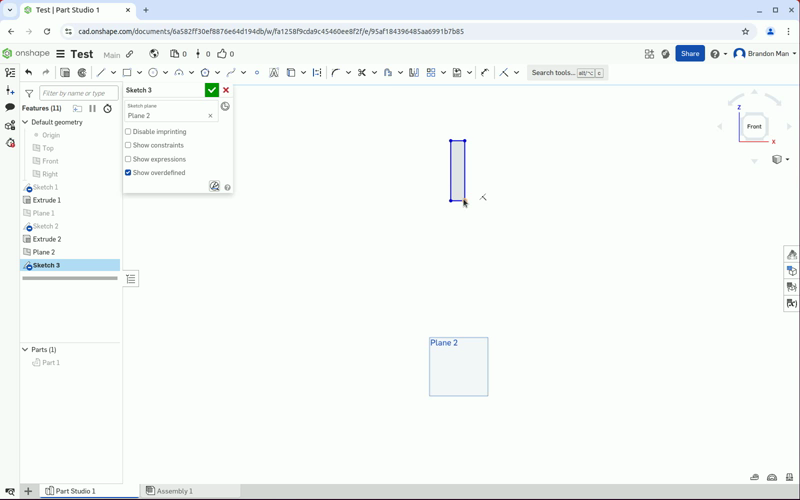
scroll(6)
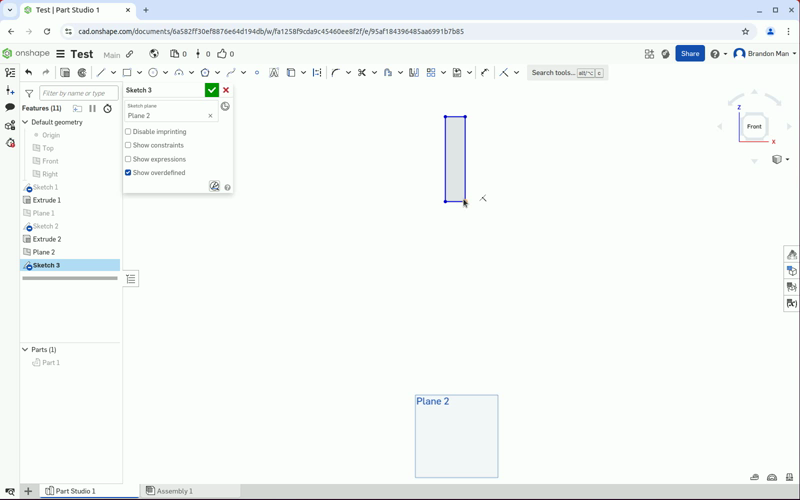
scroll(6)
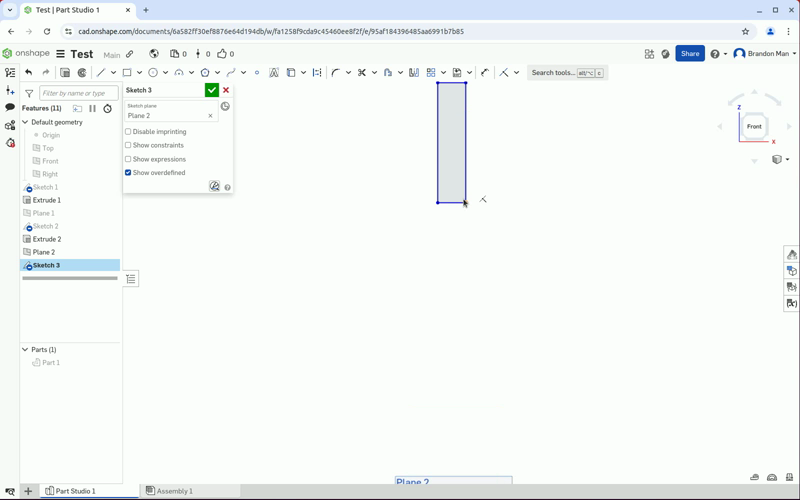
scroll(6)
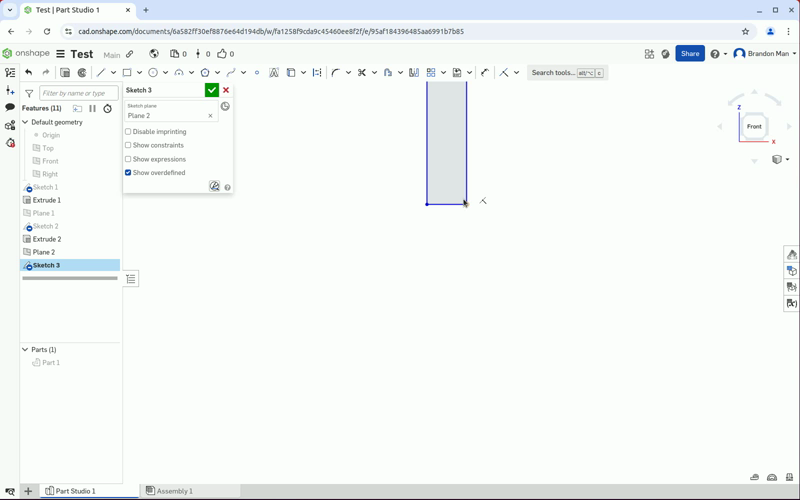
scroll(6)
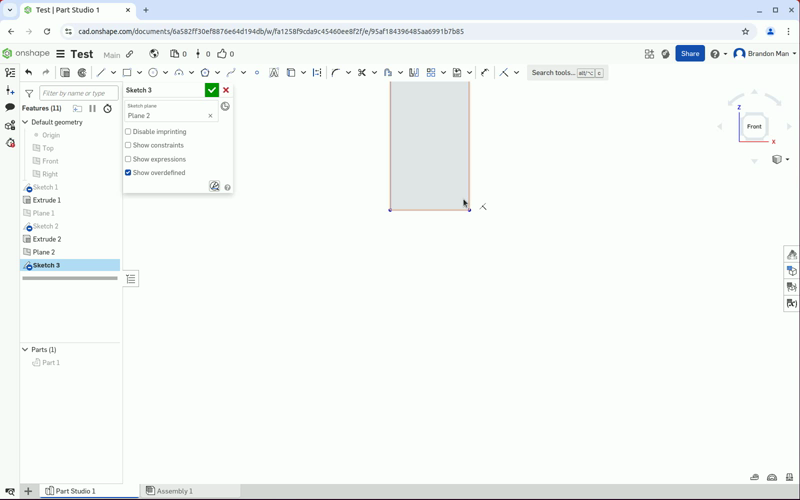
click(463, 198)
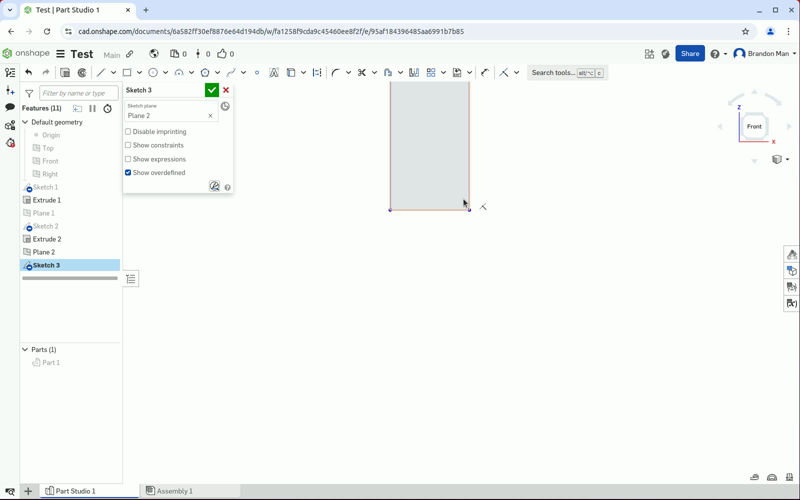
scroll(-6)
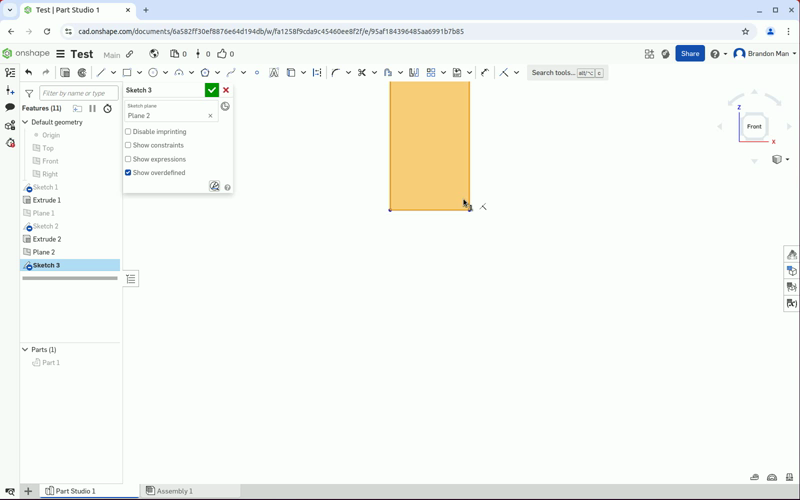
scroll(-6)
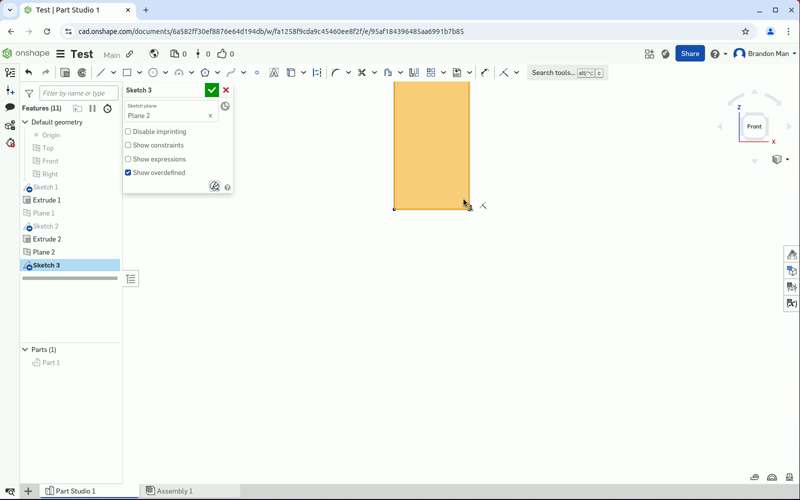
scroll(-6)
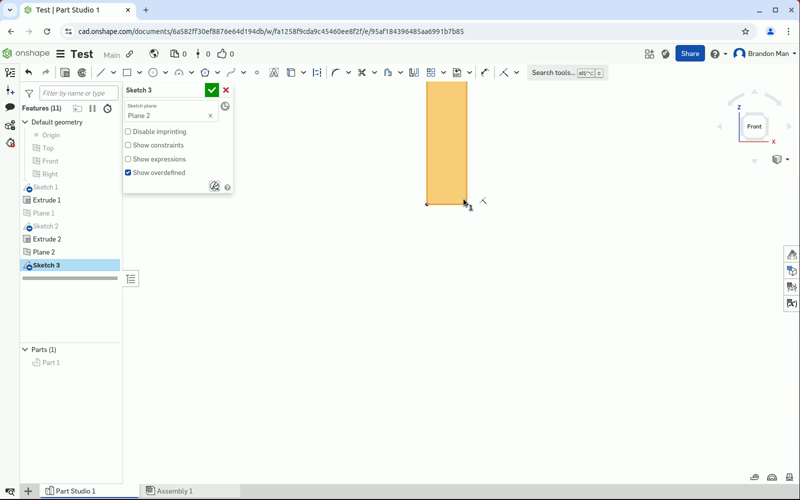
scroll(-6)
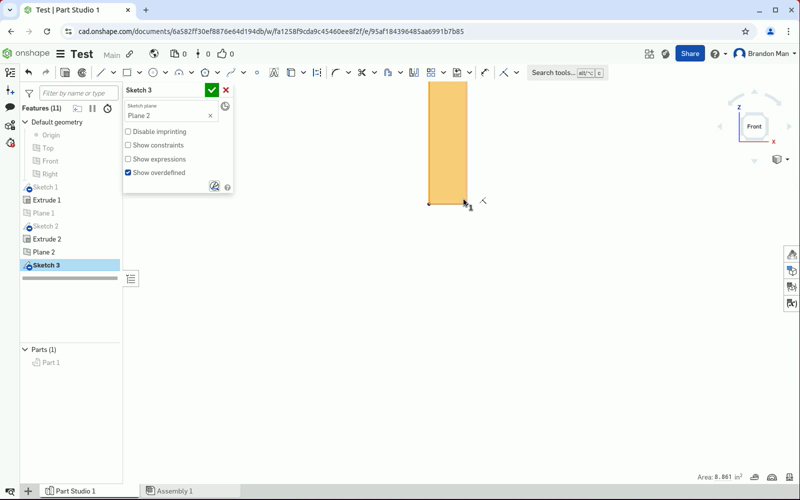
scroll(-6)
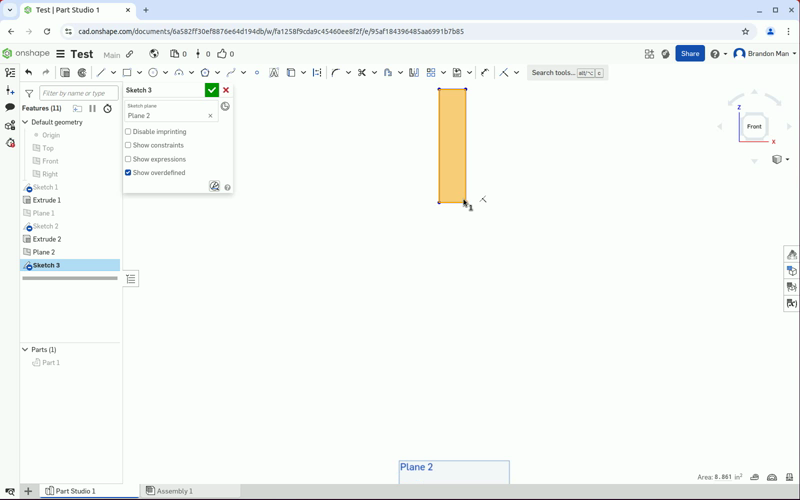
scroll(-6)
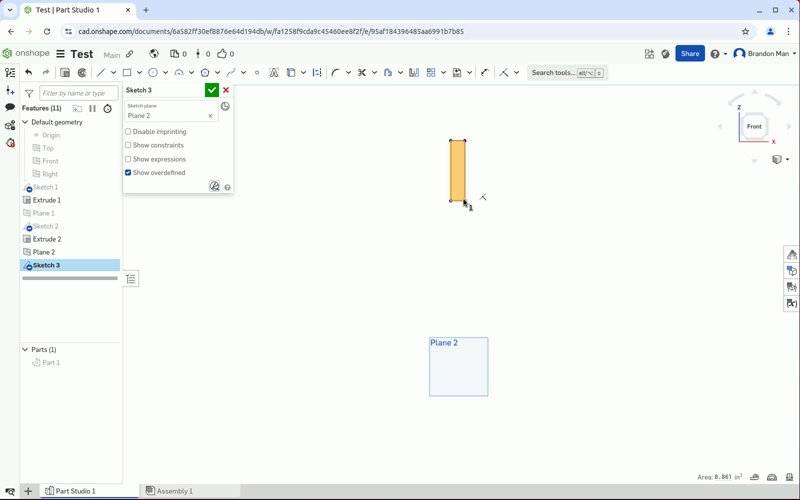
scroll(-6)
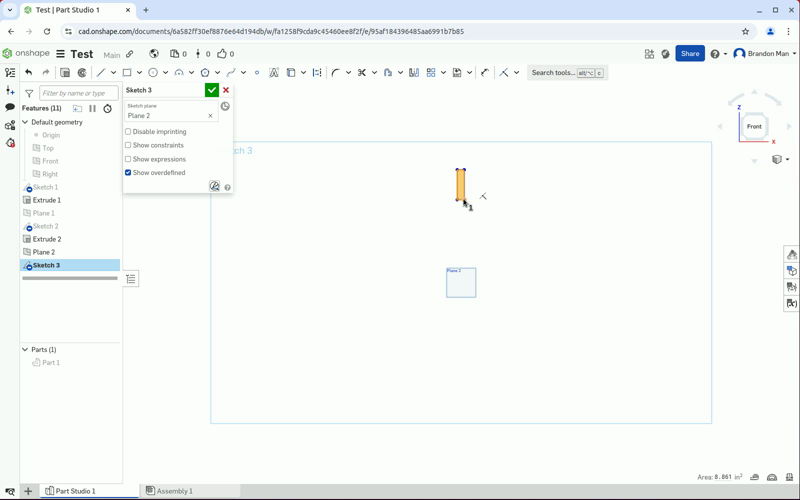
mouse_move(73, 352)
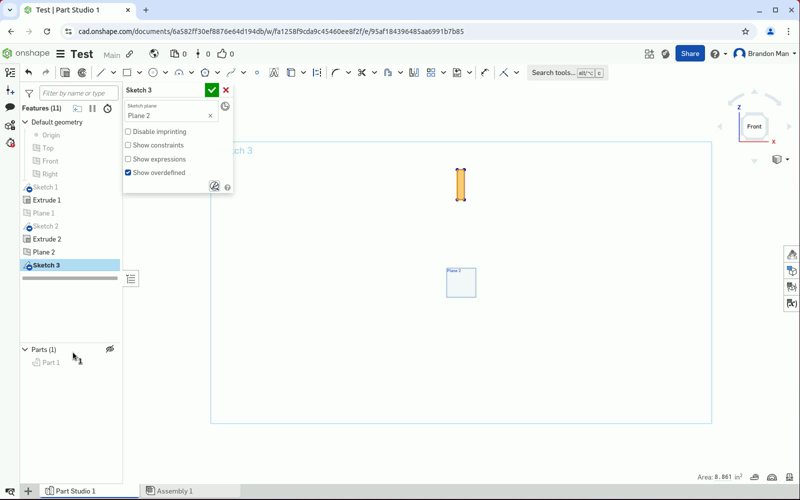
key(shift+y)
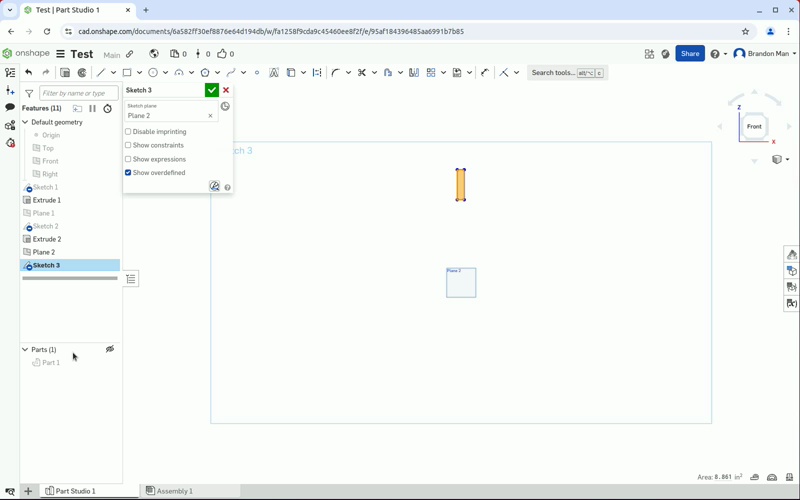
key(shift+e)
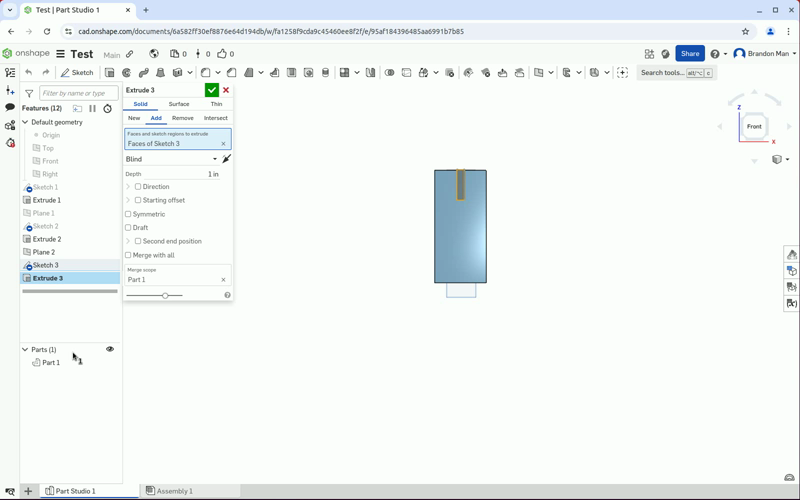
mouse_move(143, 106)
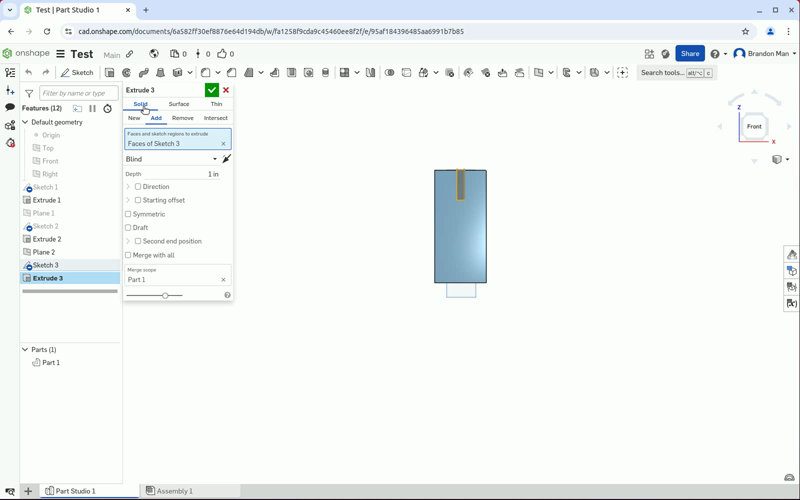
click(143, 106)
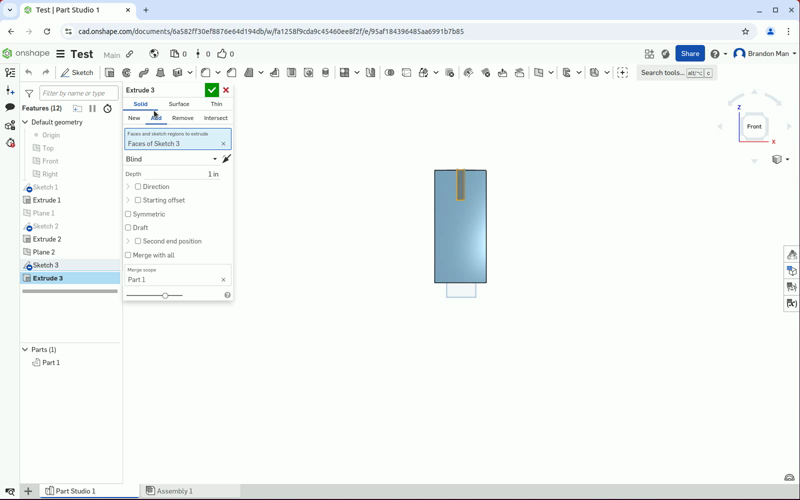
mouse_move(186, 120)
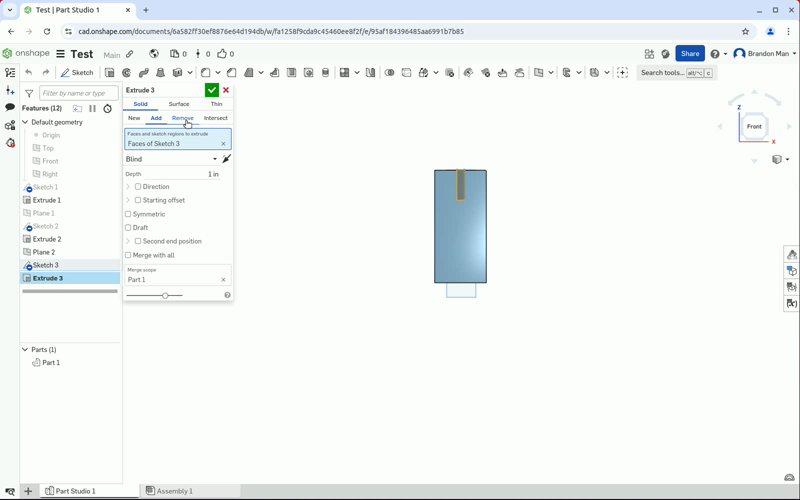
click(186, 120)
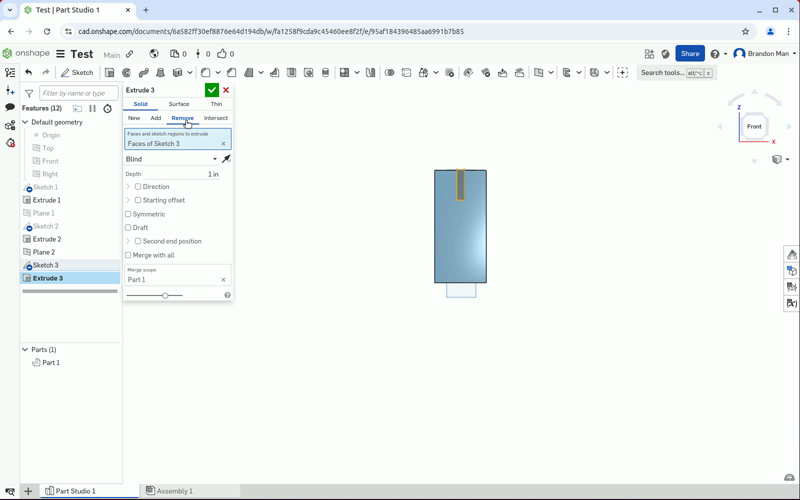
key(tab, 4)
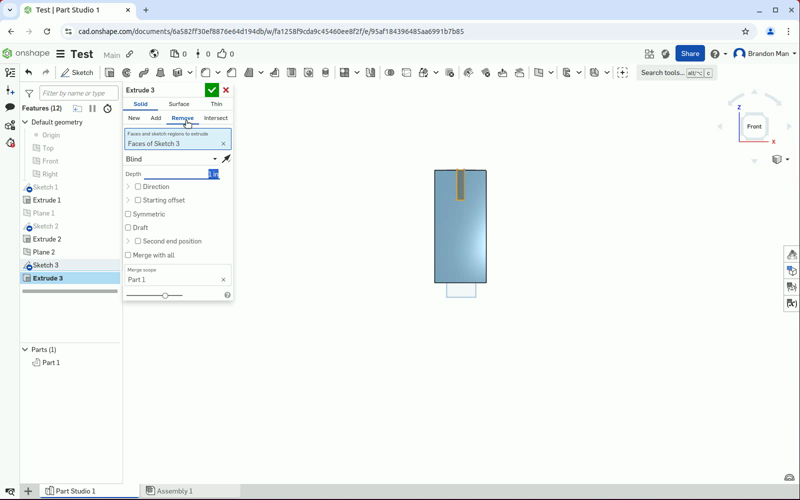
text(2.407)
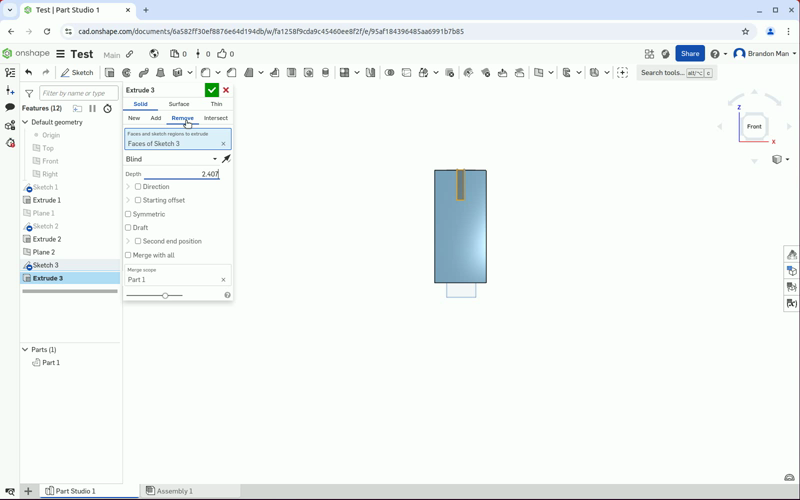
key(tab, 6)
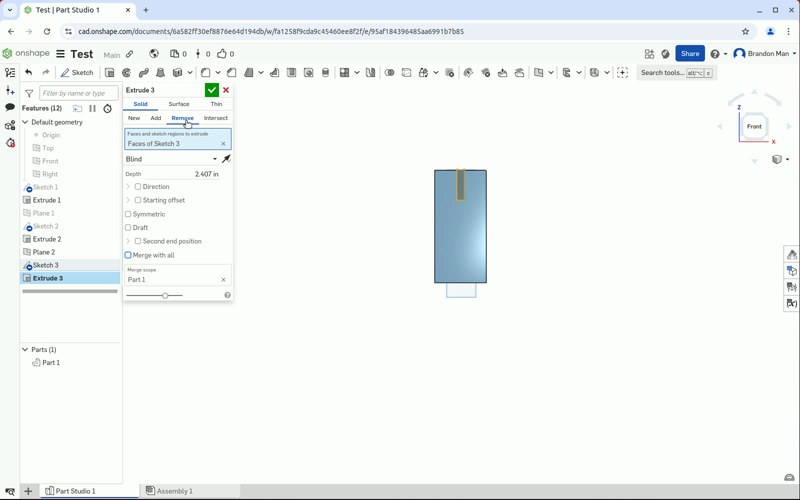
key(space)
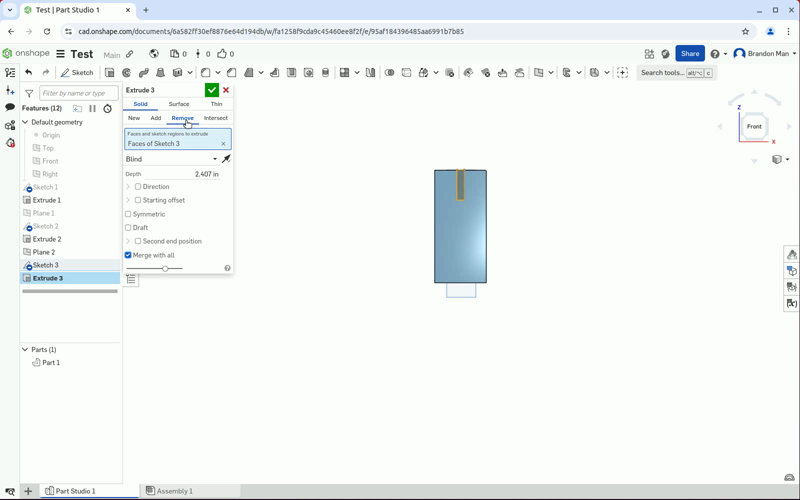
key(enter)
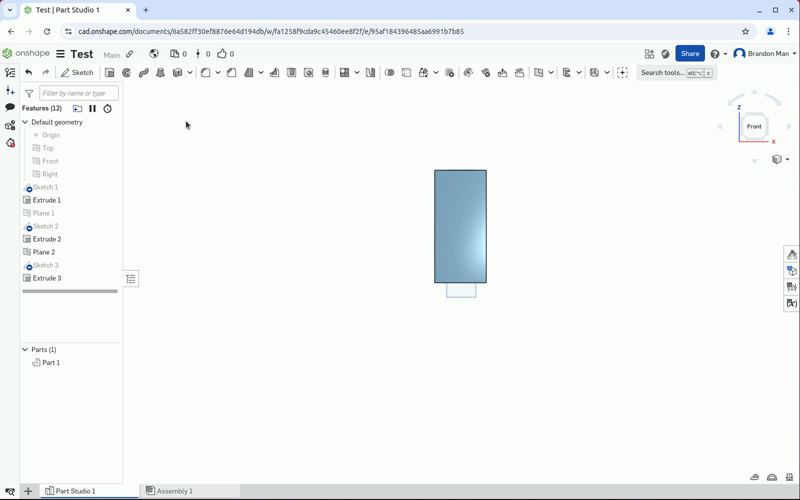
key(shift+h)
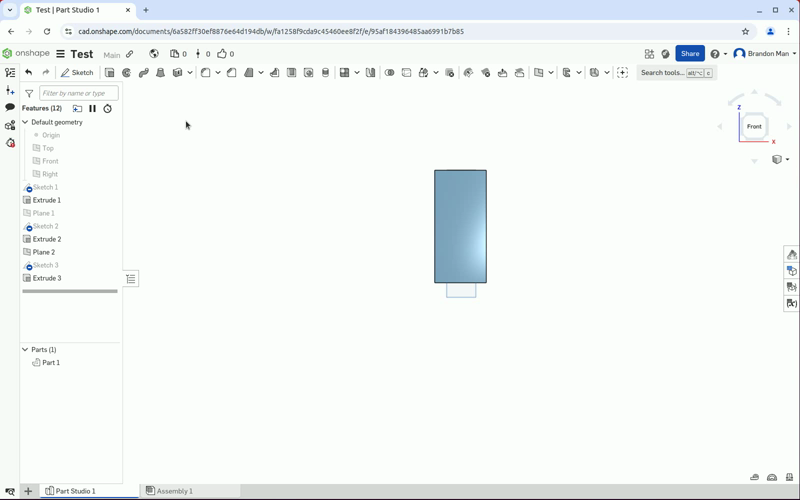
key(shift+h)
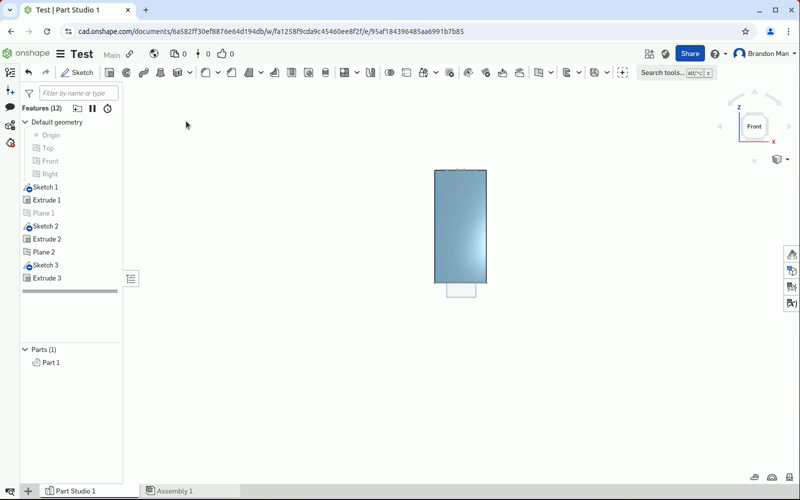
key(shift+7)
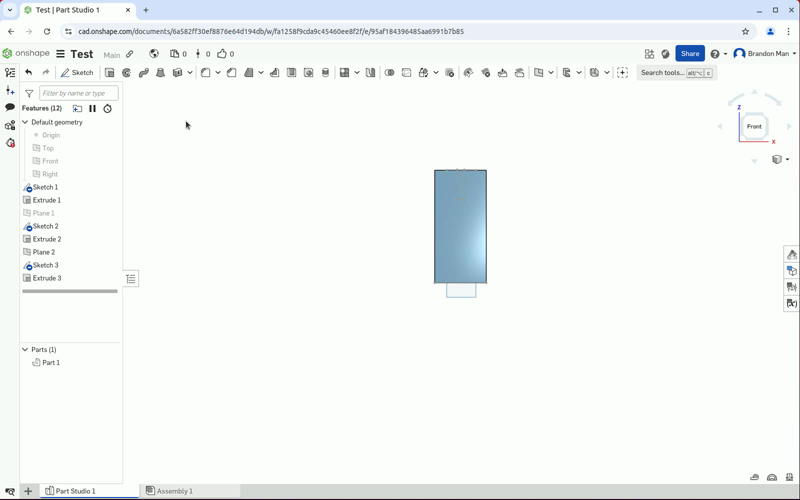
key(left, 2)
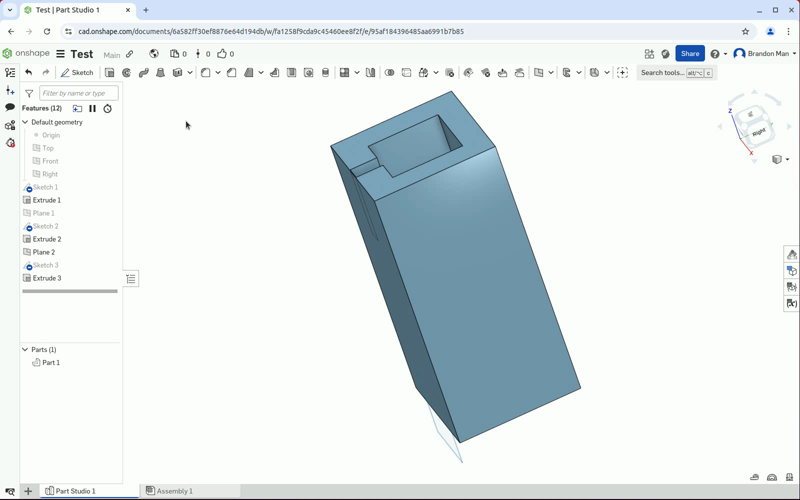
key(down, 2)
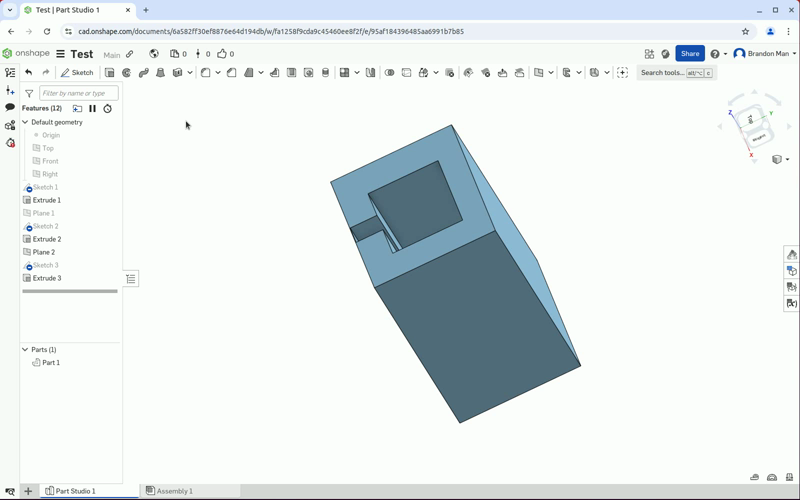
key(up, 2)
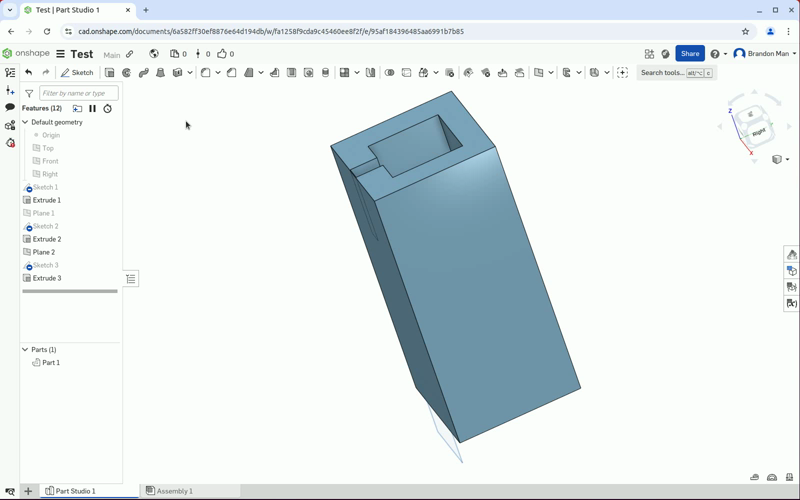
key(right, 2)
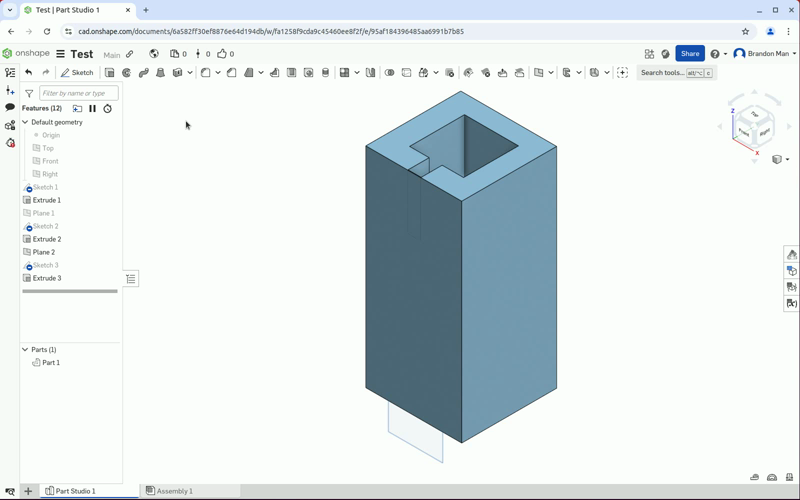
mouse_move(73, 189)
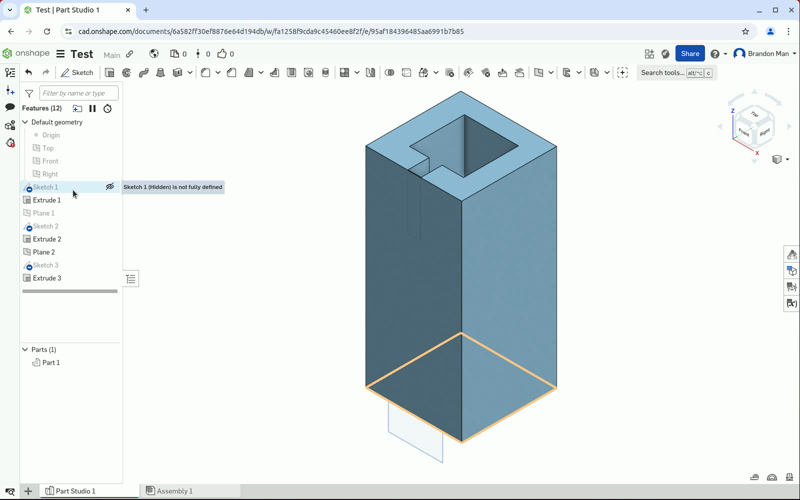
click(73, 189)